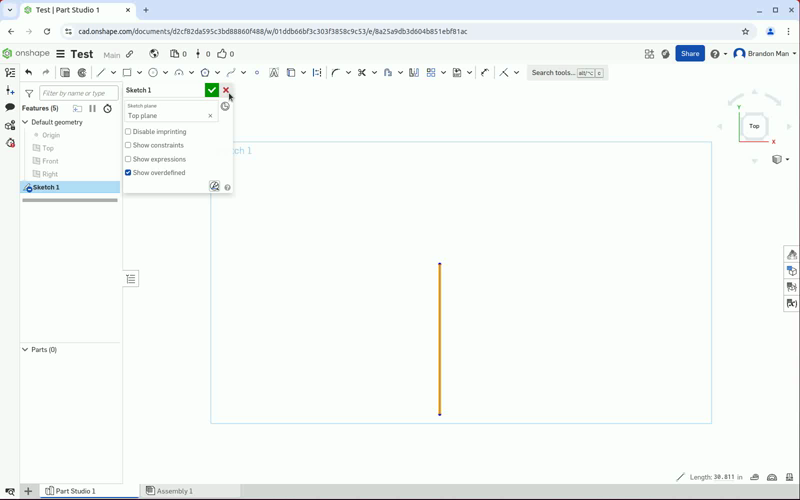
key(shift+h)
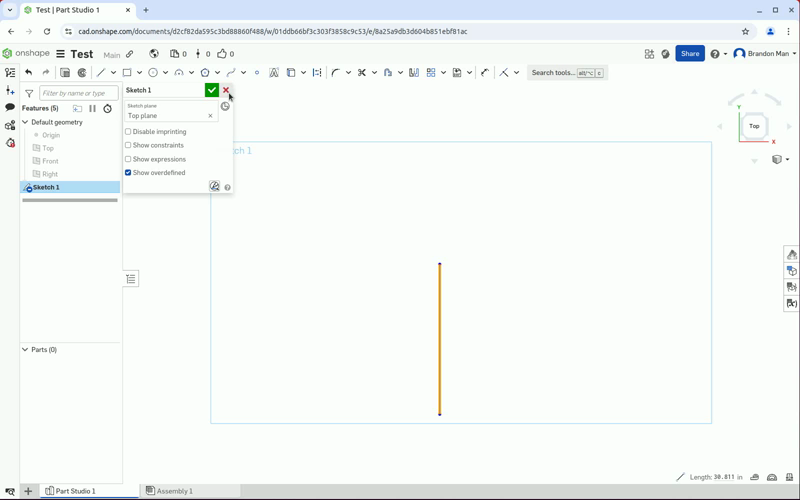
key(shift+s)
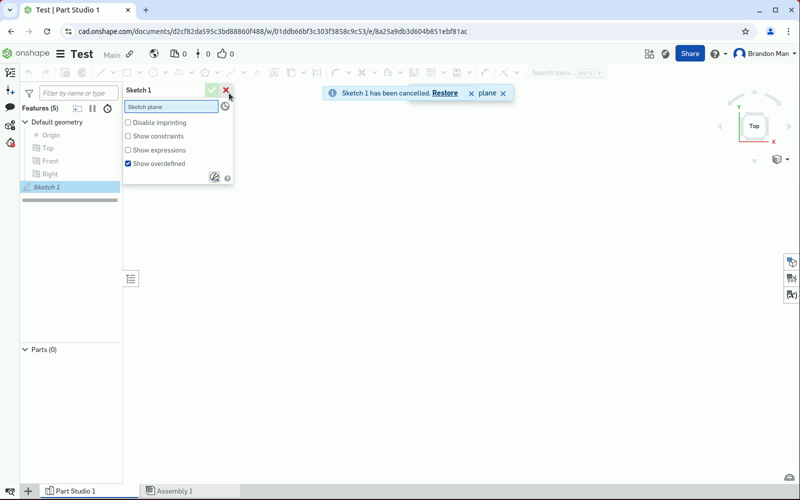
mouse_move(73, 150)
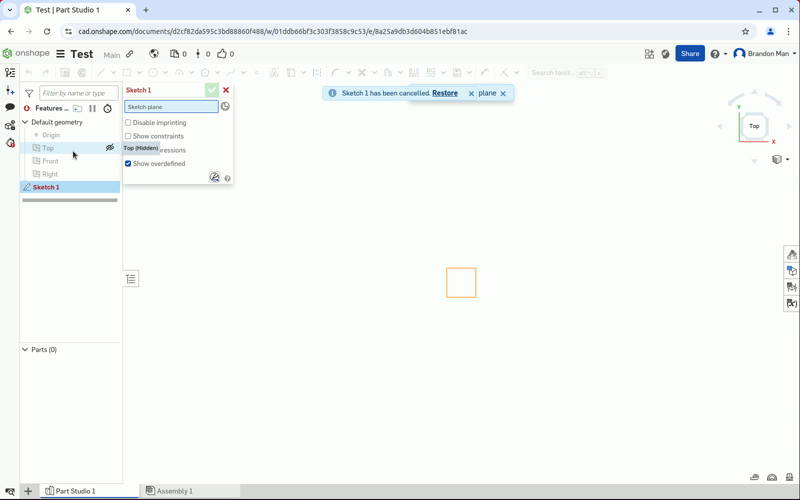
click(73, 150)
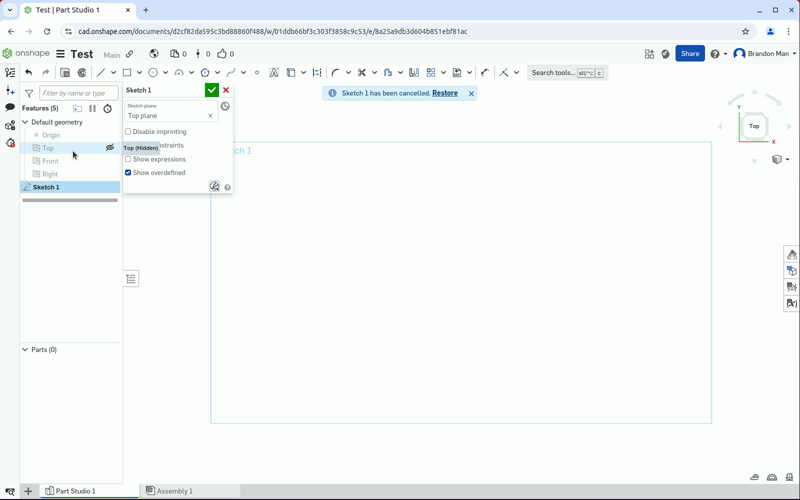
mouse_move(73, 352)
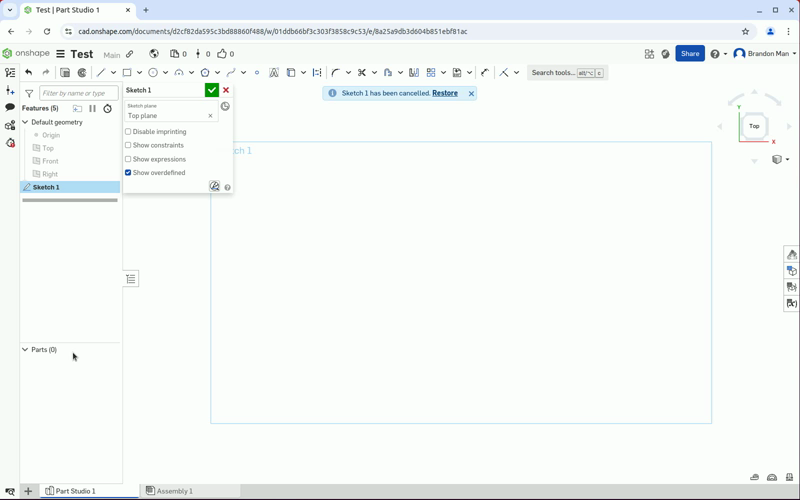
key(y)
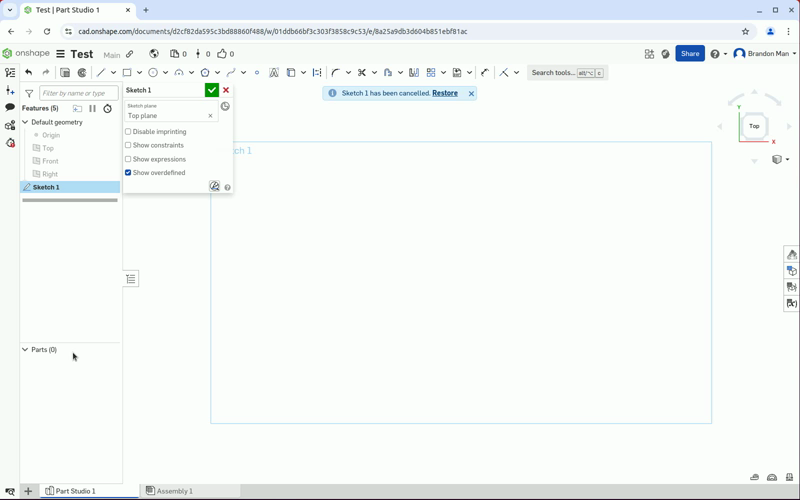
key(l)
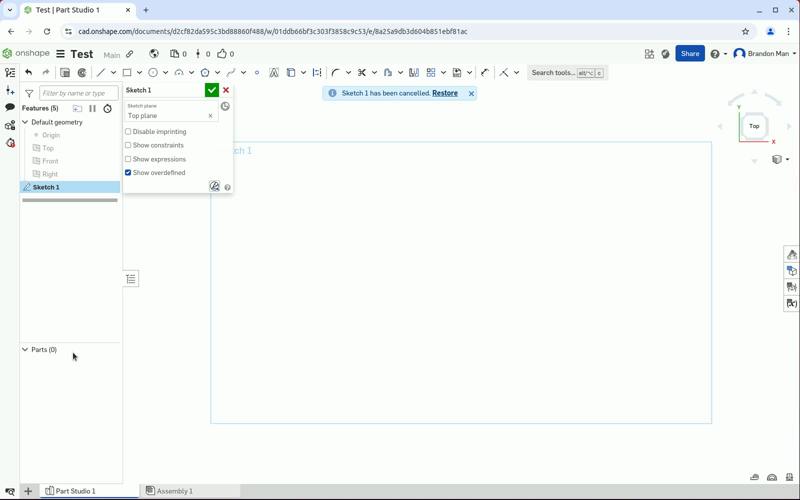
key_down(shift)
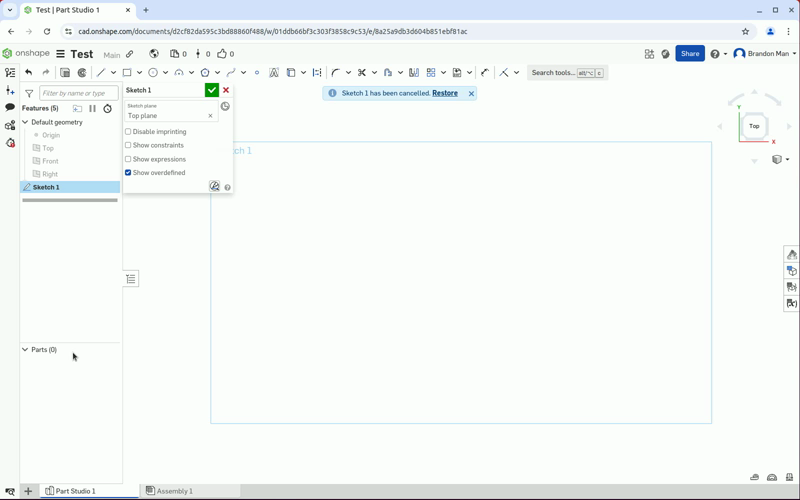
mouse_move(390, 245)
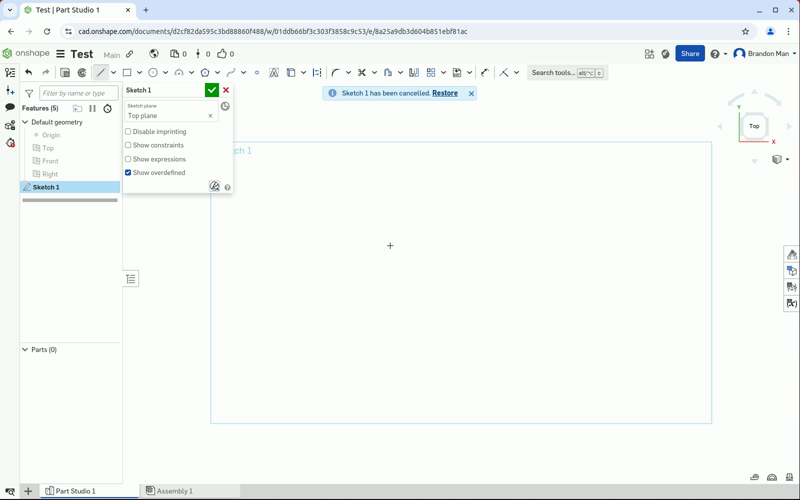
click(390, 245)
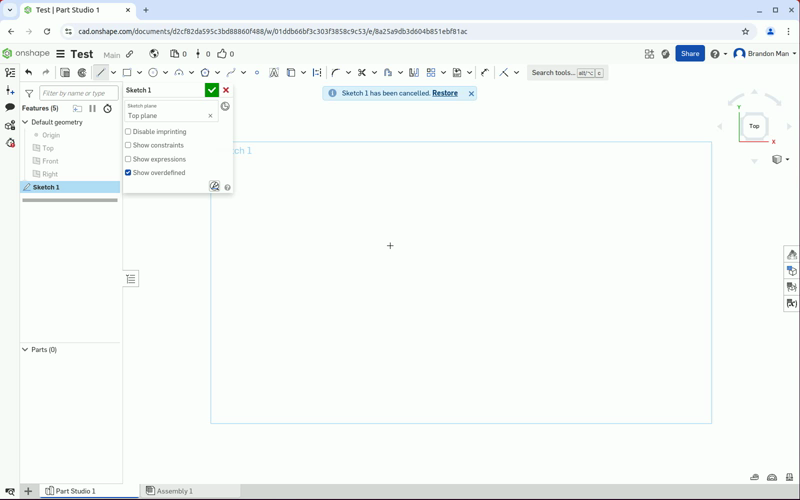
key_up(shift)
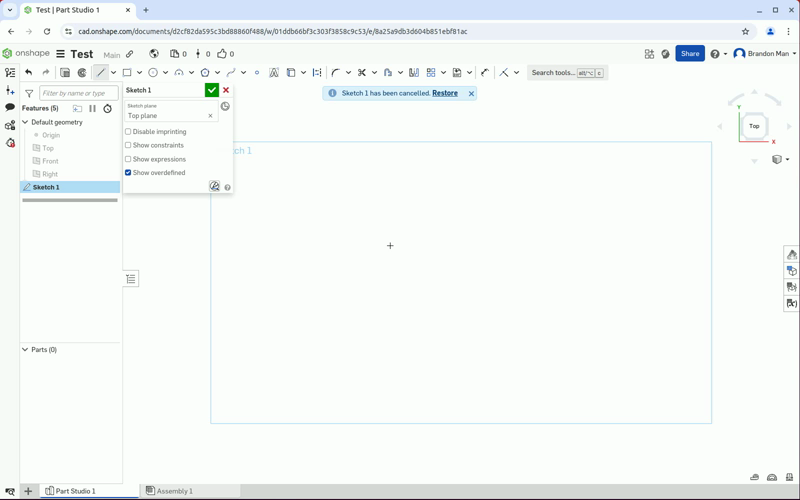
key_down(shift)
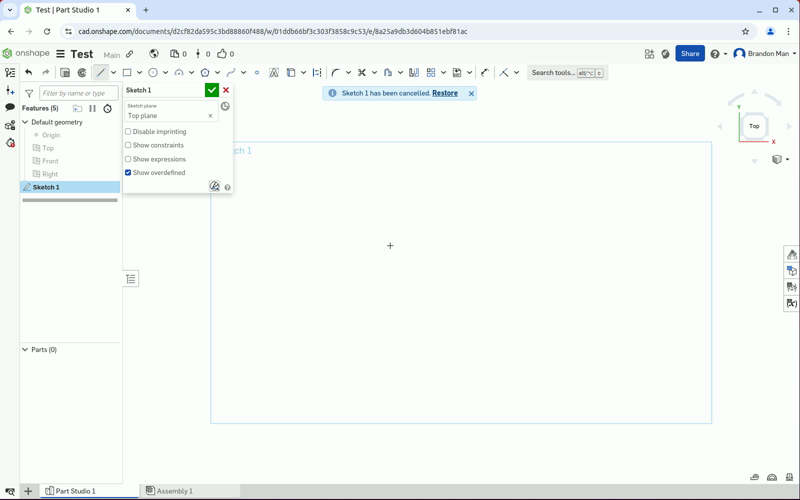
mouse_move(465, 245)
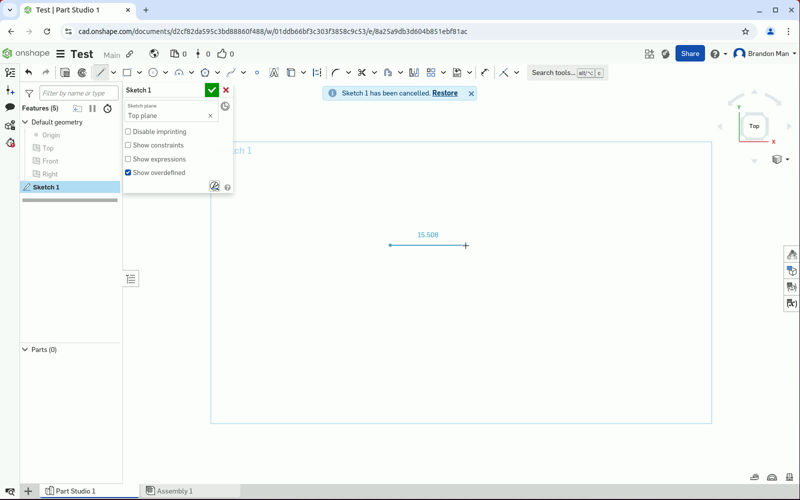
click(465, 245)
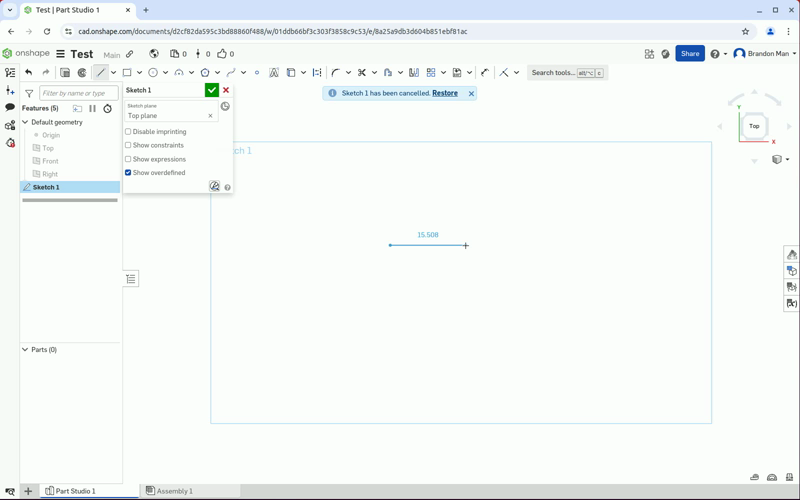
key_up(shift)
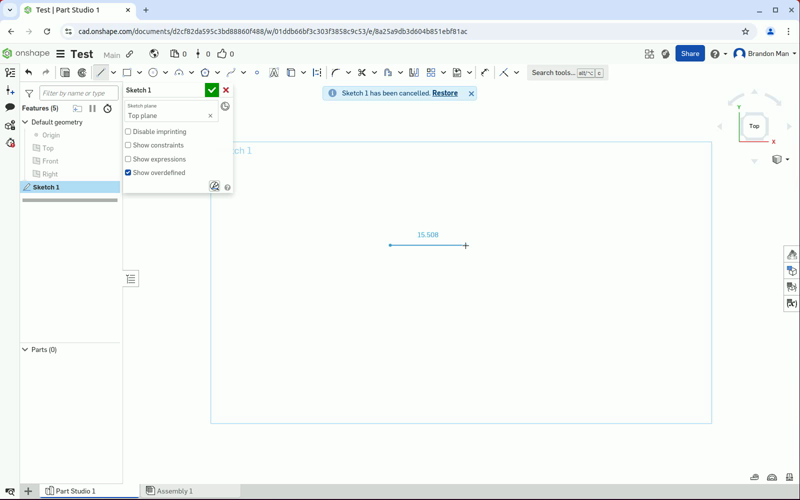
key_down(shift)
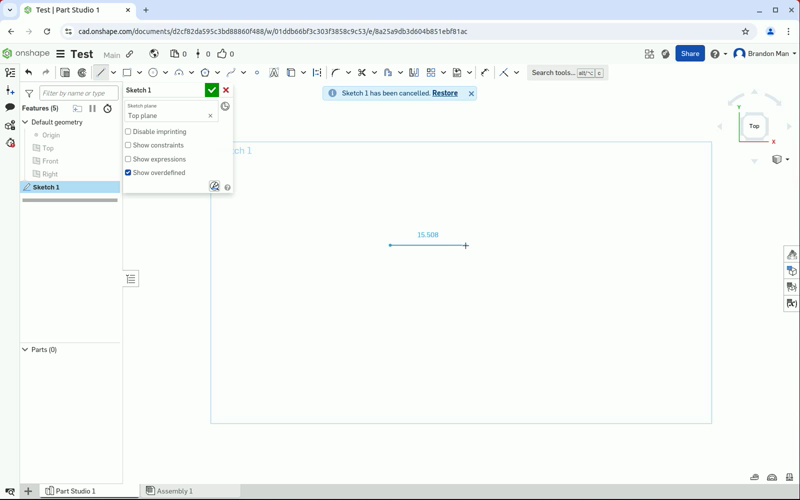
mouse_move(495, 245)
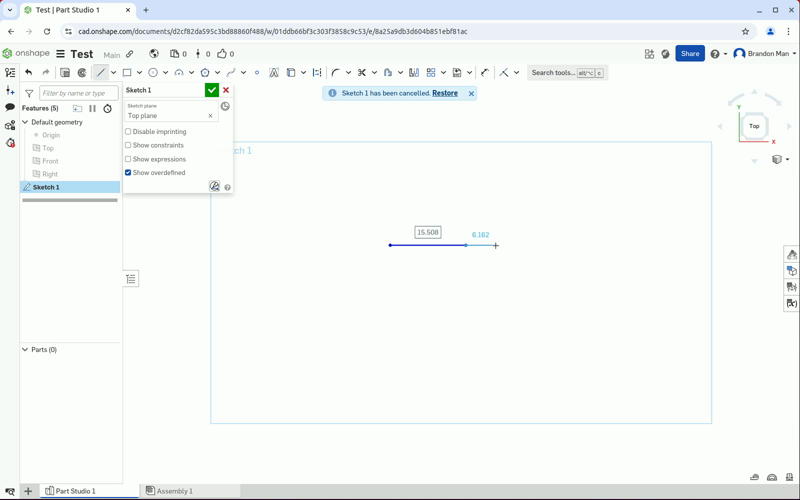
mouse_move(465, 219)
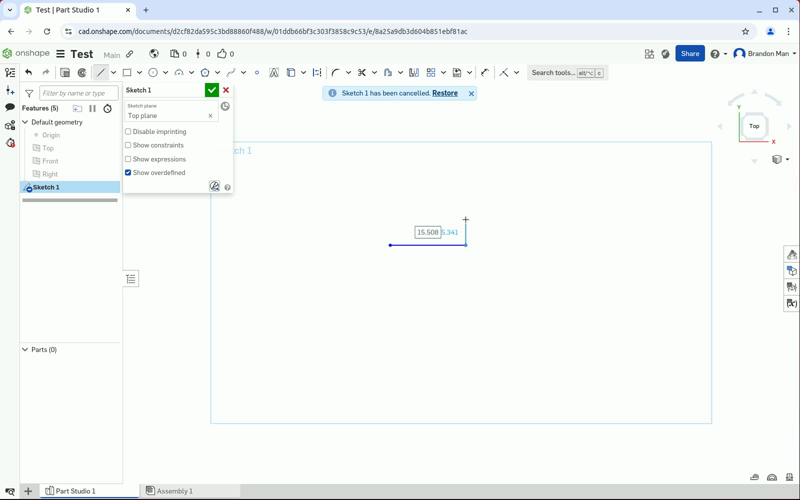
click(465, 219)
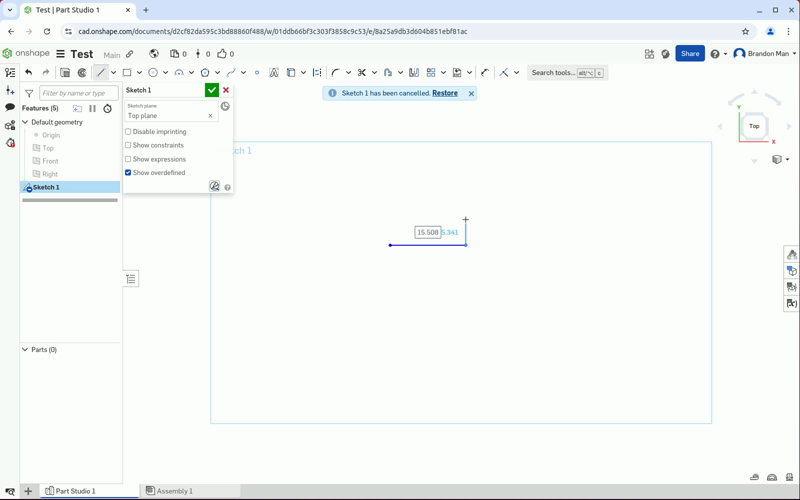
key_up(shift)
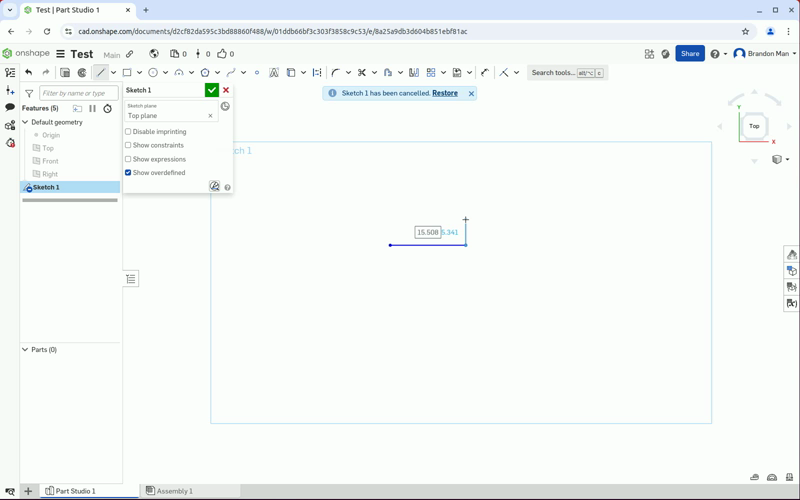
key_down(shift)
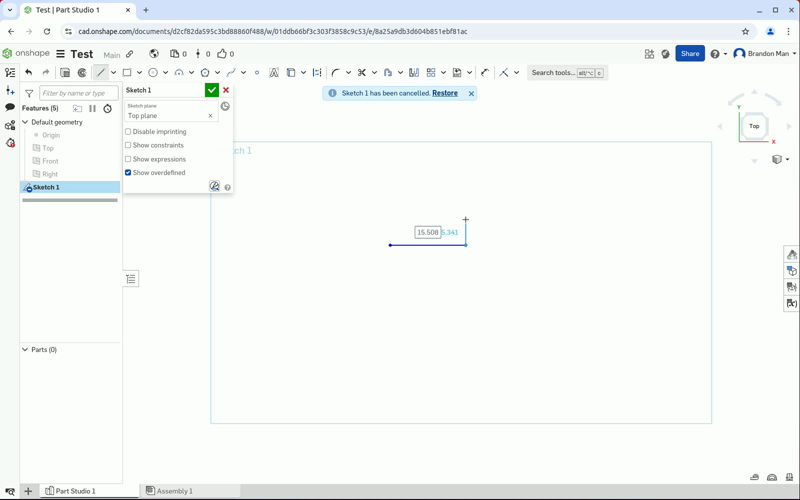
mouse_move(495, 219)
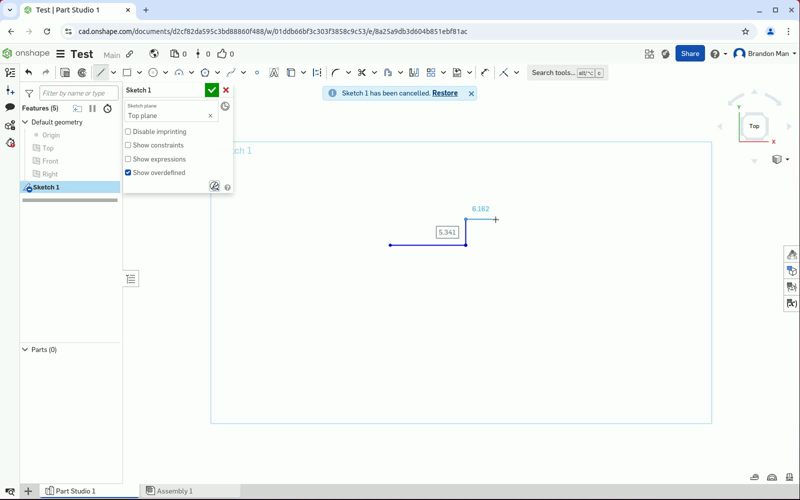
mouse_move(451, 219)
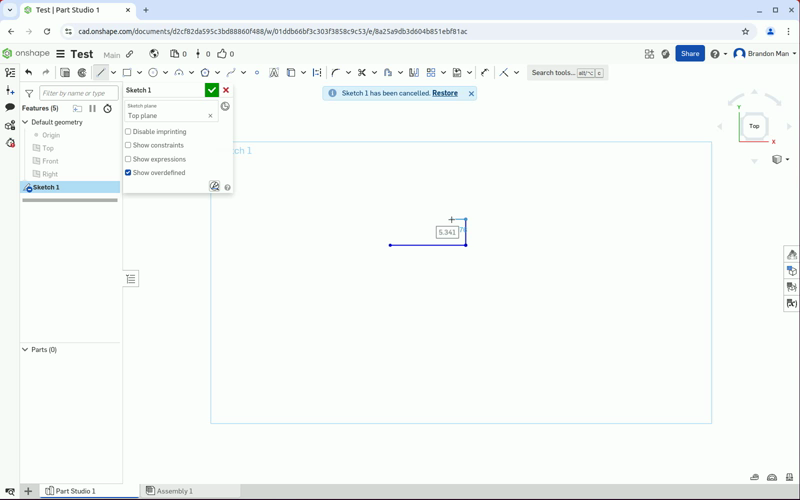
click(451, 219)
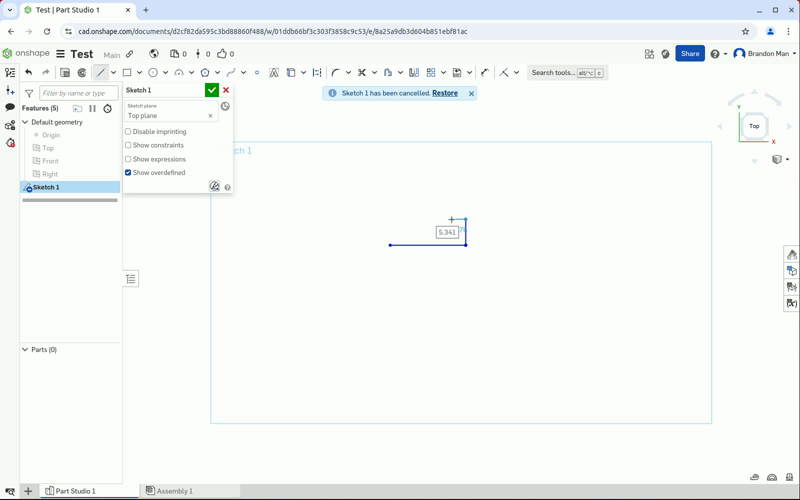
key_up(shift)
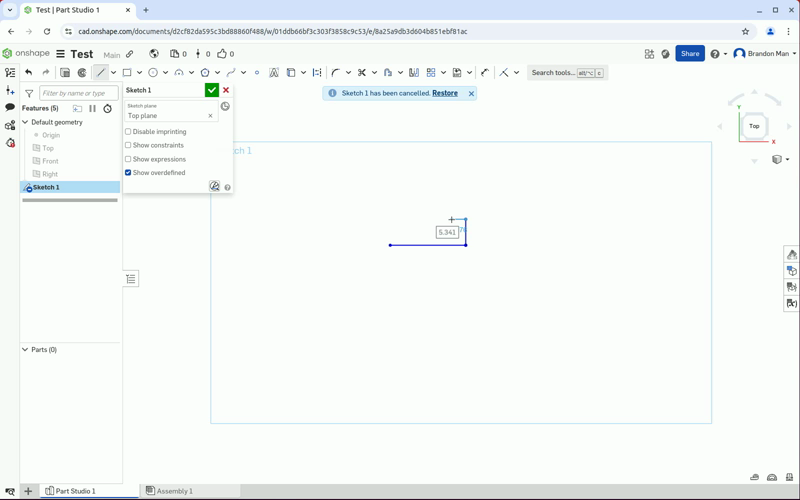
key_down(shift)
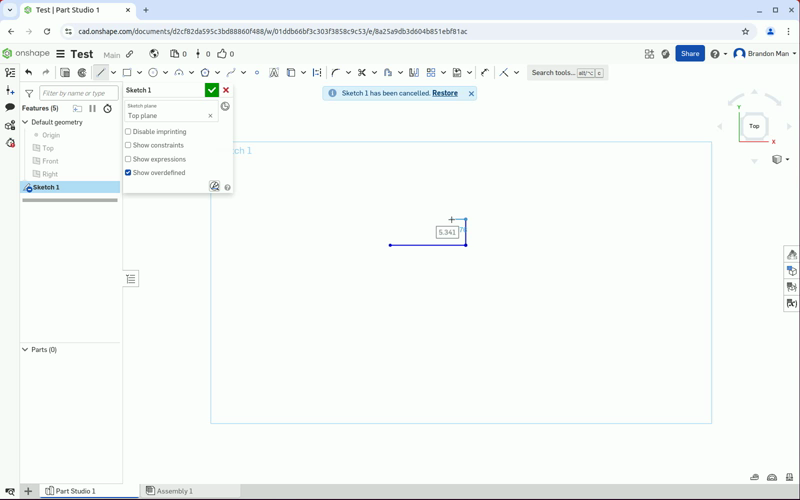
mouse_move(481, 219)
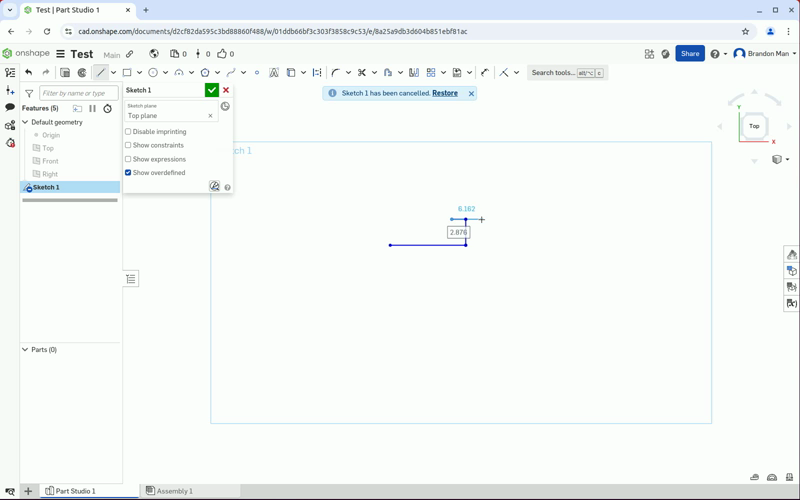
mouse_move(451, 196)
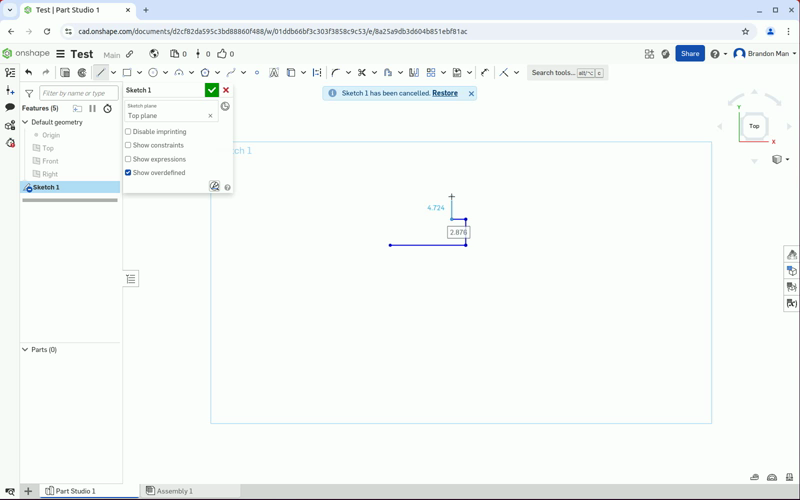
click(451, 196)
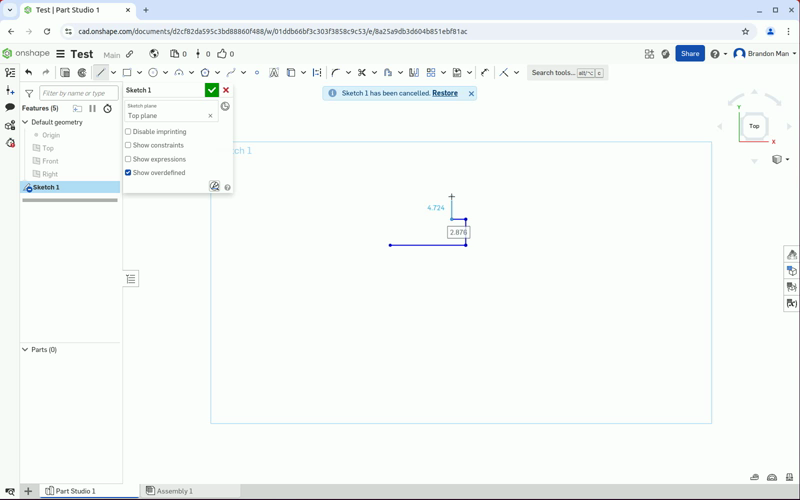
key_up(shift)
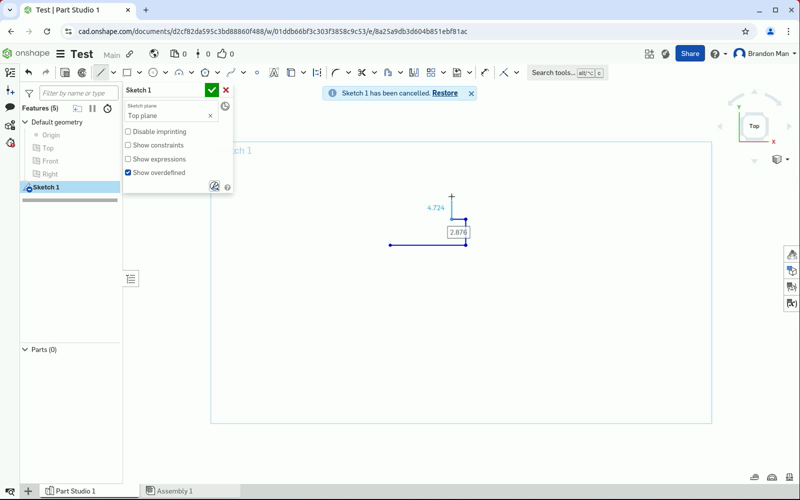
key_down(shift)
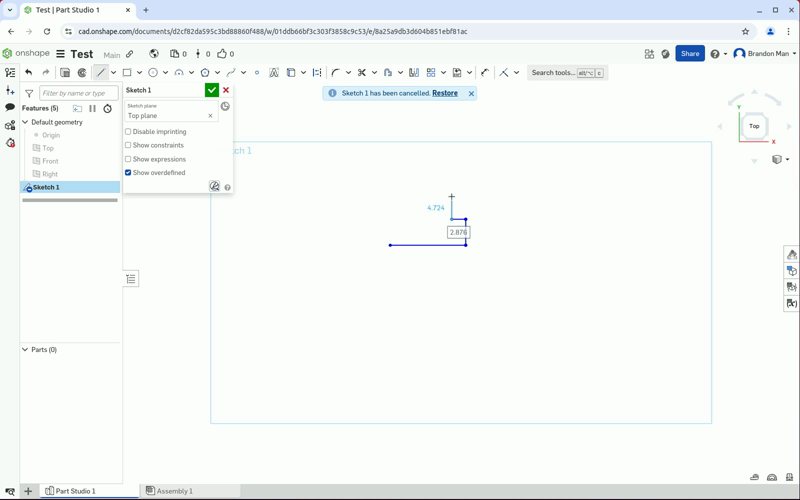
mouse_move(481, 196)
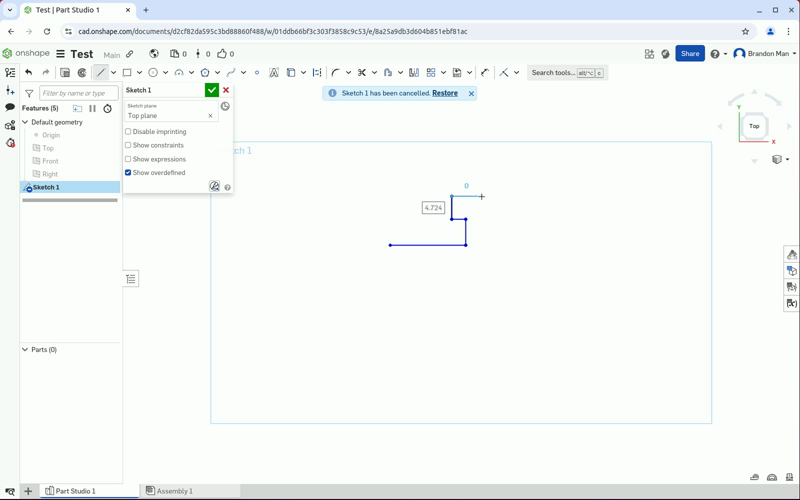
mouse_move(465, 196)
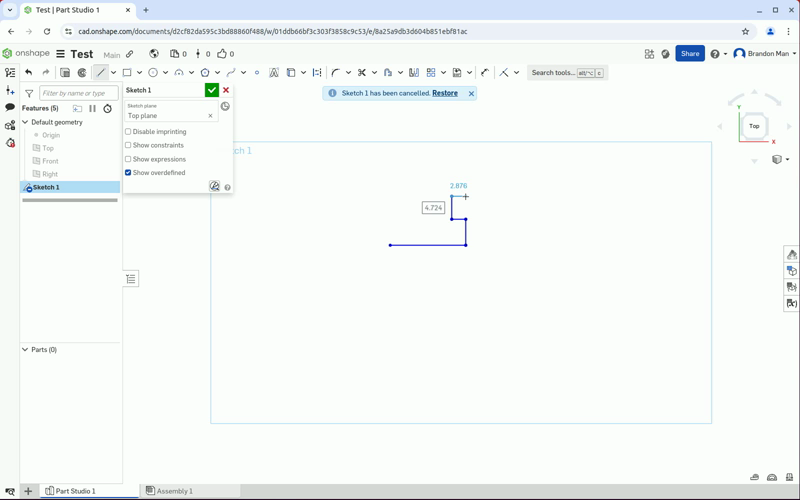
click(465, 196)
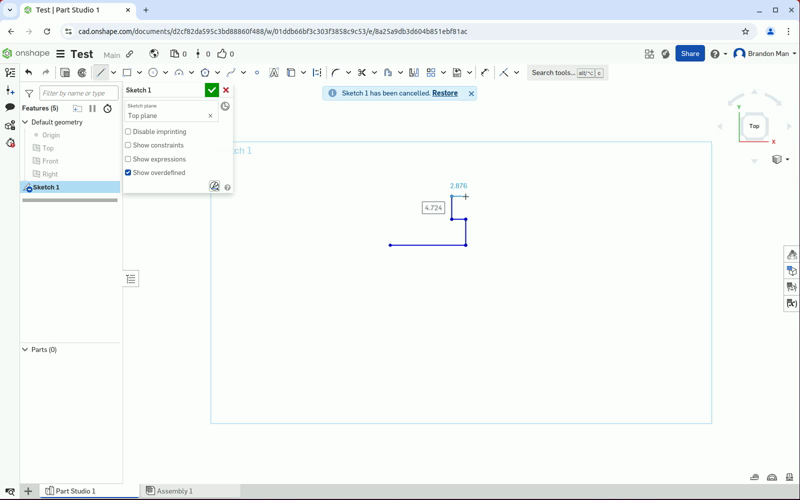
key_up(shift)
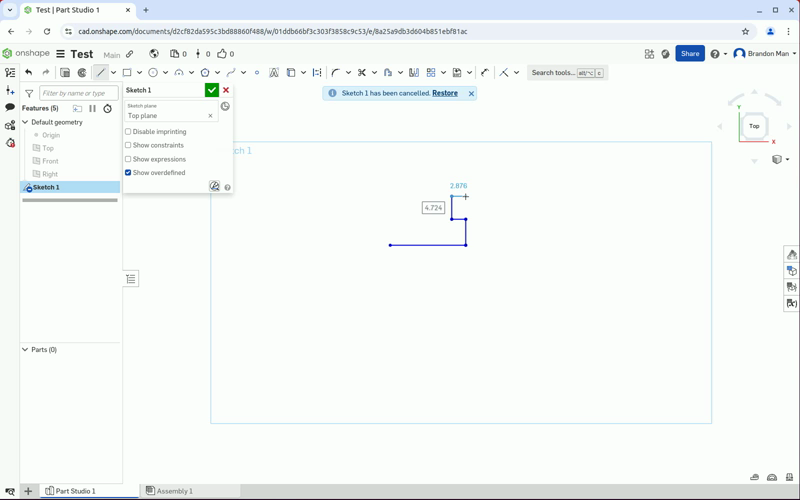
key_down(shift)
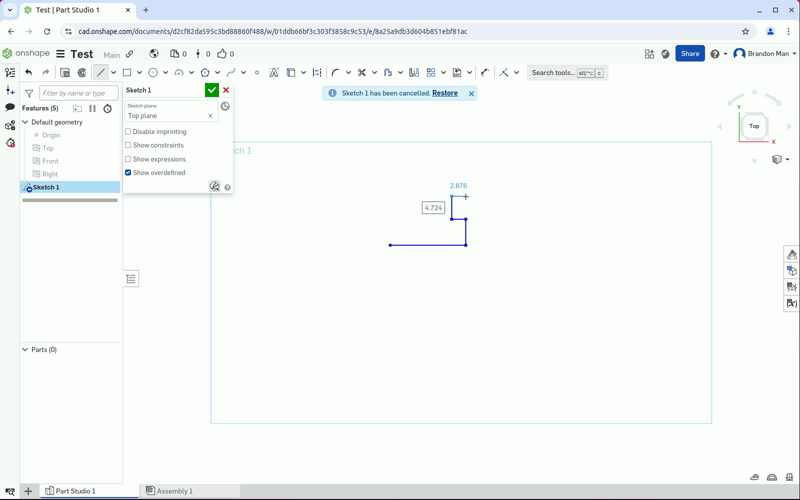
mouse_move(495, 196)
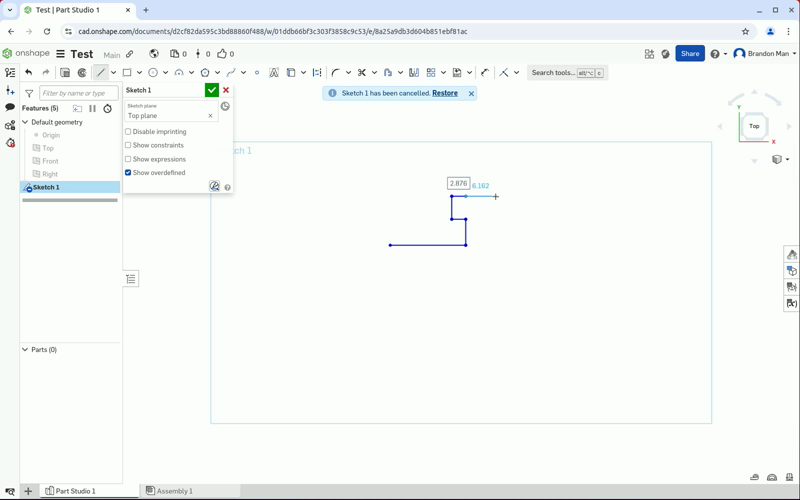
mouse_move(465, 170)
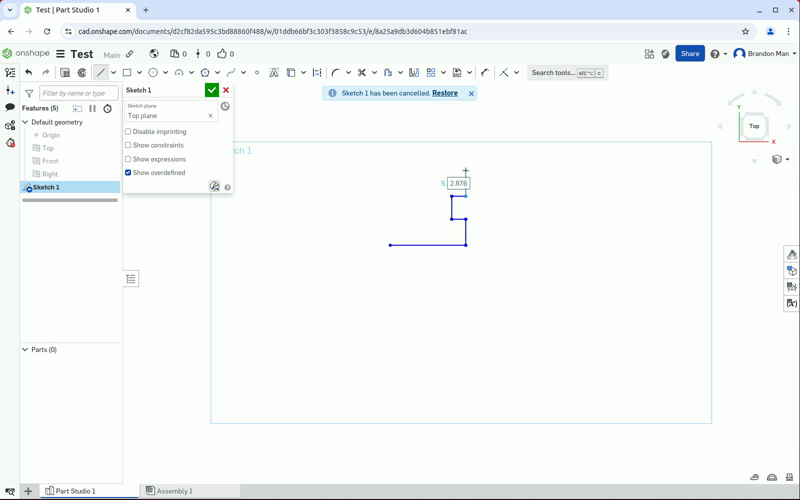
click(465, 170)
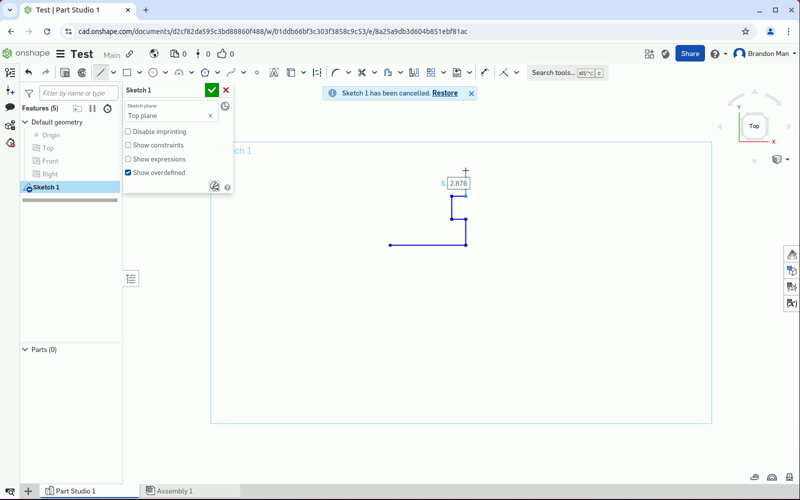
key_up(shift)
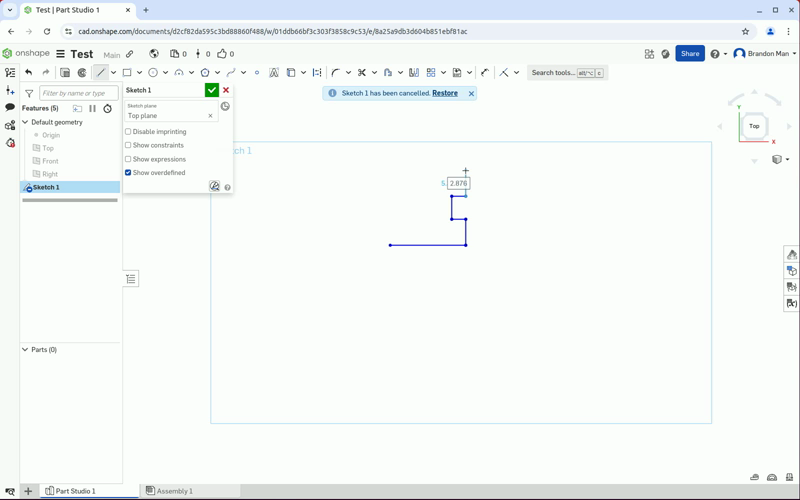
key_down(shift)
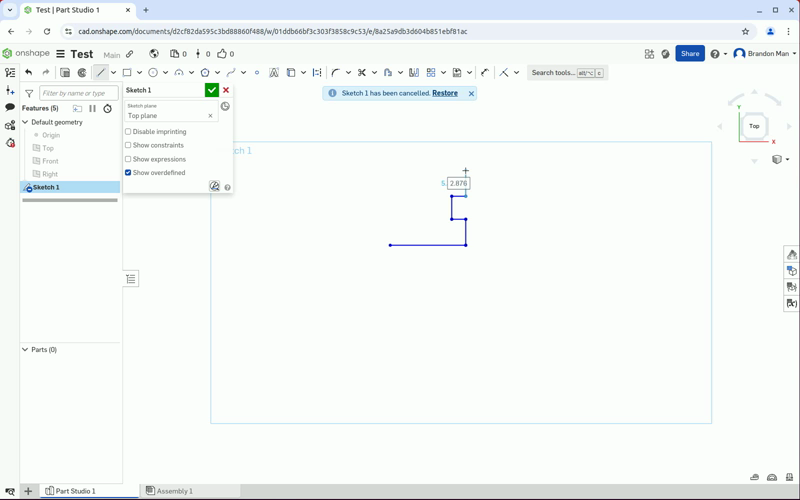
mouse_move(390, 170)
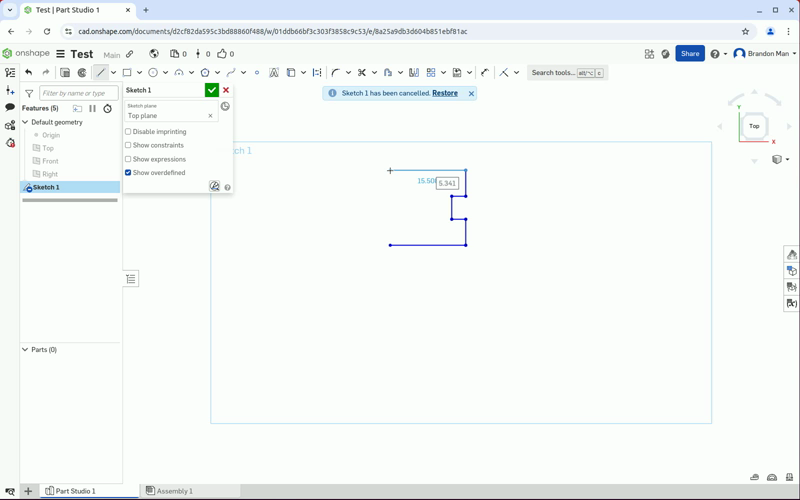
click(390, 170)
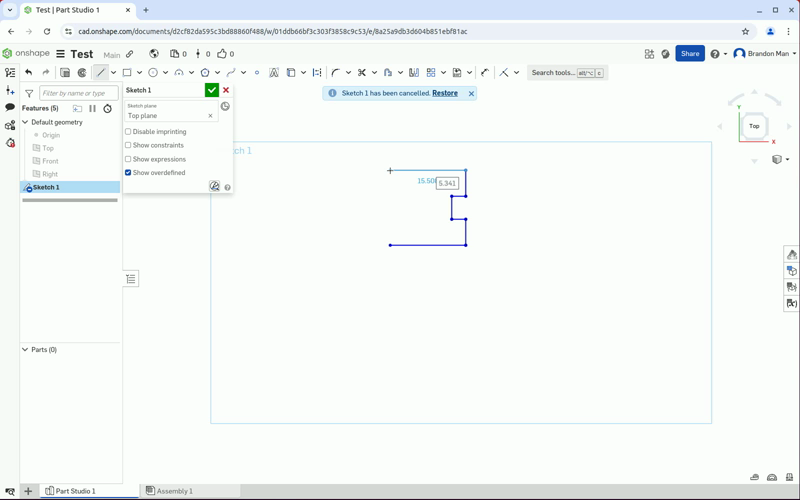
key_up(shift)
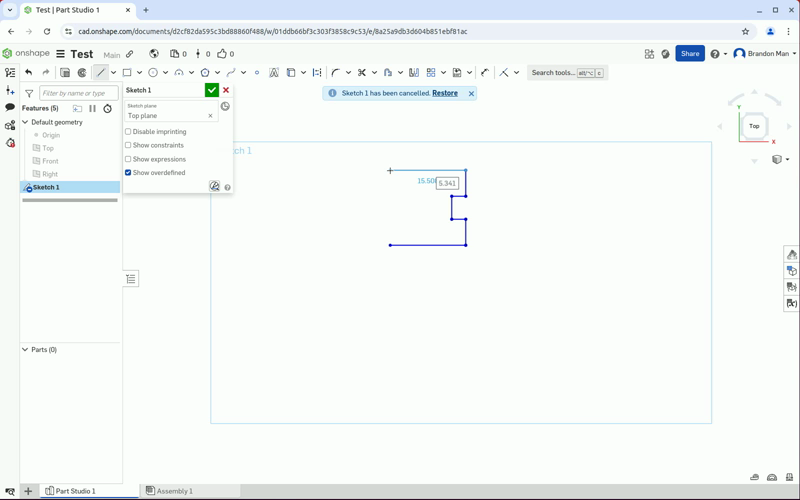
key_down(shift)
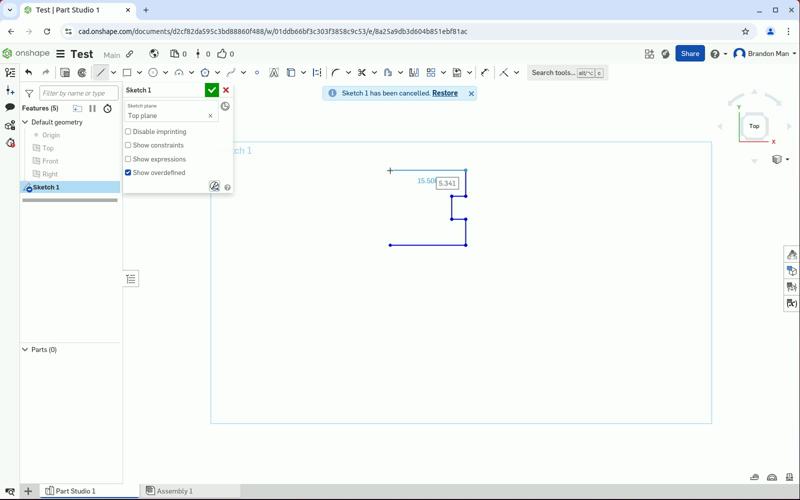
mouse_move(420, 170)
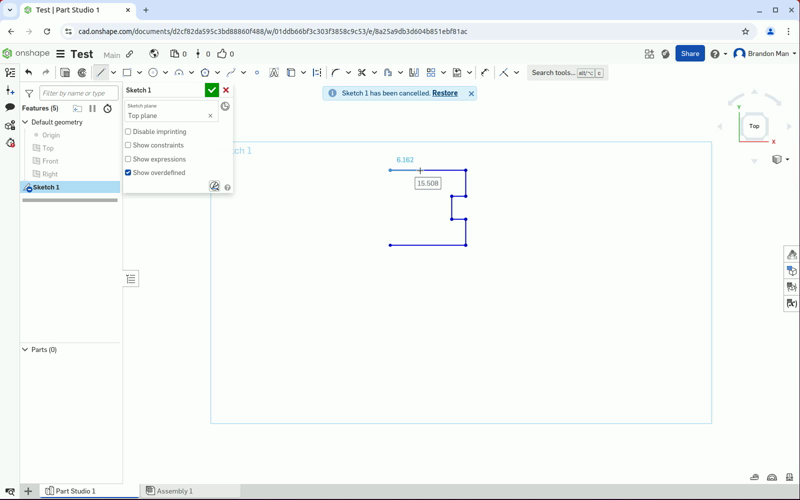
mouse_move(390, 196)
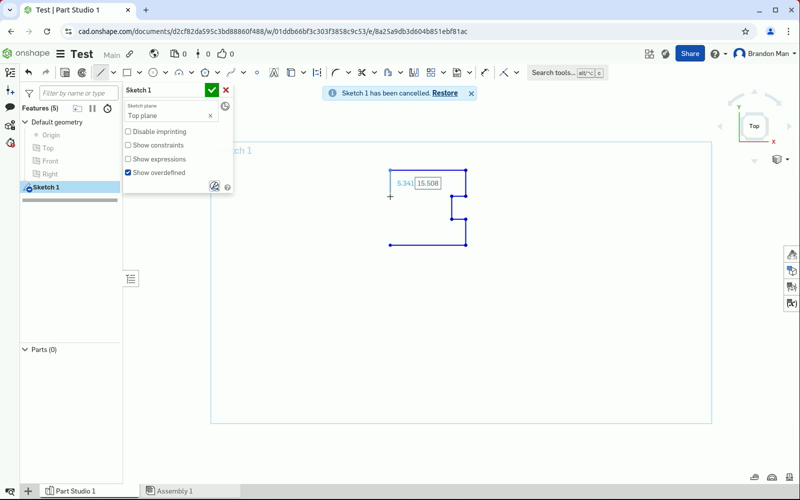
click(390, 196)
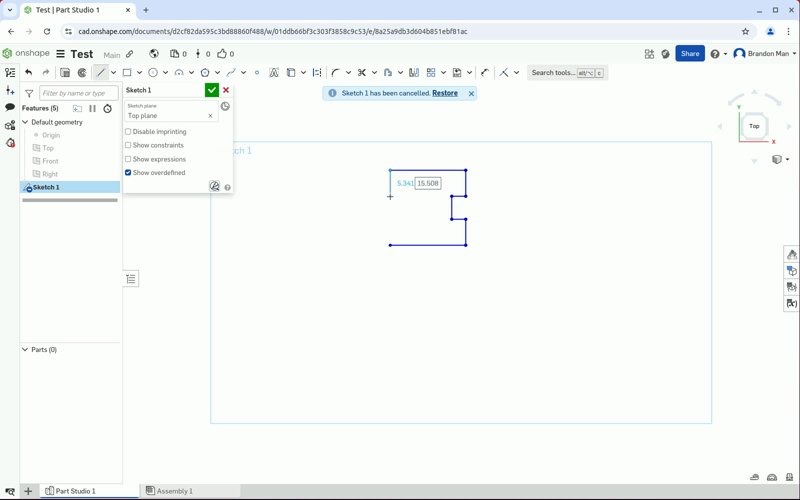
key_up(shift)
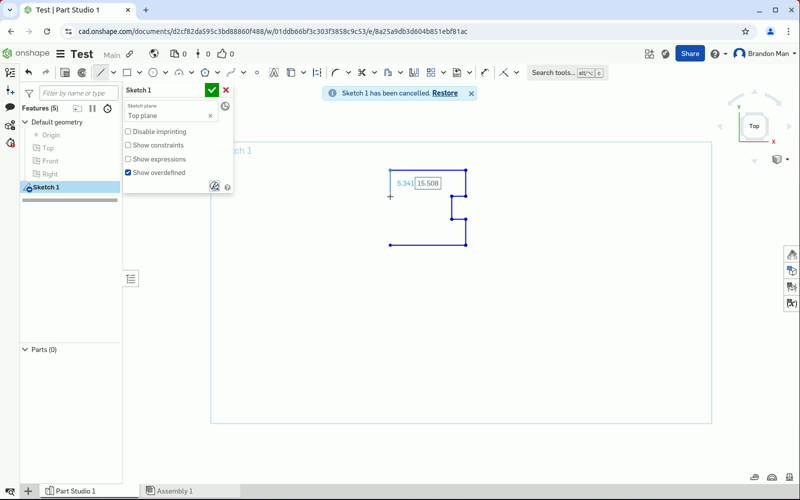
key_down(shift)
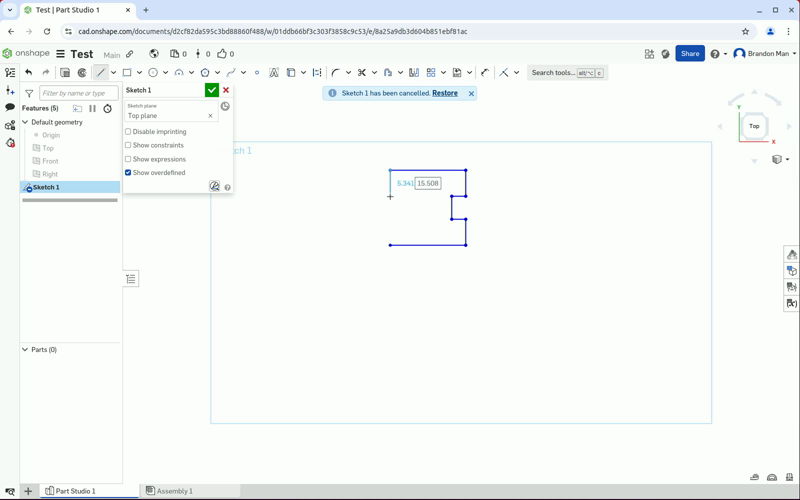
mouse_move(420, 196)
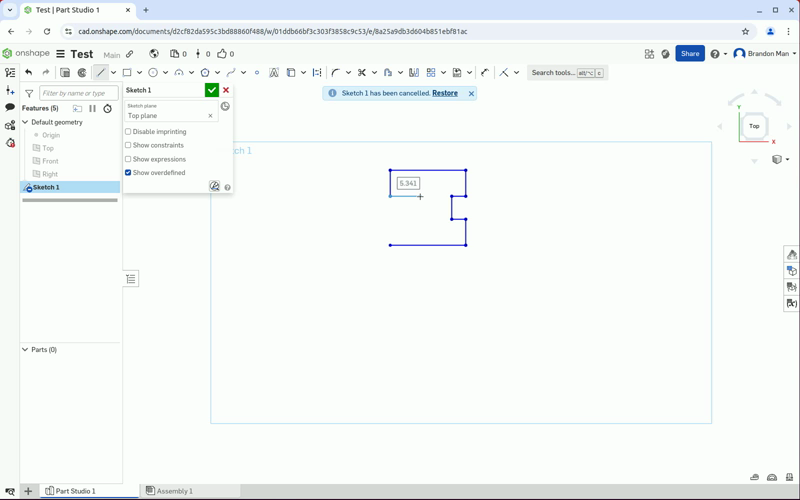
mouse_move(404, 196)
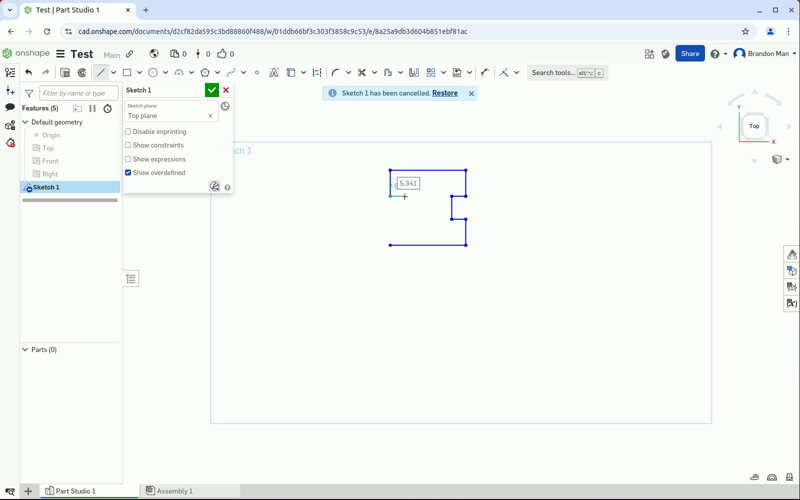
click(404, 196)
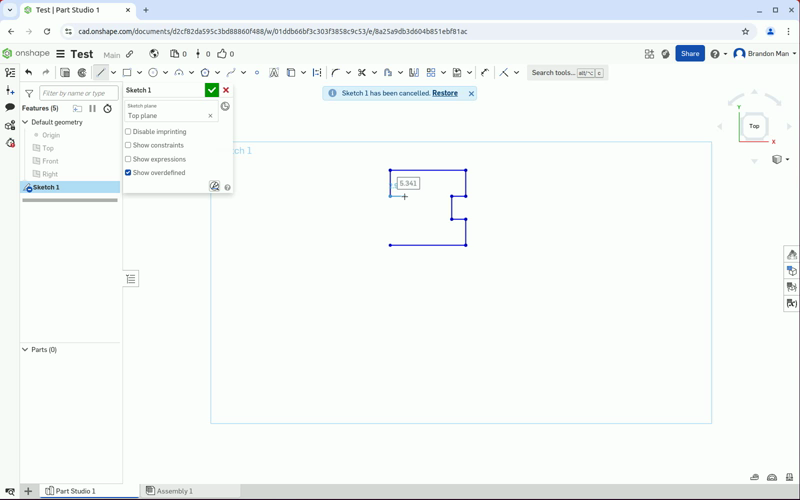
key_up(shift)
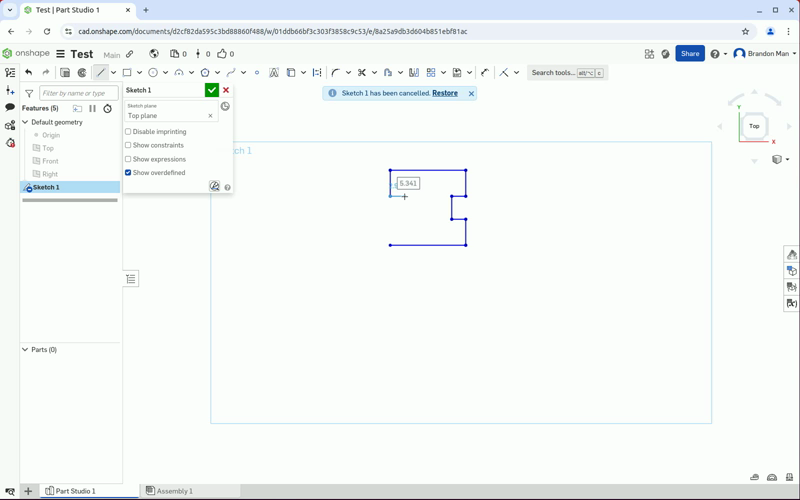
key_down(shift)
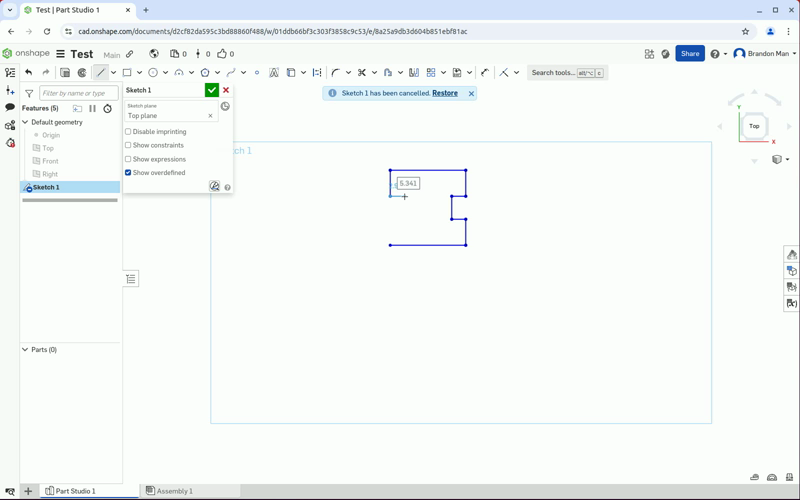
mouse_move(434, 196)
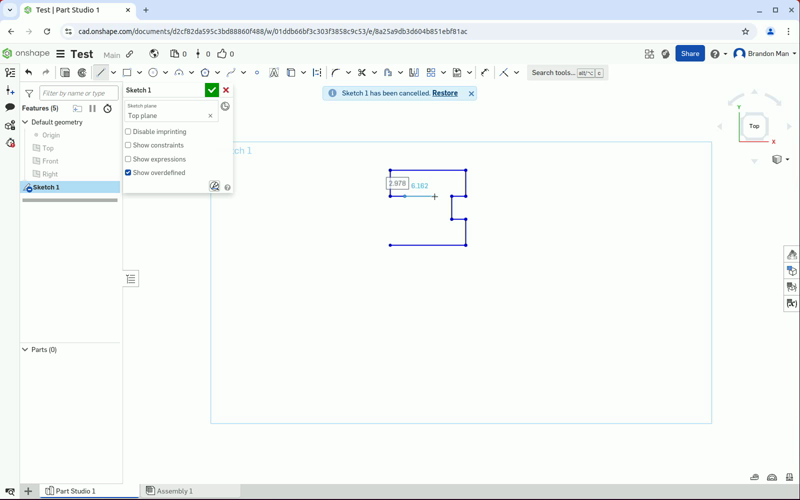
mouse_move(404, 219)
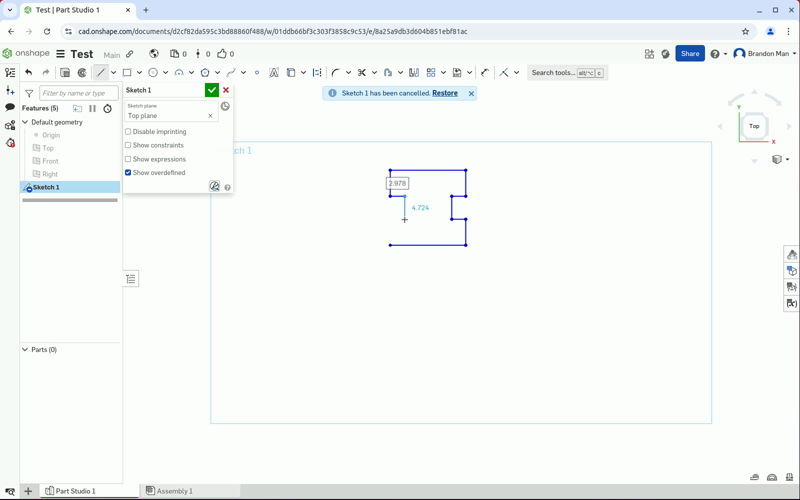
click(404, 219)
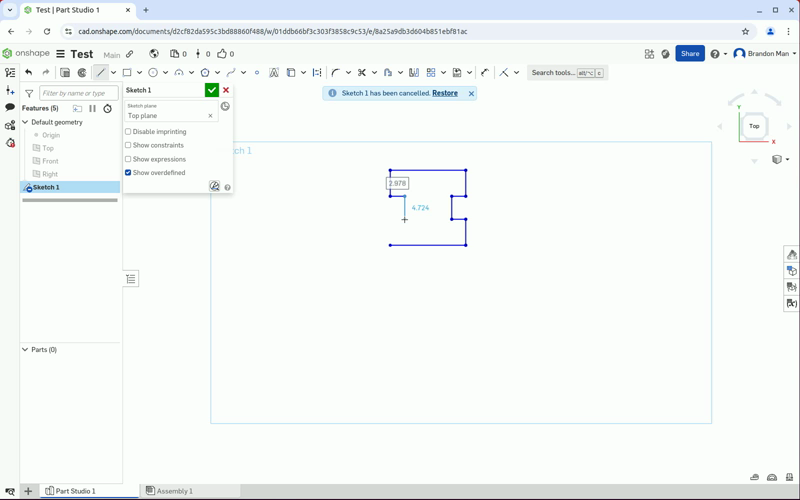
key_up(shift)
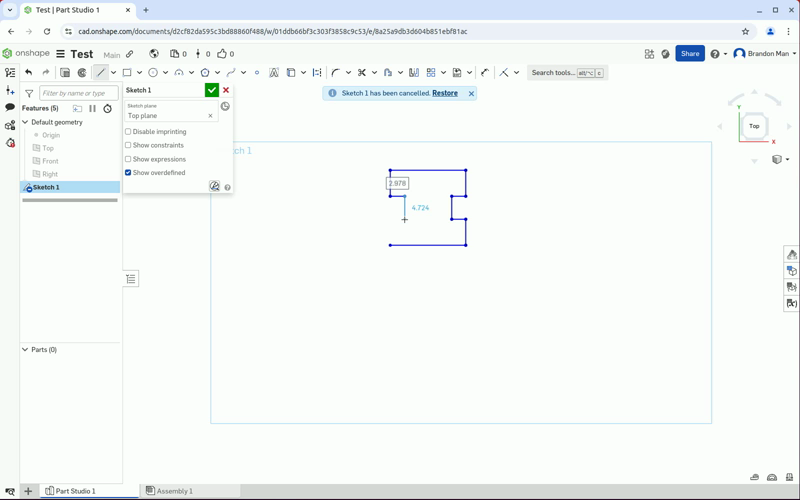
key_down(shift)
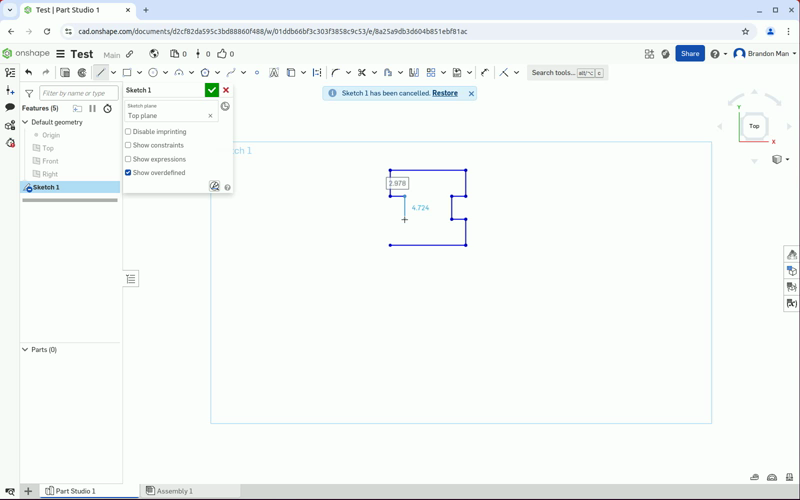
mouse_move(434, 219)
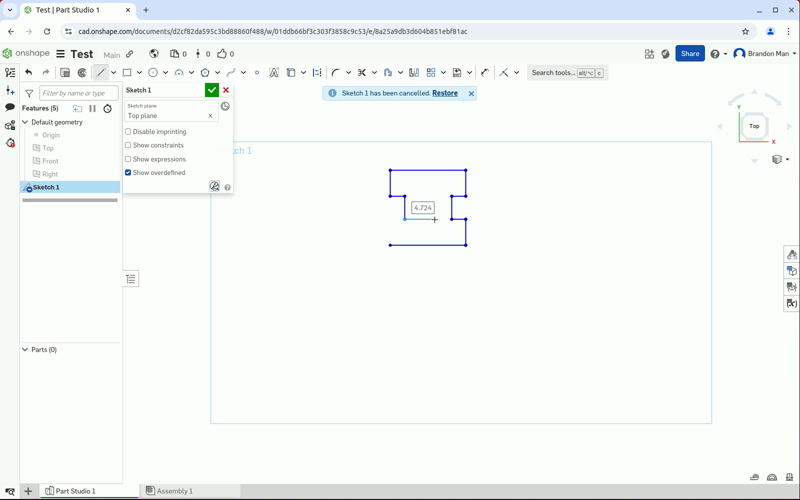
mouse_move(390, 219)
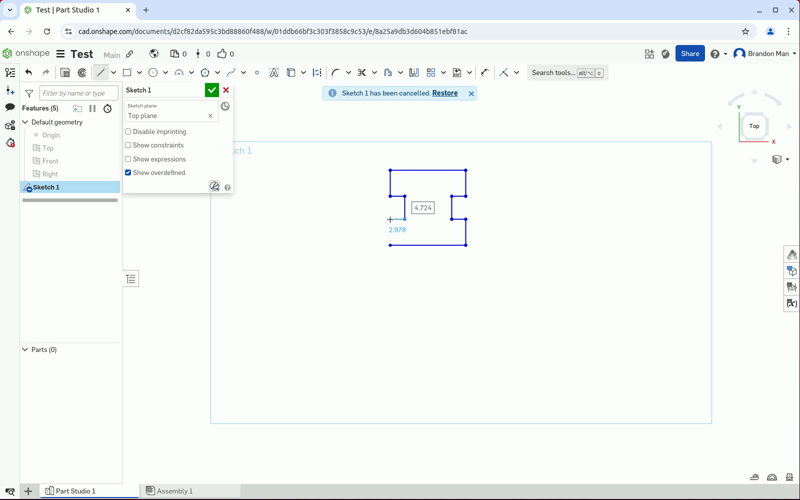
click(390, 219)
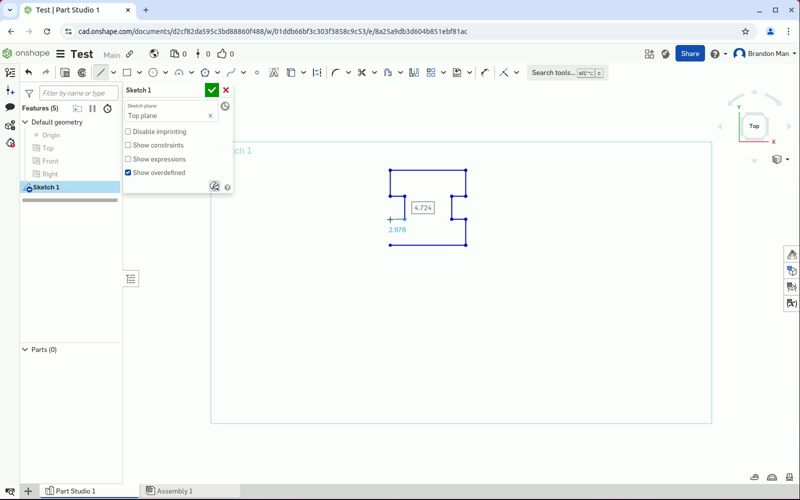
key_up(shift)
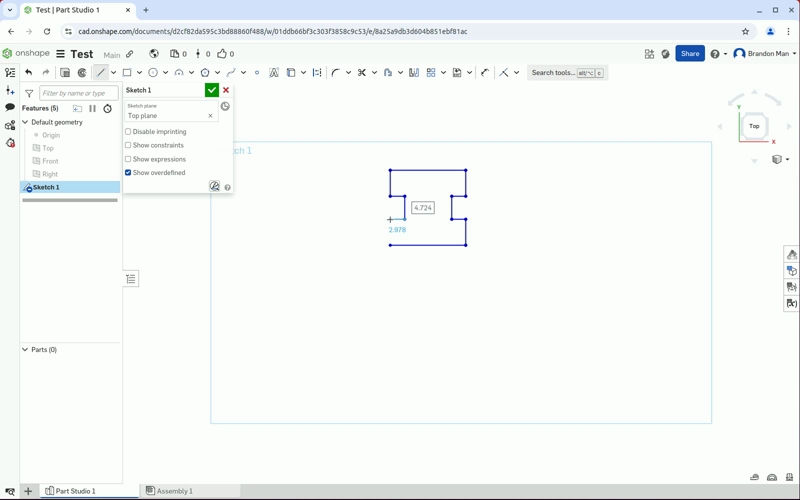
mouse_move(420, 219)
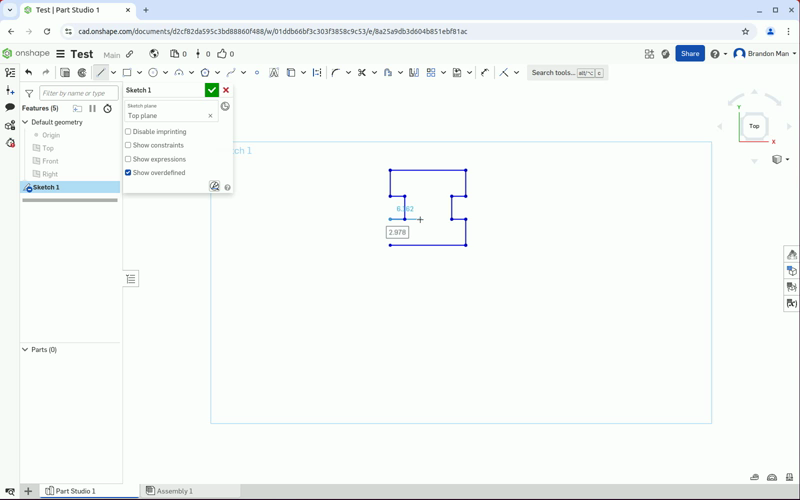
key_down(shift)
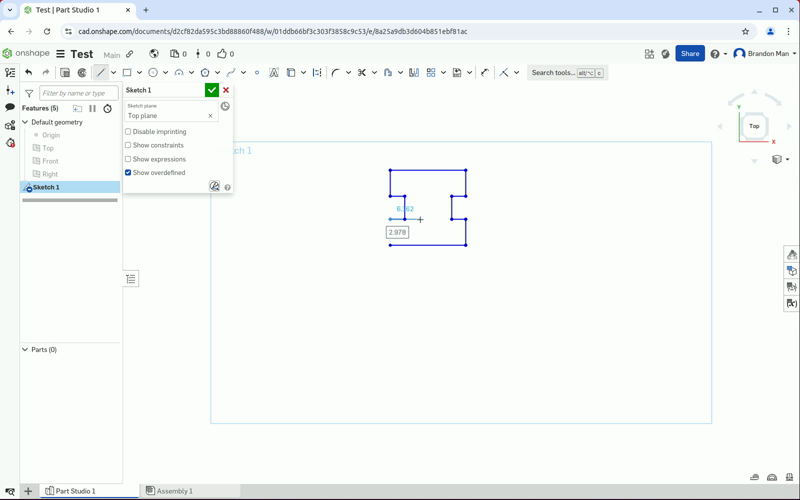
mouse_move(390, 245)
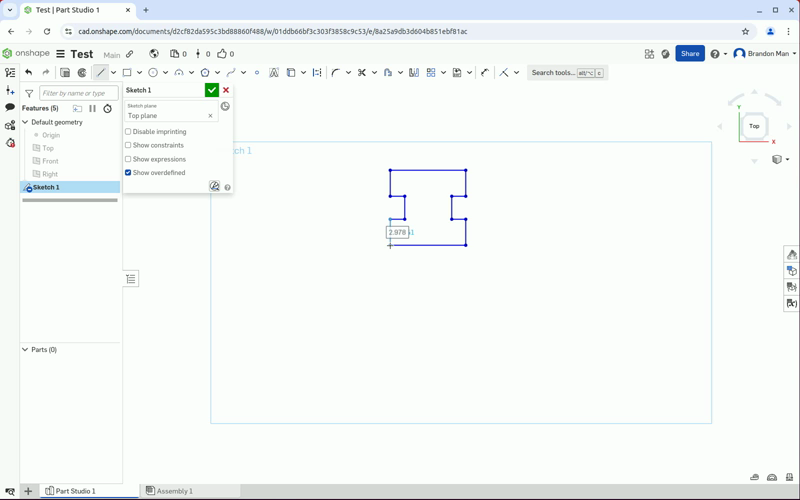
key_up(shift)
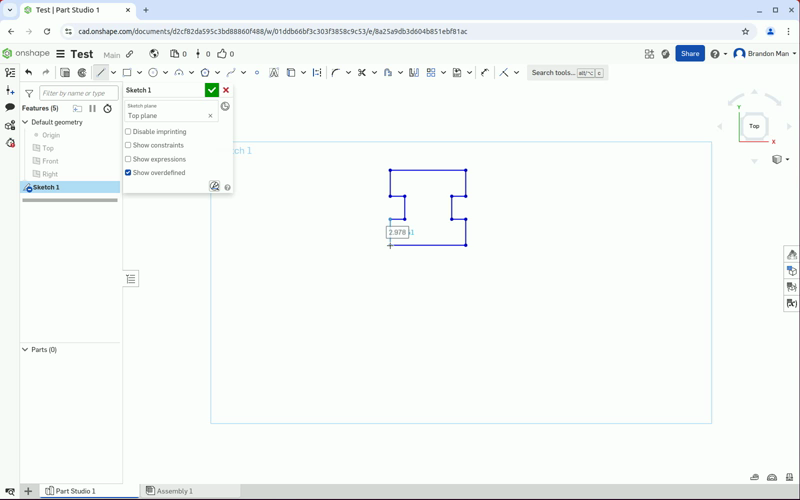
click(390, 245)
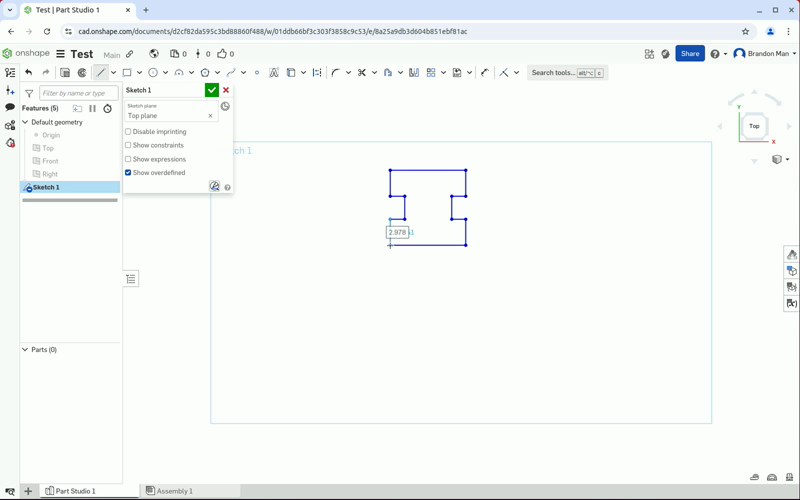
key(esc)
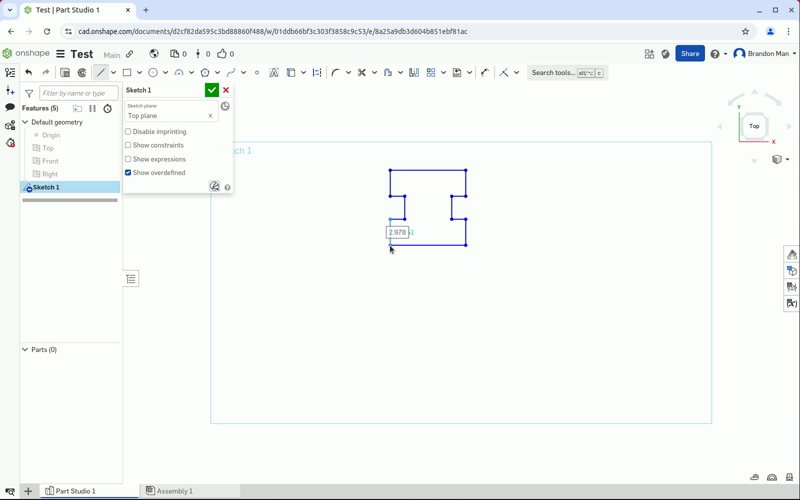
key(c)
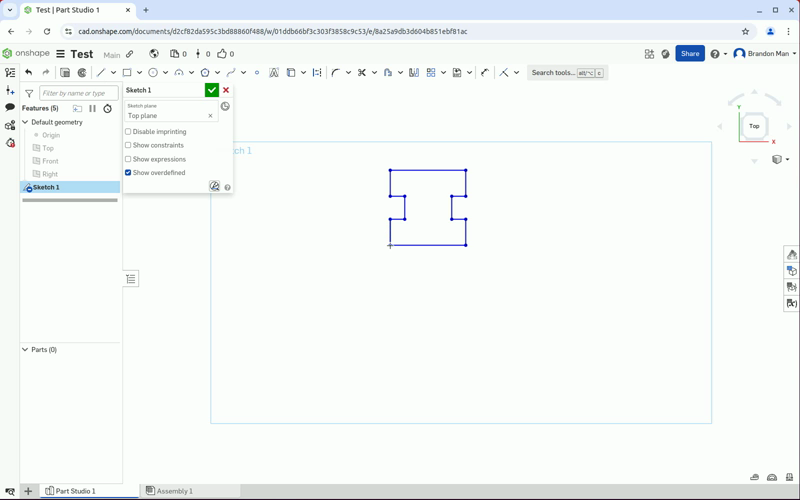
key_down(shift)
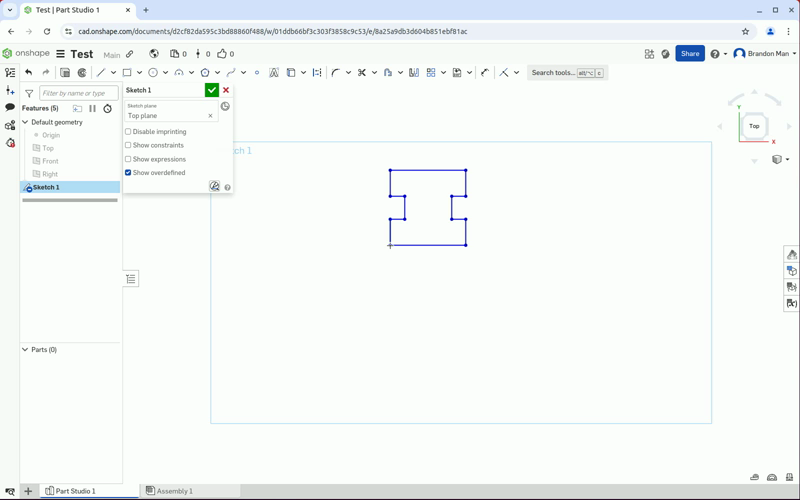
mouse_move(428, 207)
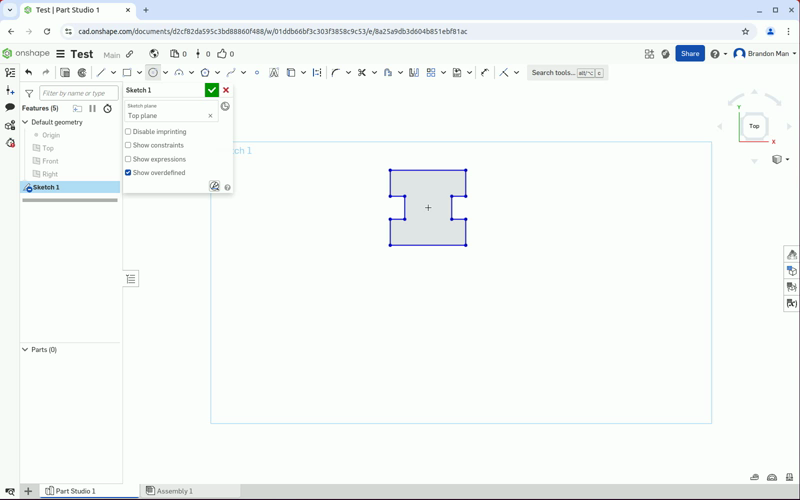
click(428, 207)
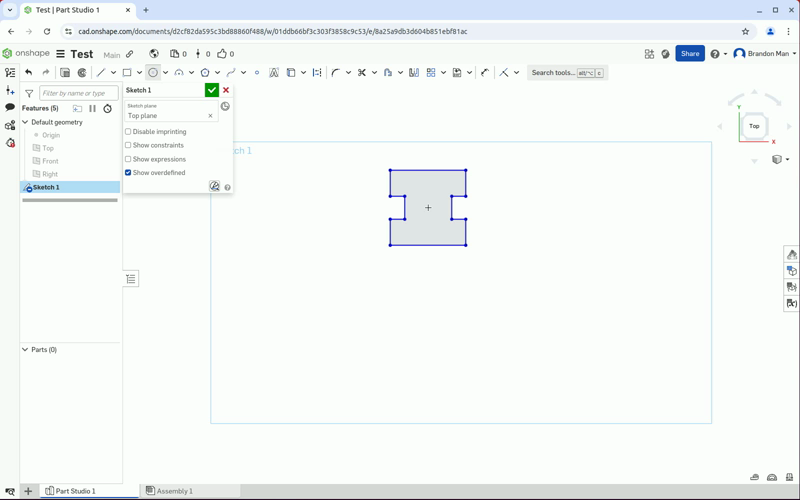
key_up(shift)
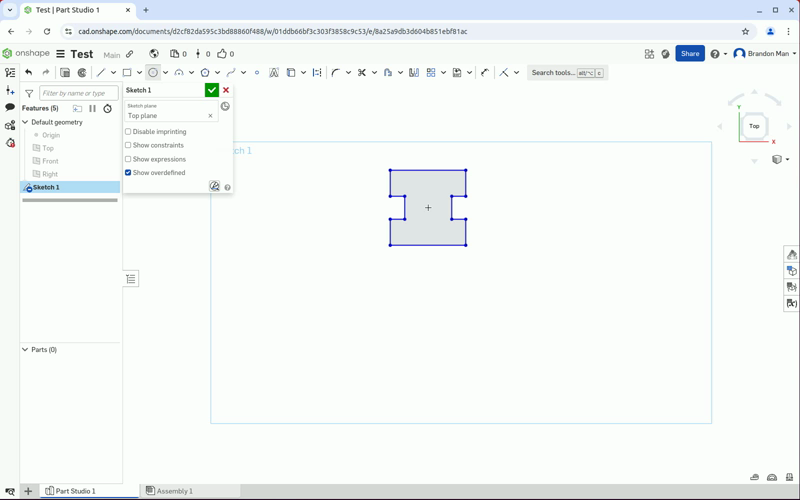
mouse_move(437, 207)
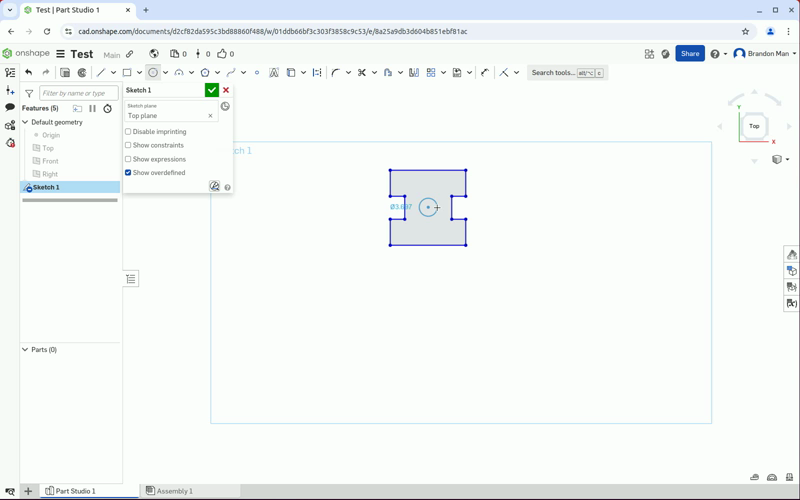
click(437, 207)
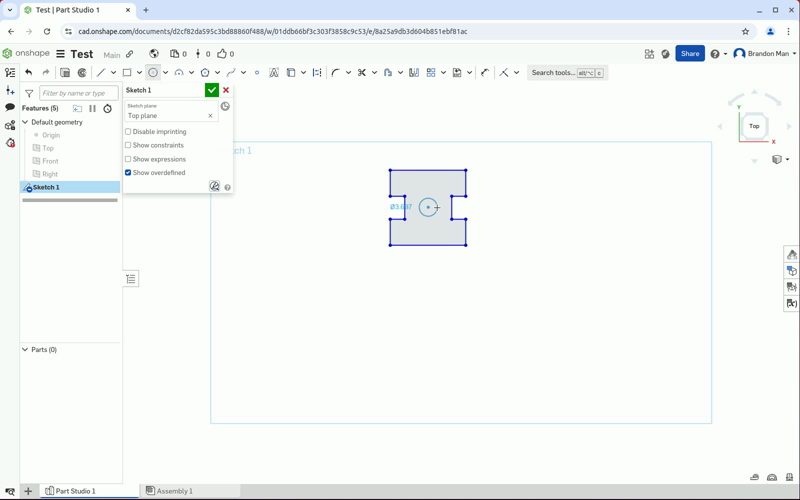
key(esc)
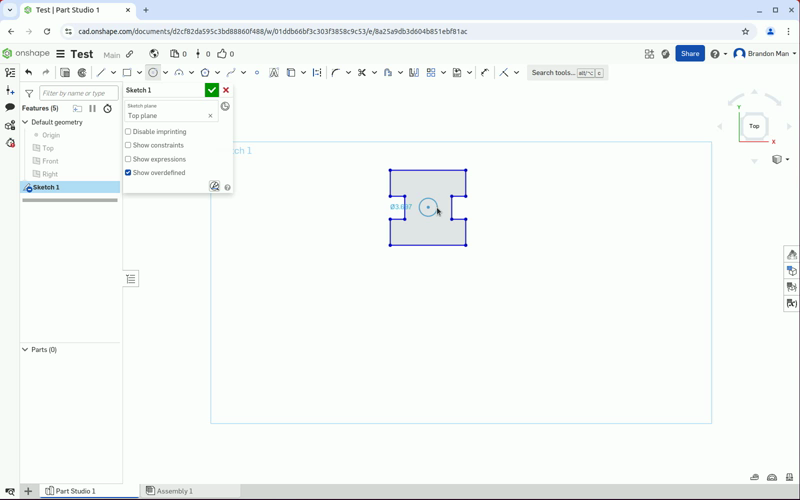
mouse_move(442, 217)
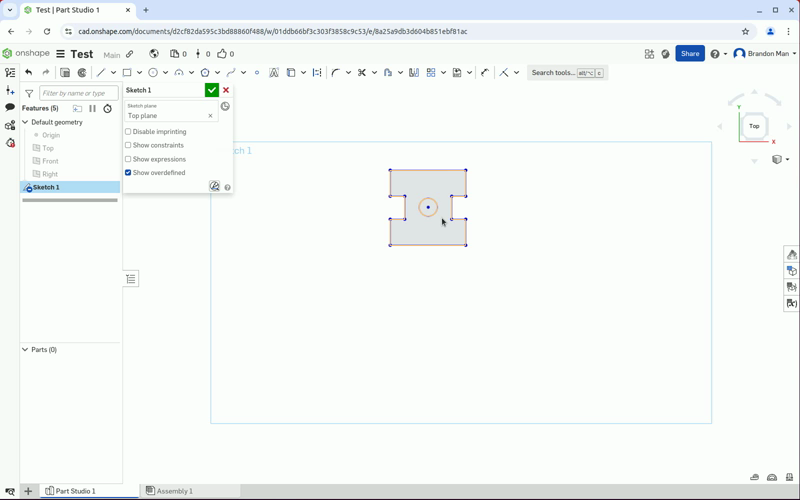
click(442, 217)
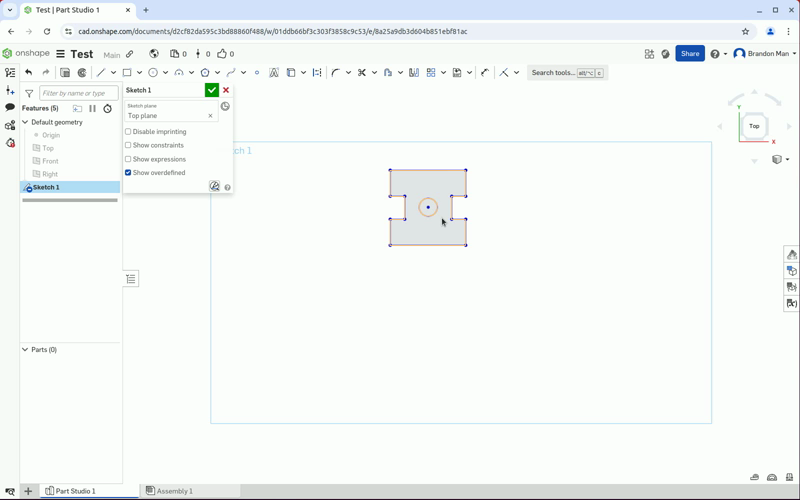
mouse_move(73, 352)
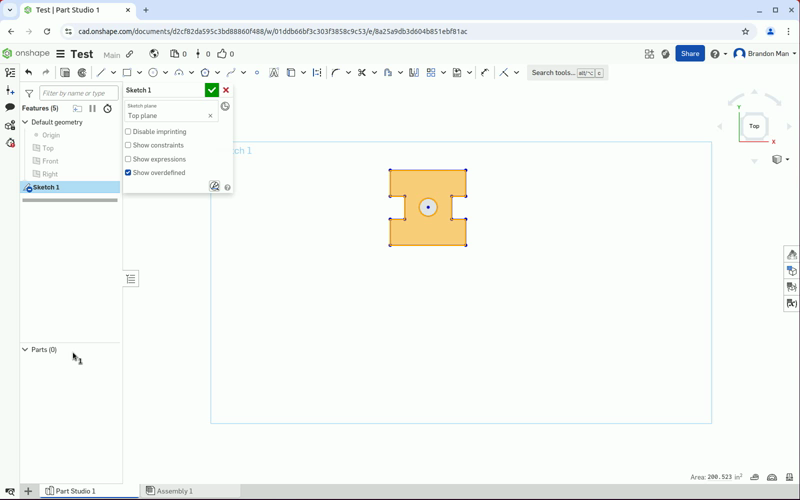
key(shift+y)
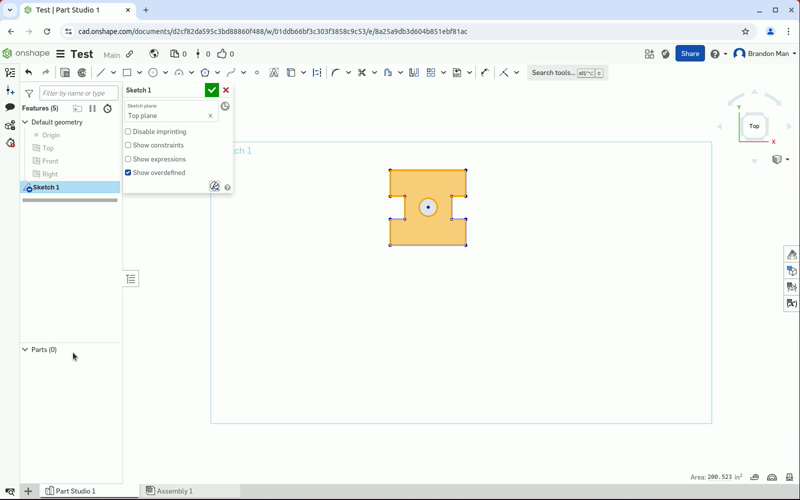
key(shift+e)
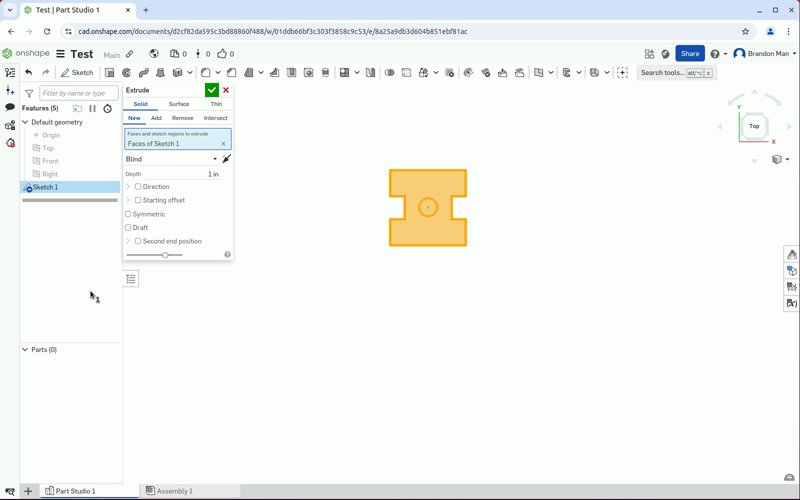
mouse_move(143, 106)
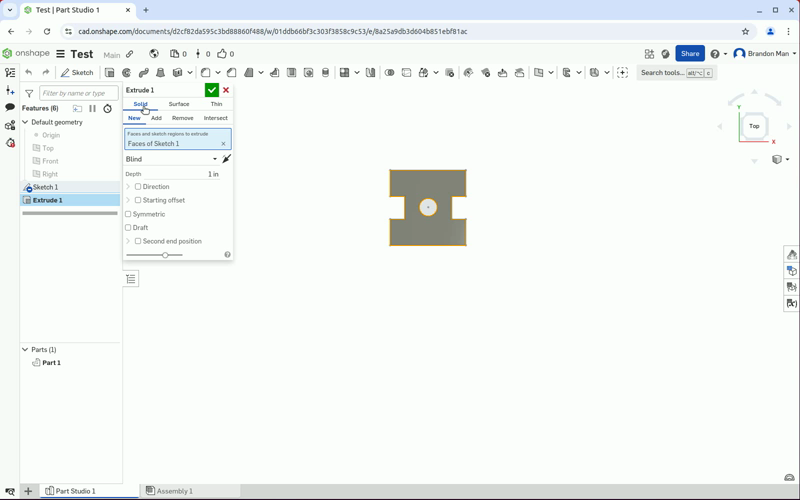
click(143, 106)
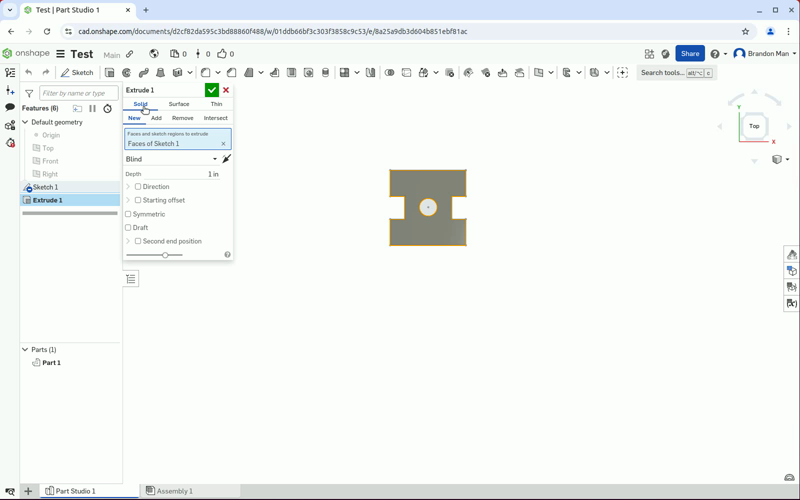
mouse_move(137, 120)
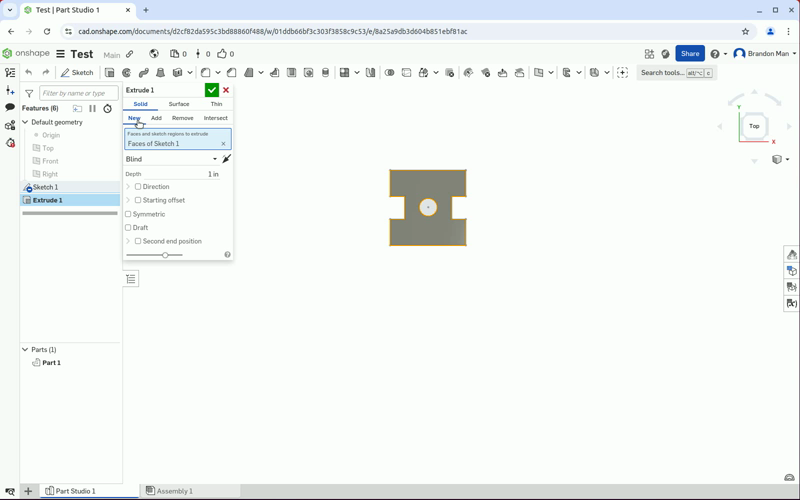
click(137, 120)
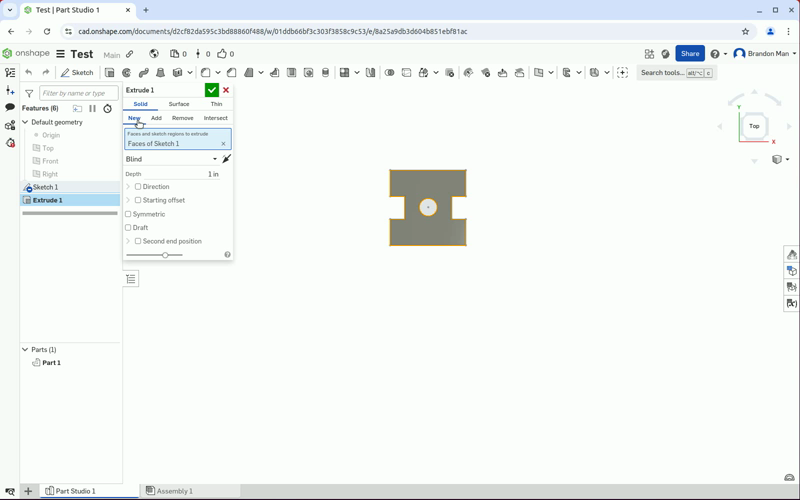
key(tab, 4)
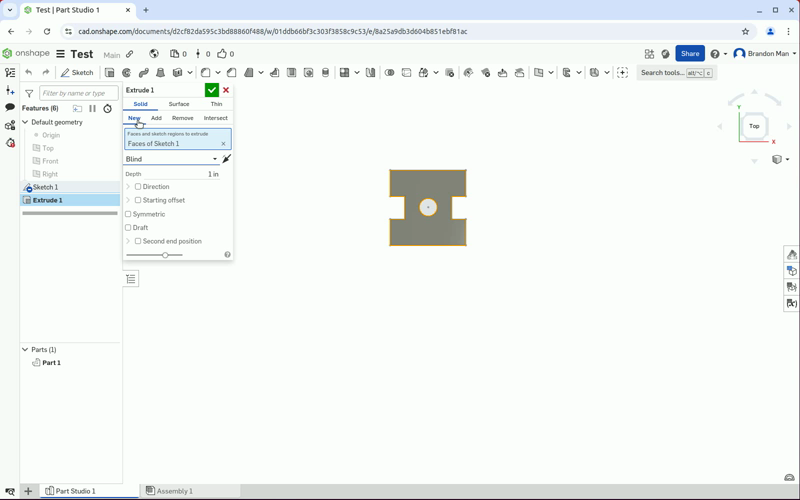
text(3.851)
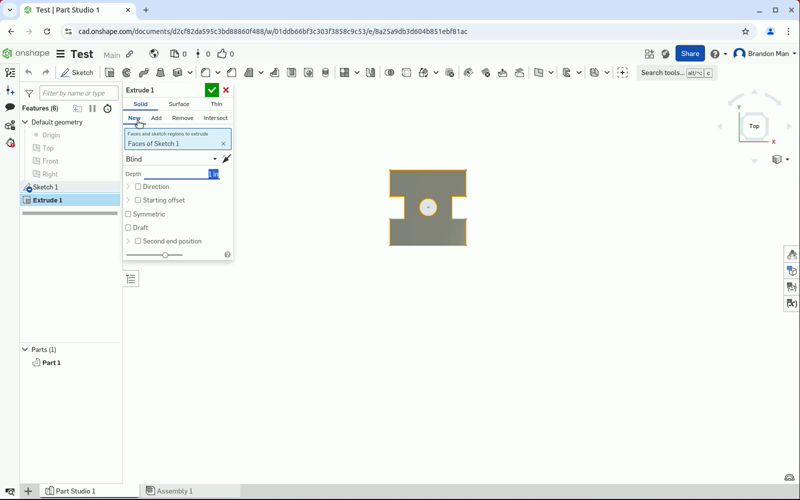
key(enter)
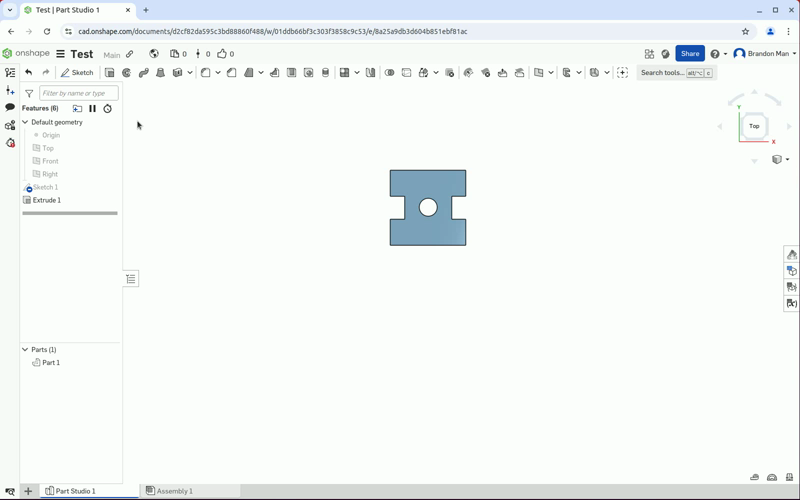
key(shift+h)
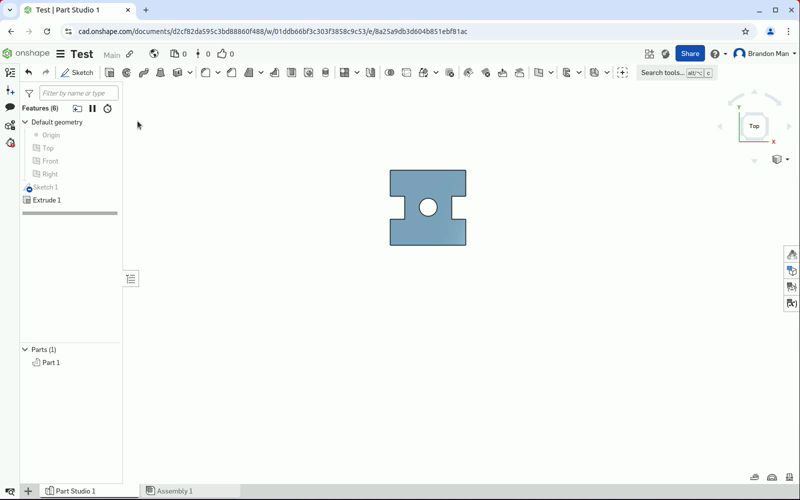
key(shift+h)
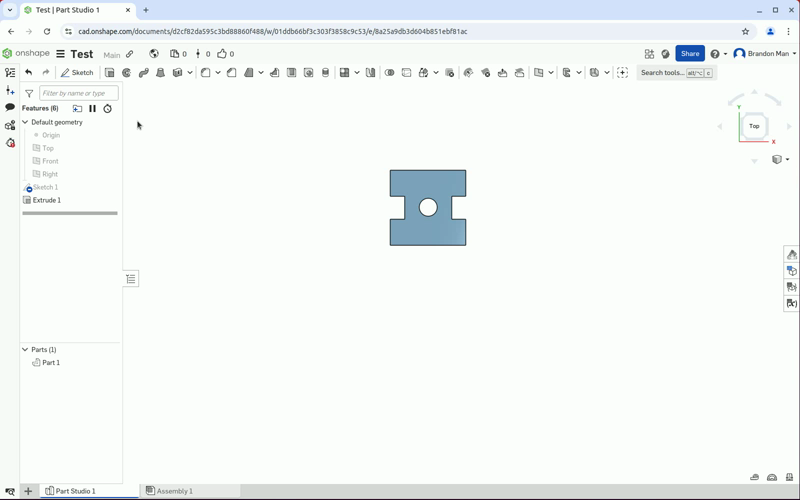
mouse_move(73, 189)
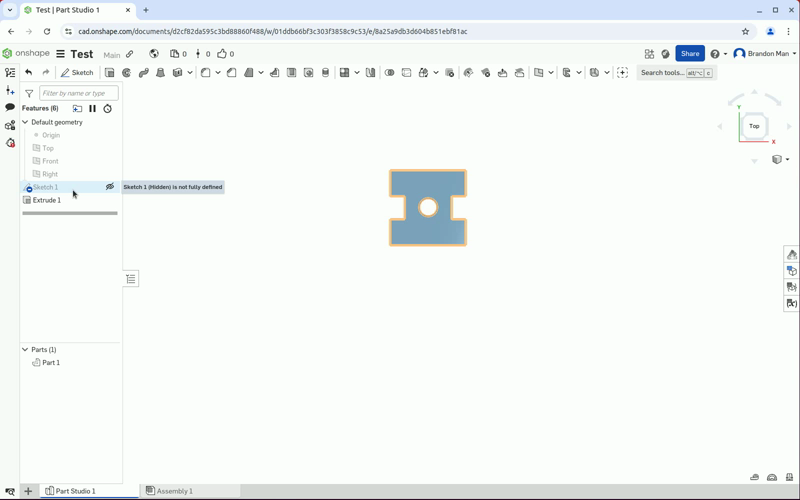
click(73, 189)
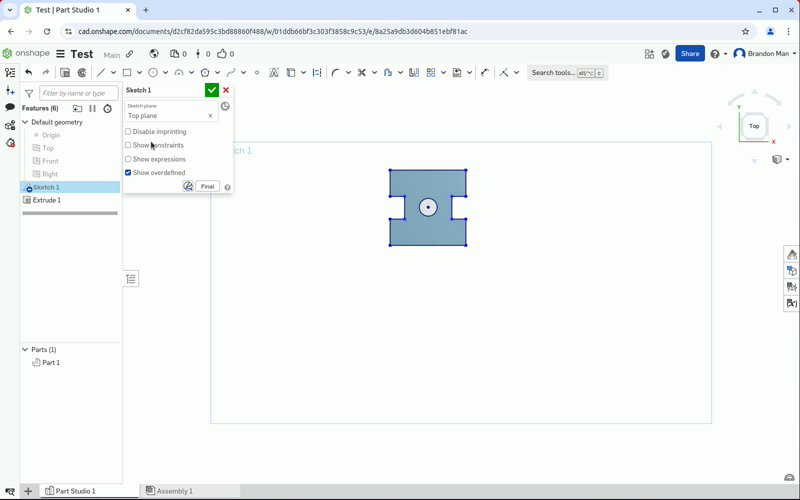
mouse_move(229, 92)
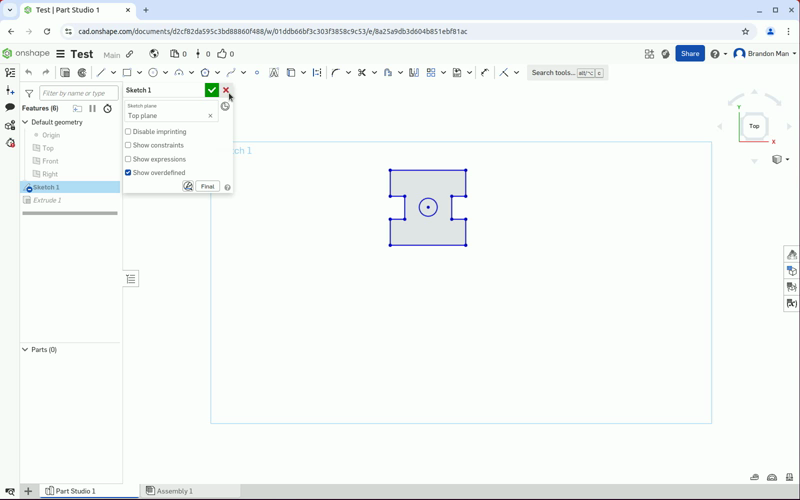
click(229, 92)
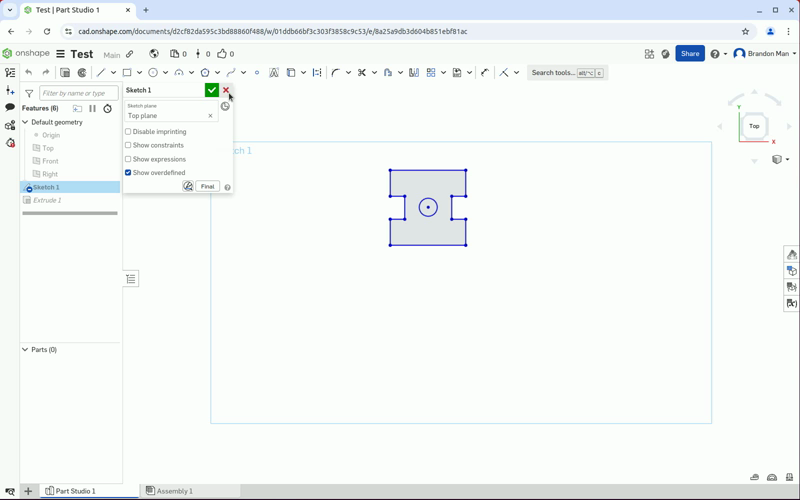
key(shift+s)
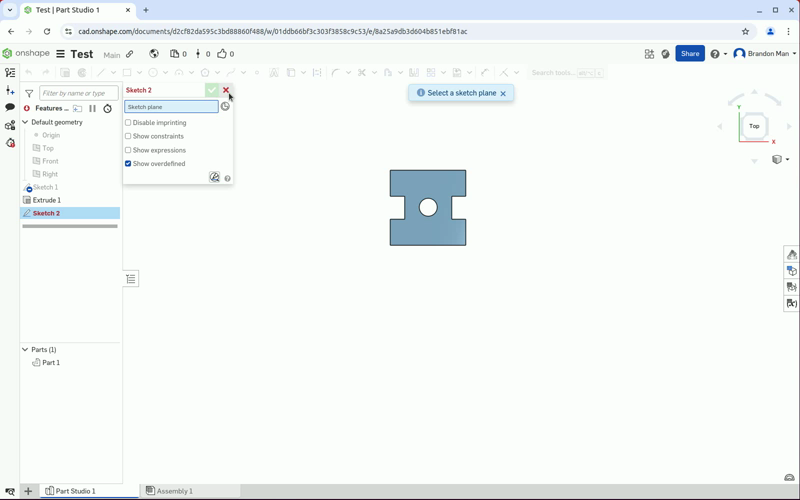
mouse_move(73, 150)
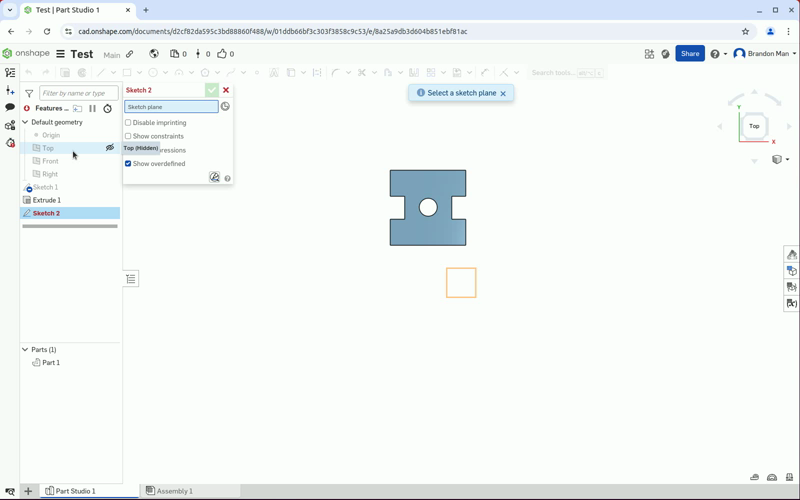
click(73, 150)
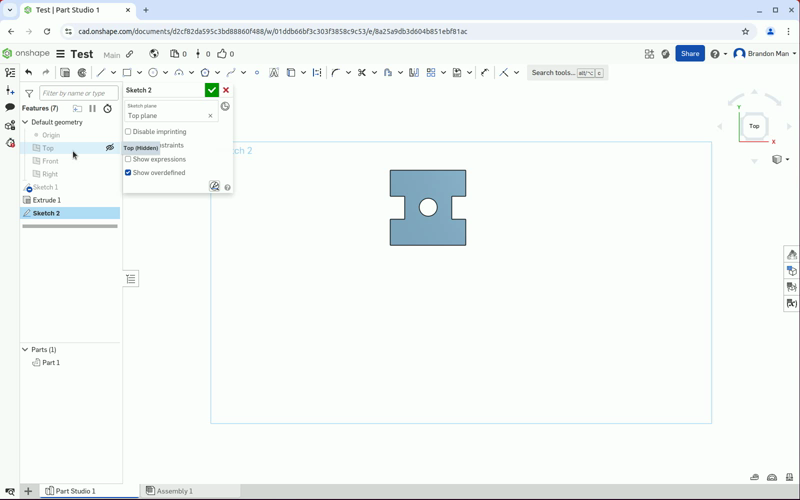
mouse_move(73, 352)
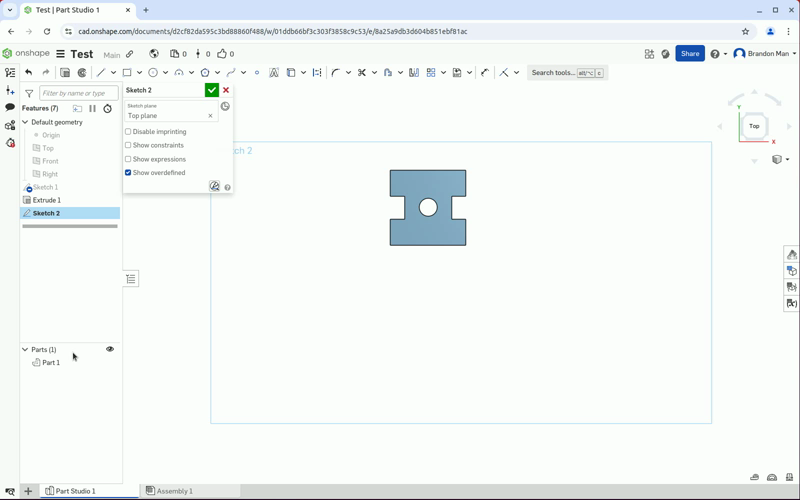
key(y)
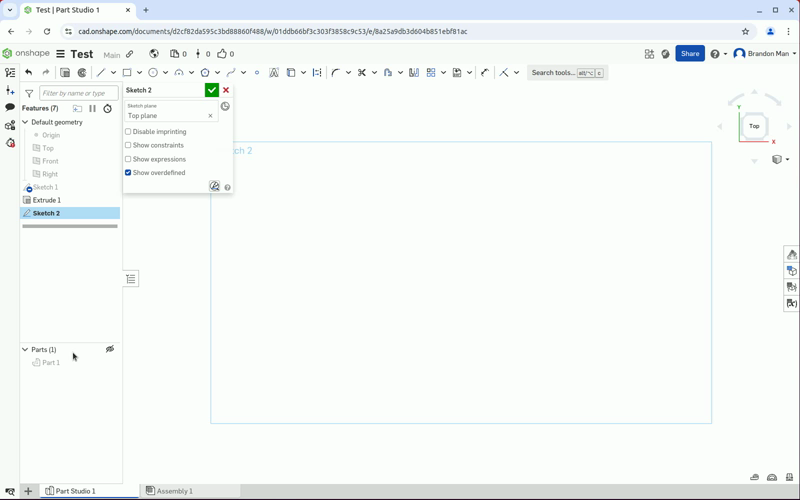
key(l)
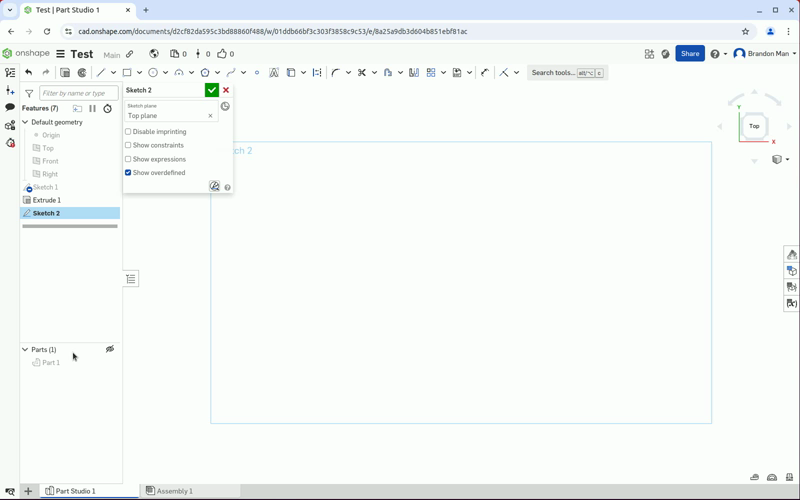
key_down(shift)
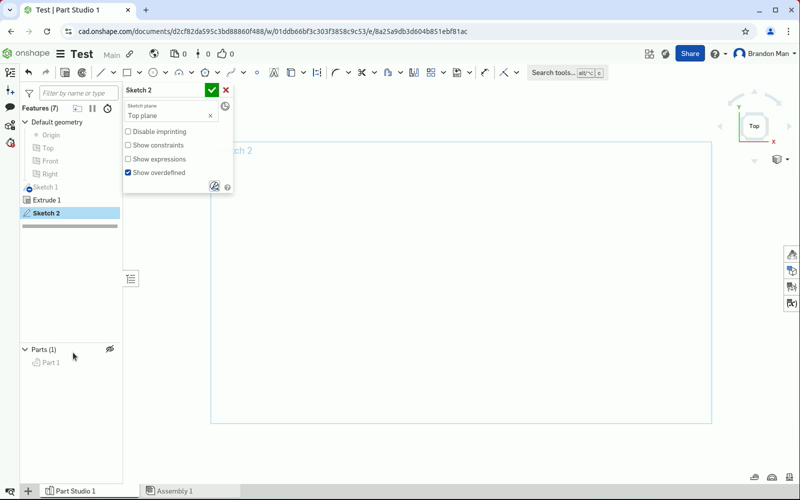
mouse_move(390, 282)
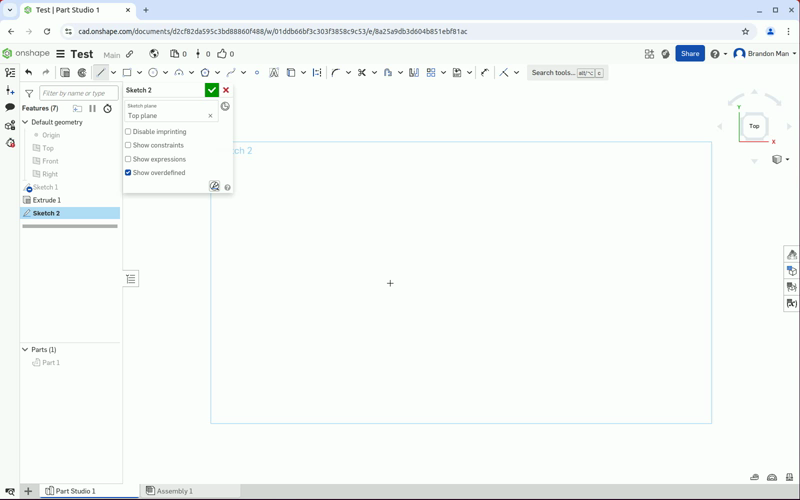
click(390, 282)
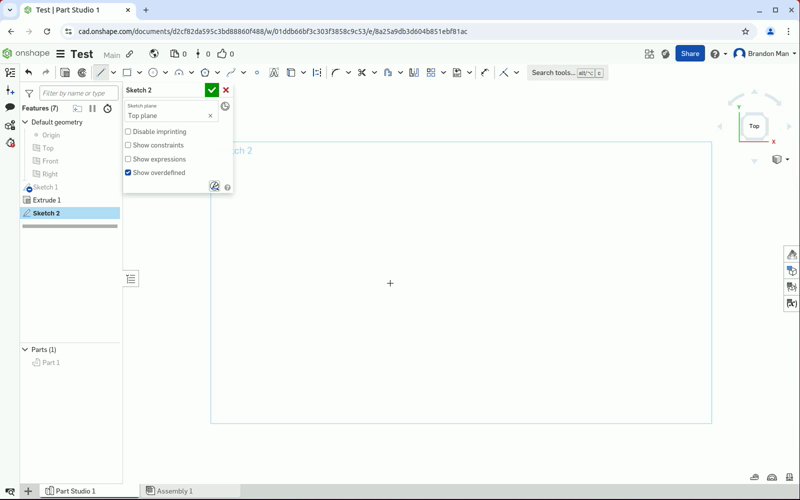
key_up(shift)
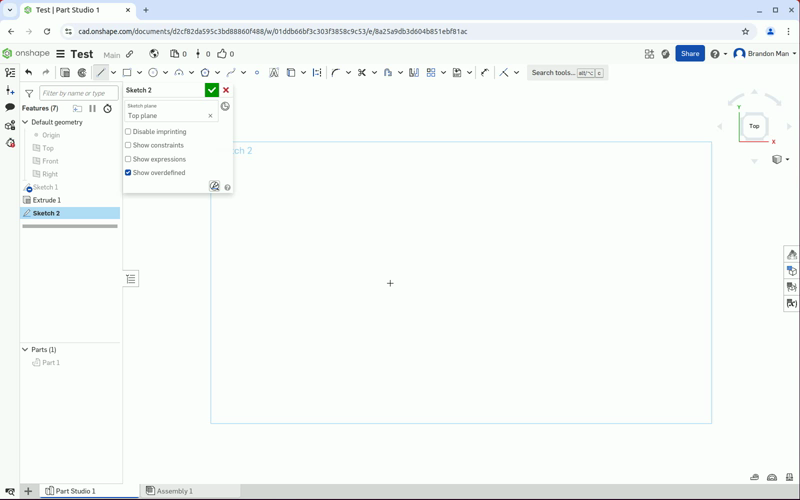
key_down(shift)
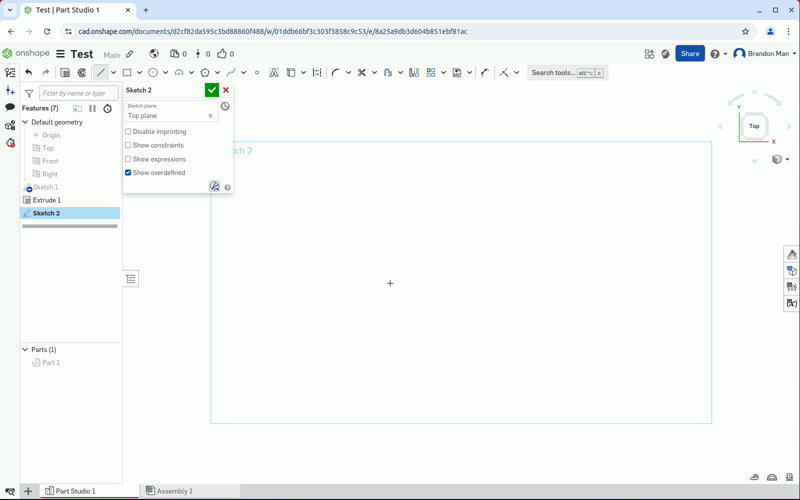
mouse_move(465, 282)
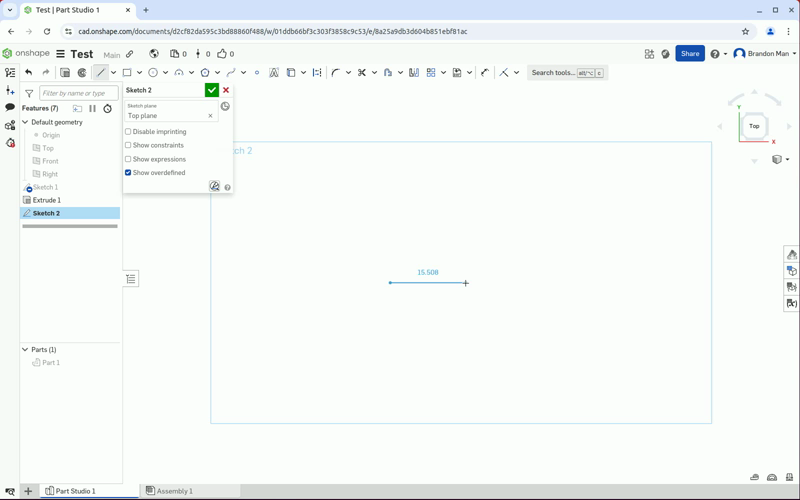
click(465, 282)
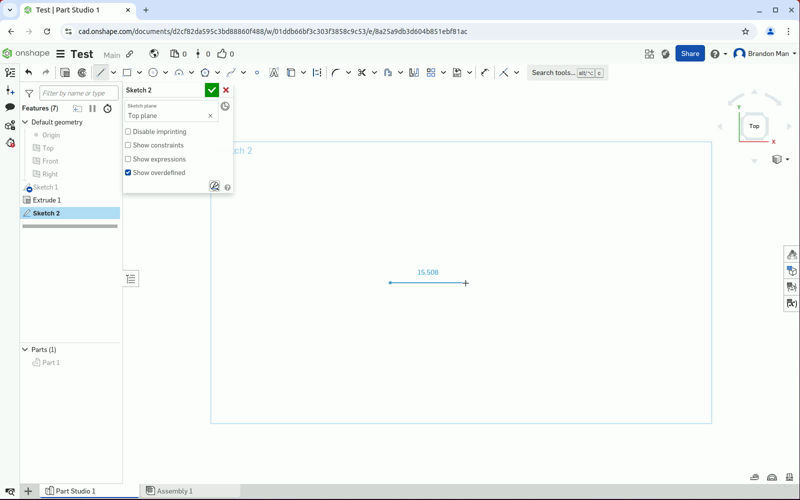
key_up(shift)
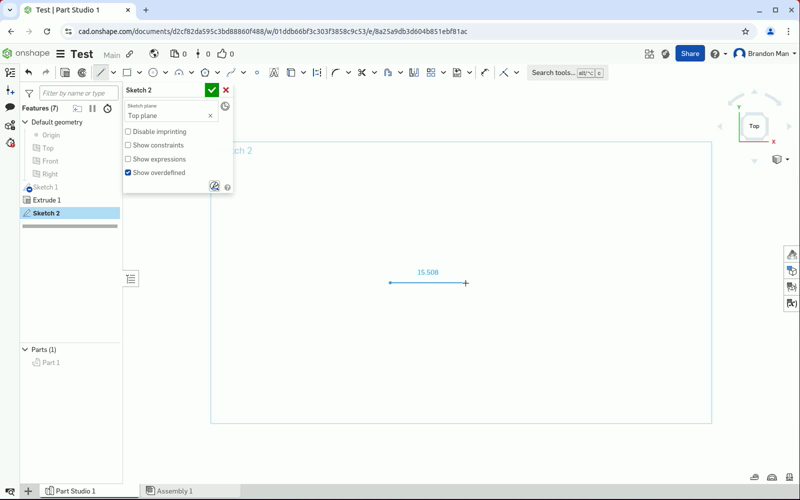
key_down(shift)
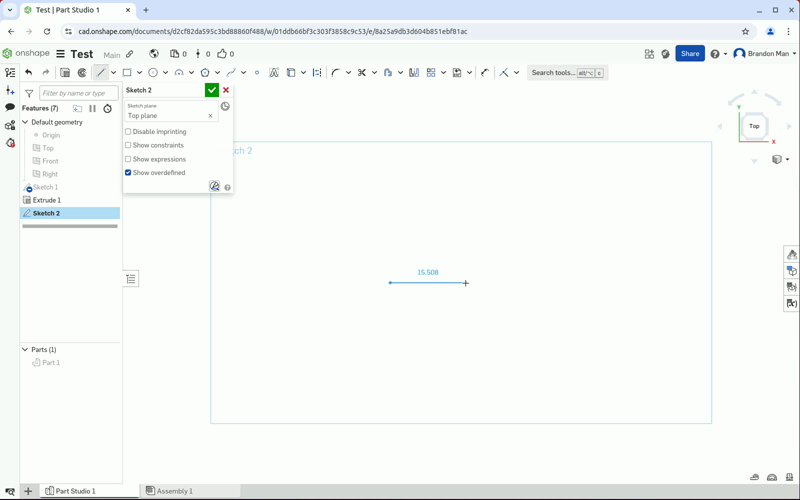
mouse_move(495, 282)
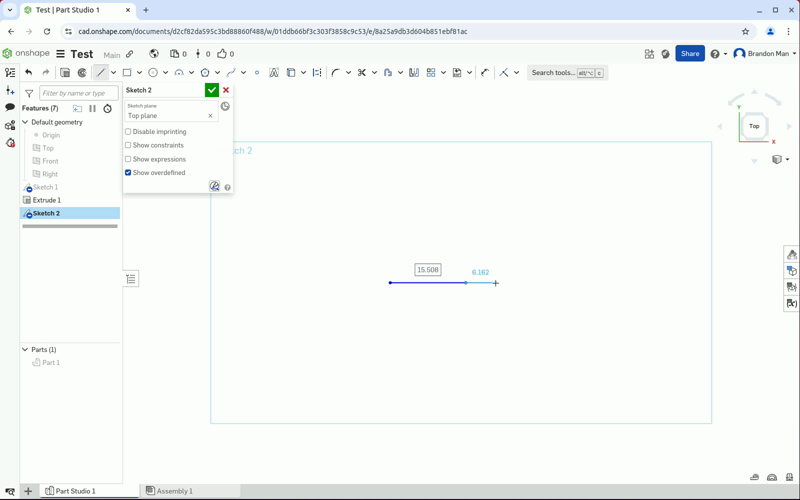
mouse_move(465, 244)
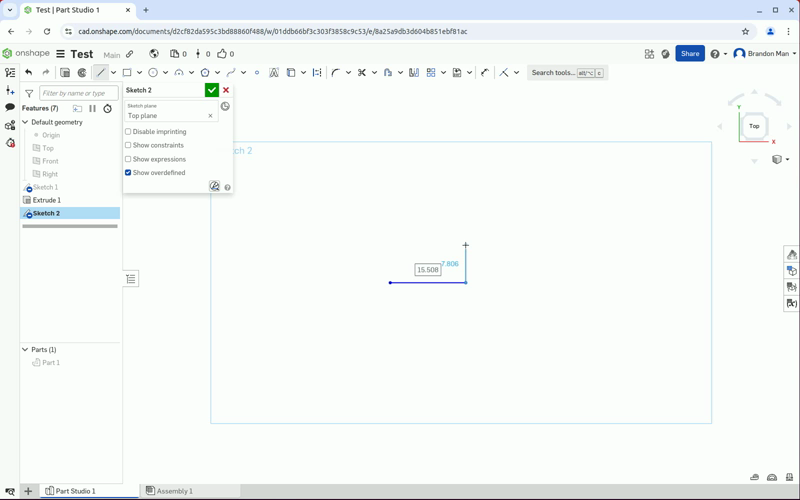
click(465, 244)
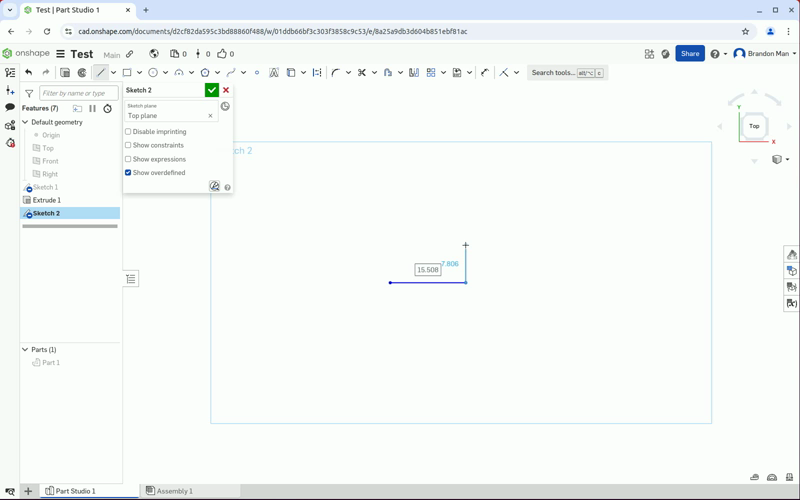
key_up(shift)
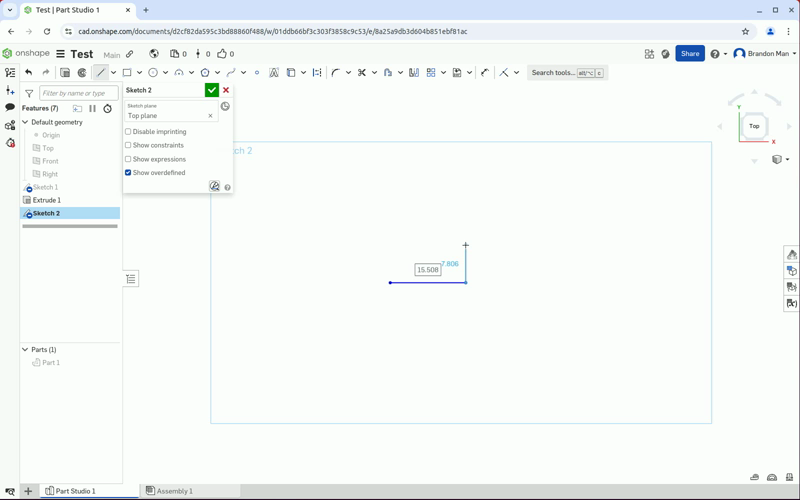
key_down(shift)
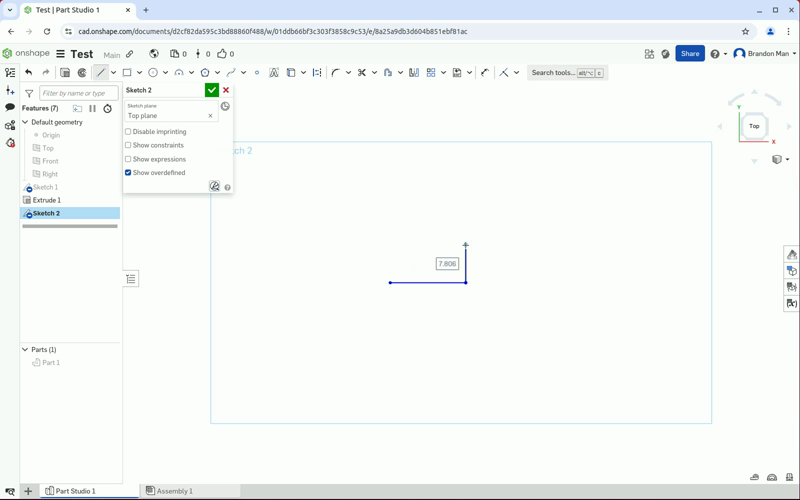
mouse_move(390, 244)
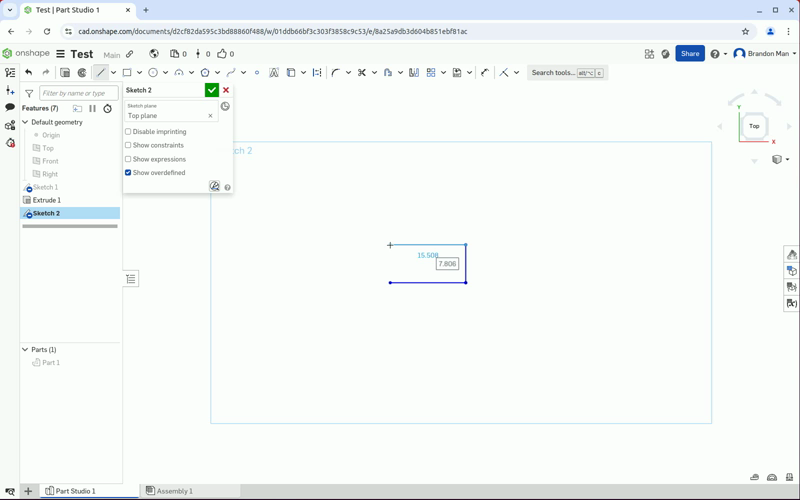
click(390, 244)
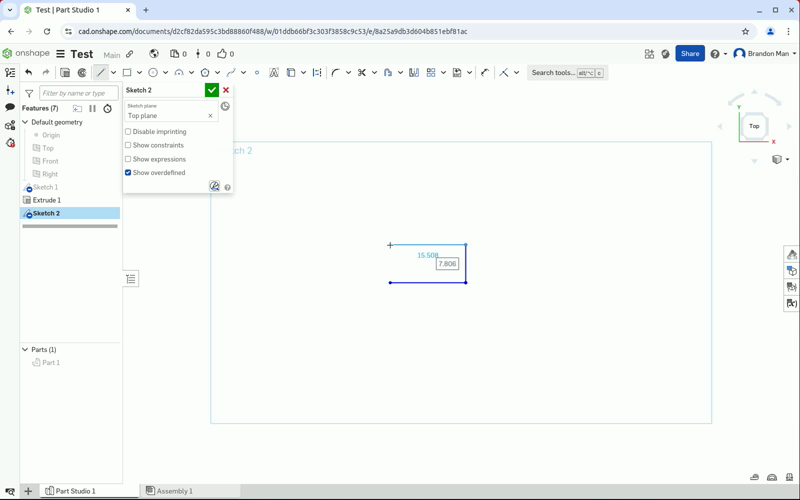
key_up(shift)
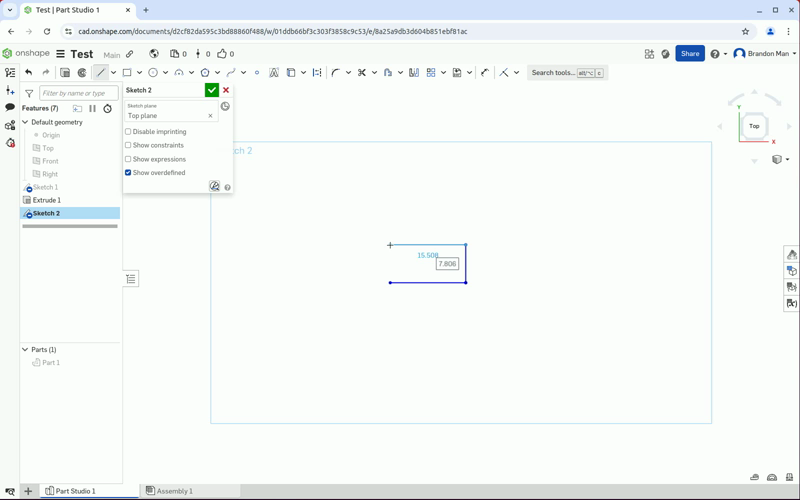
mouse_move(420, 244)
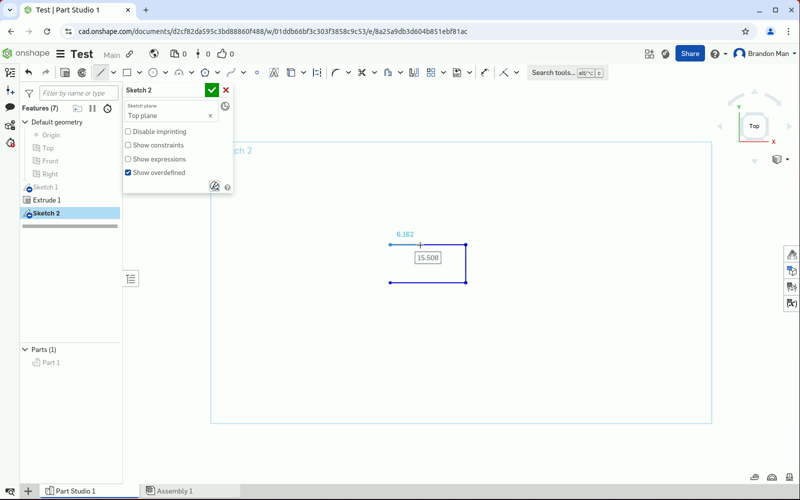
key_down(shift)
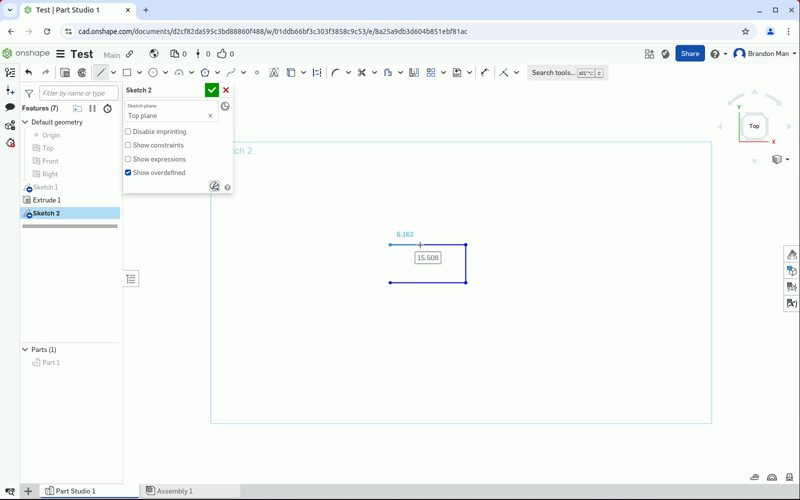
mouse_move(390, 282)
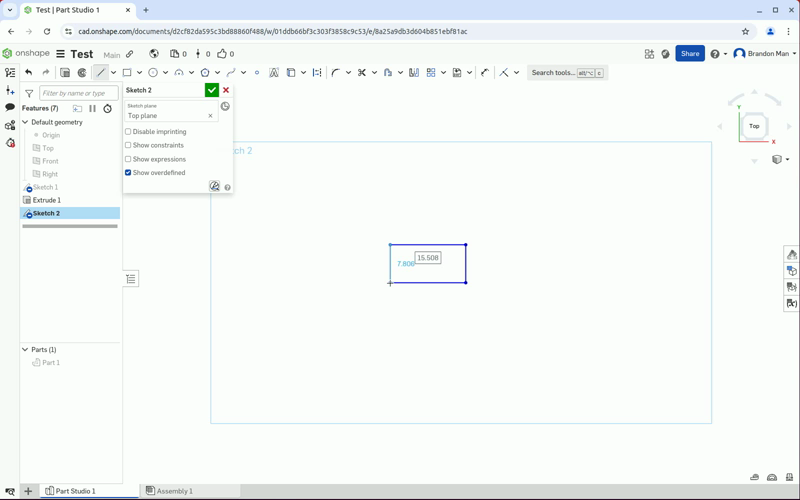
key_up(shift)
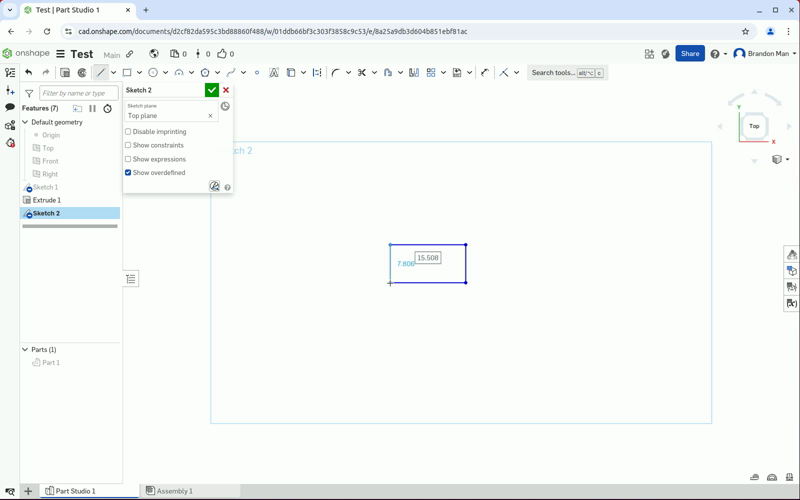
click(390, 282)
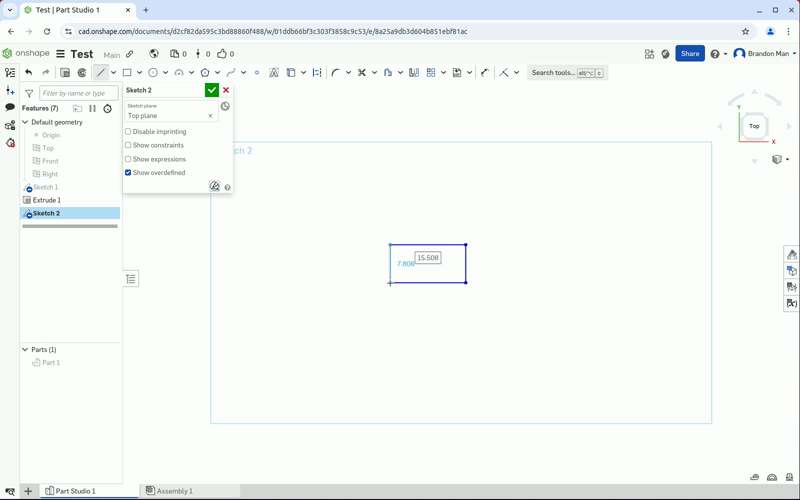
key(esc)
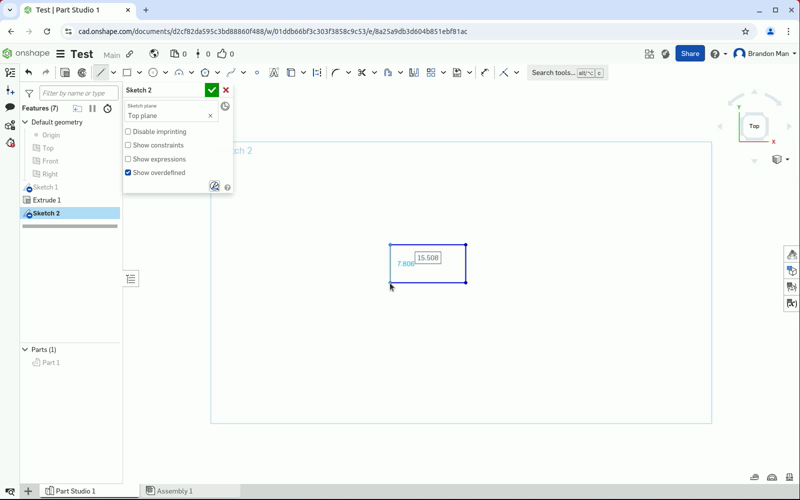
key(c)
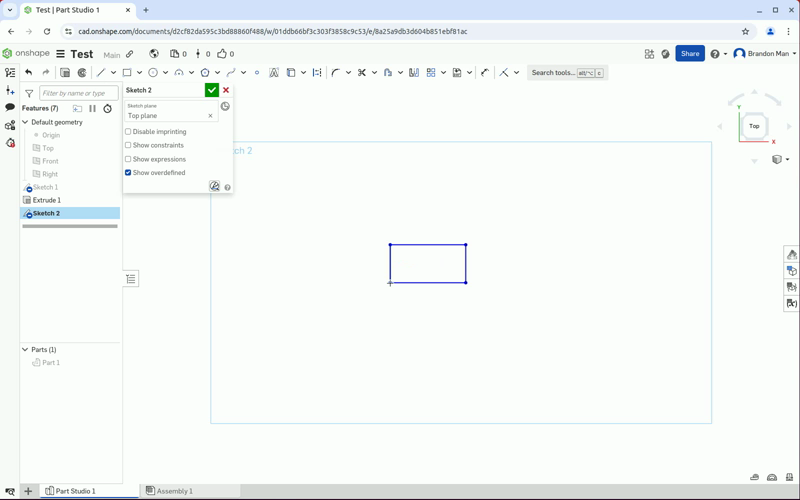
key_down(shift)
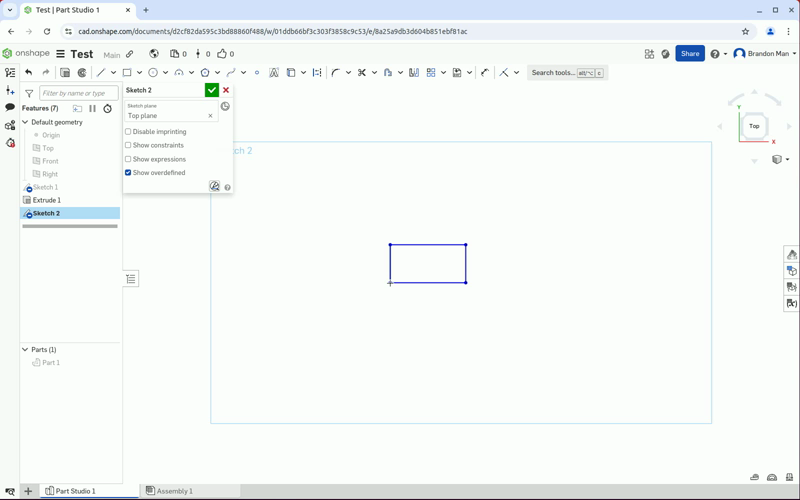
mouse_move(428, 264)
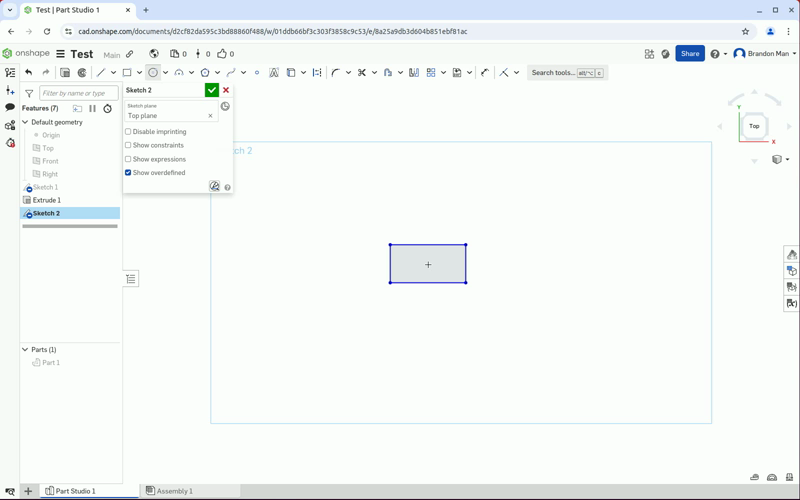
click(428, 264)
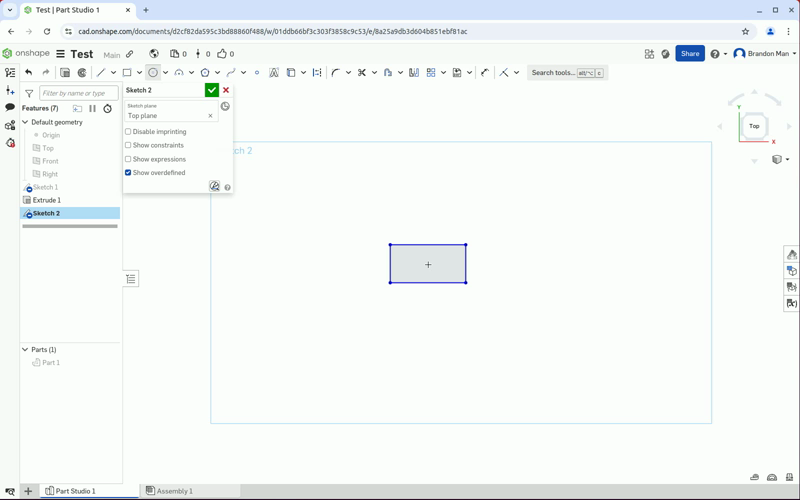
key_up(shift)
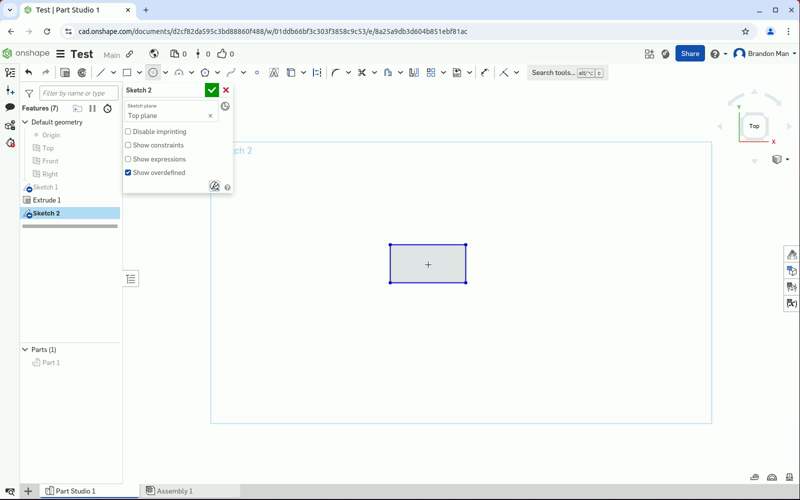
mouse_move(437, 264)
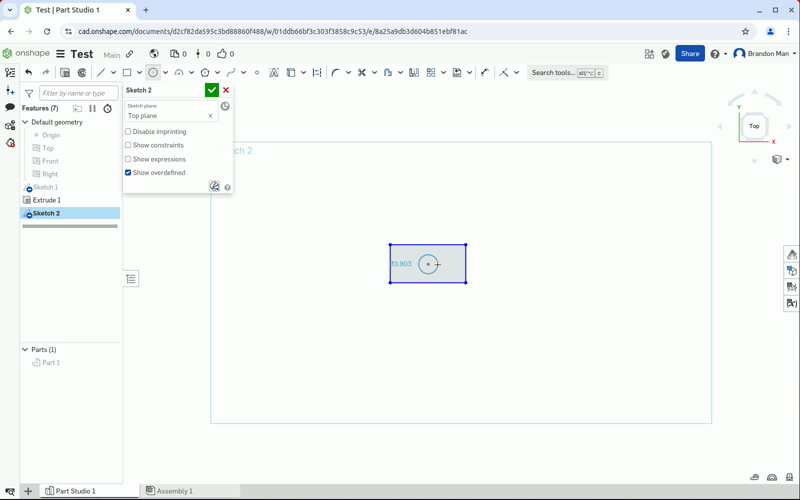
click(437, 264)
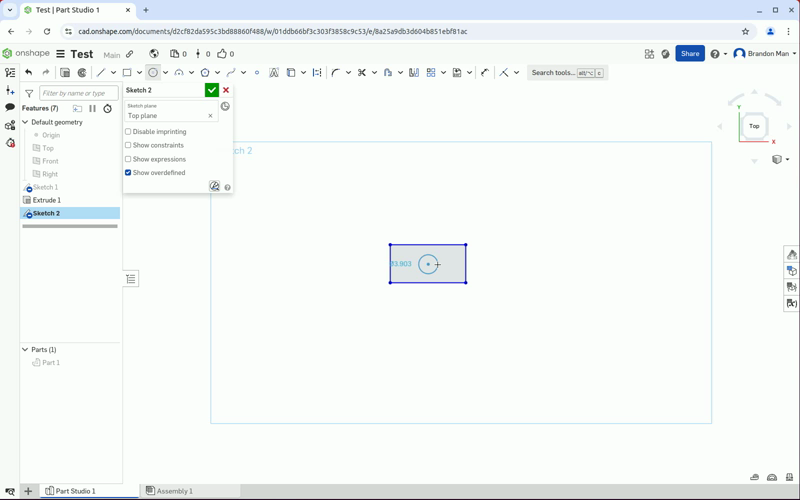
key(esc)
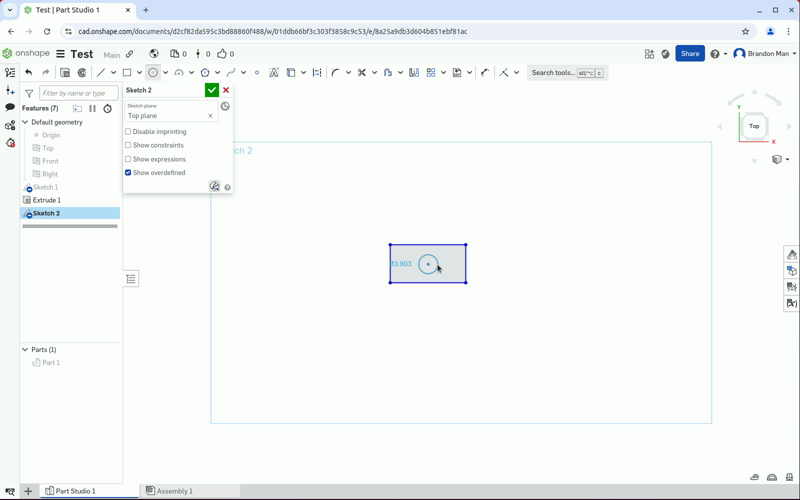
mouse_move(439, 256)
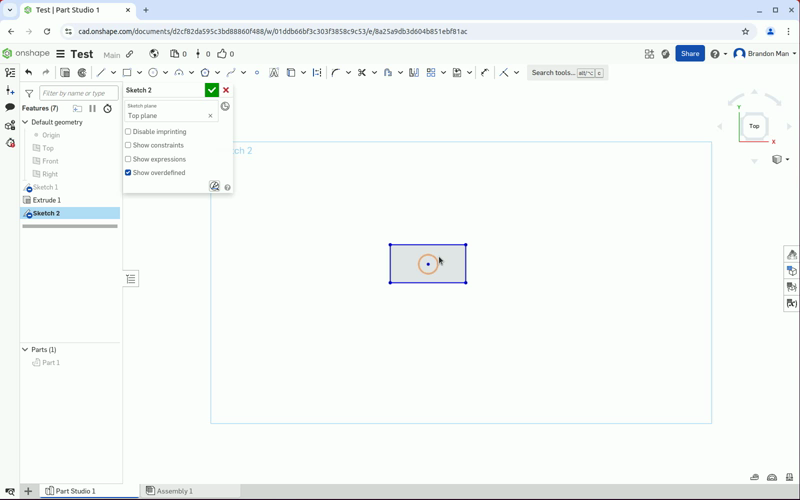
click(439, 256)
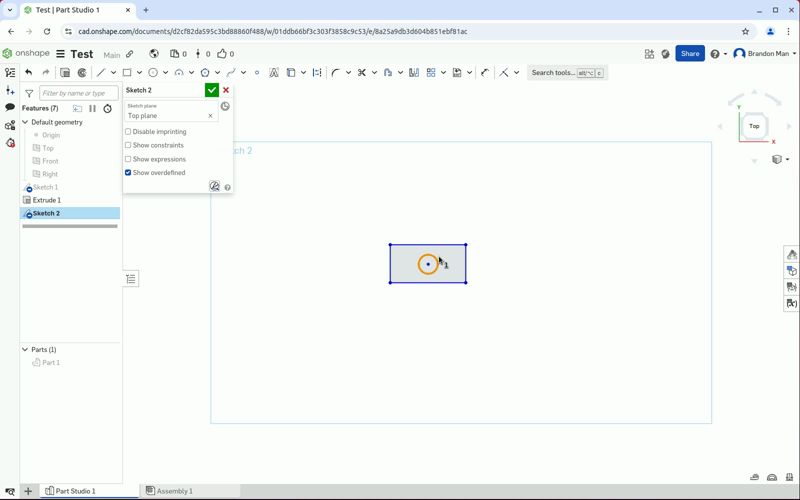
mouse_move(73, 352)
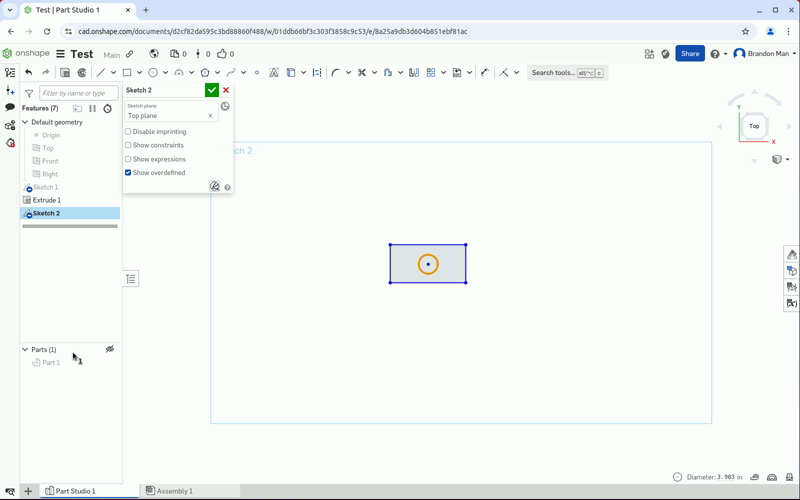
key(shift+y)
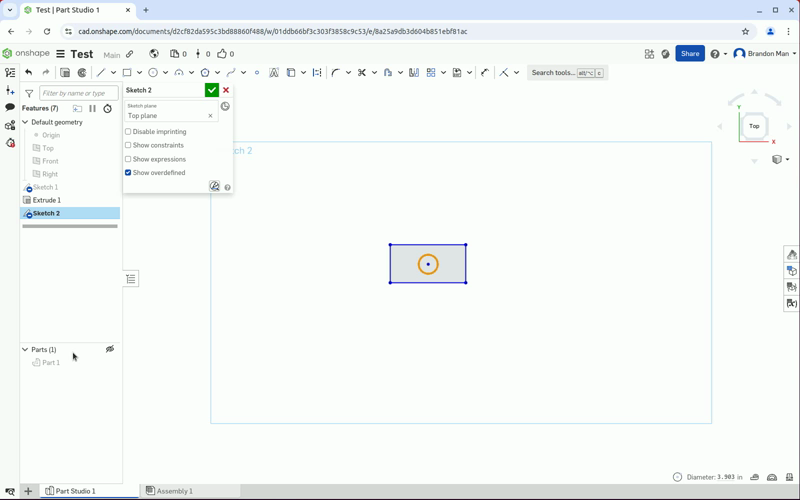
key(shift+e)
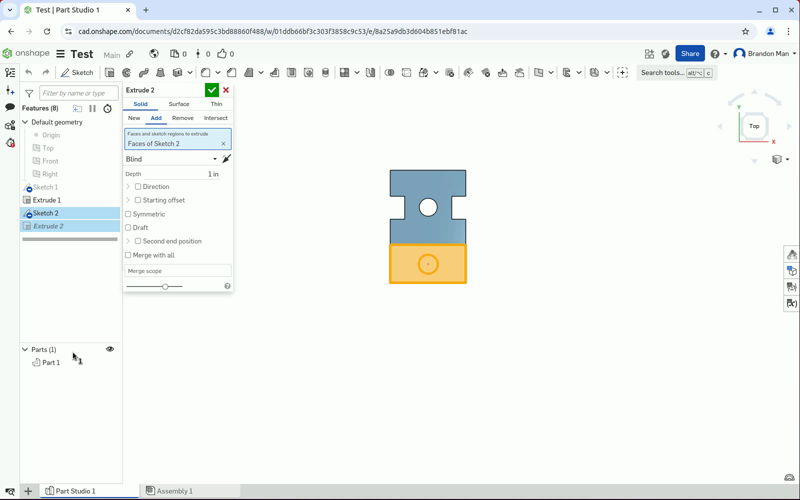
mouse_move(143, 106)
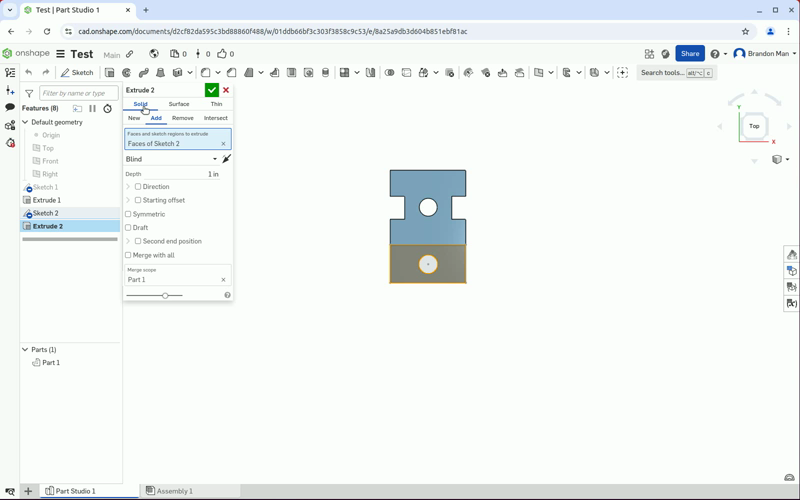
click(143, 106)
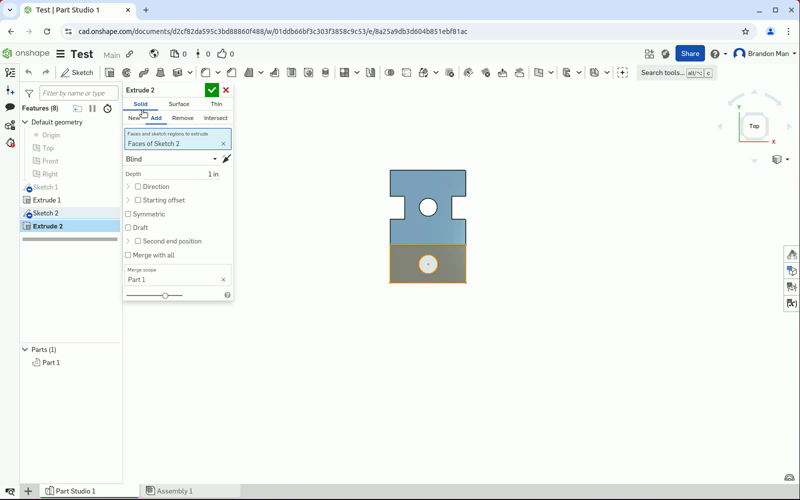
mouse_move(137, 120)
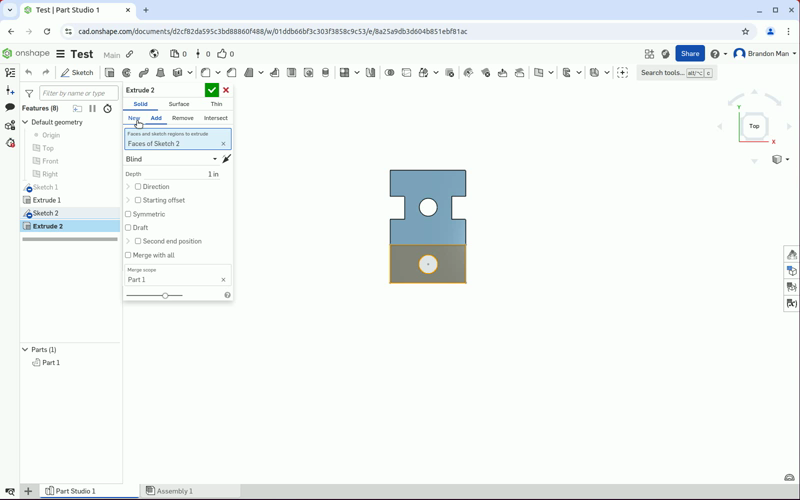
click(137, 120)
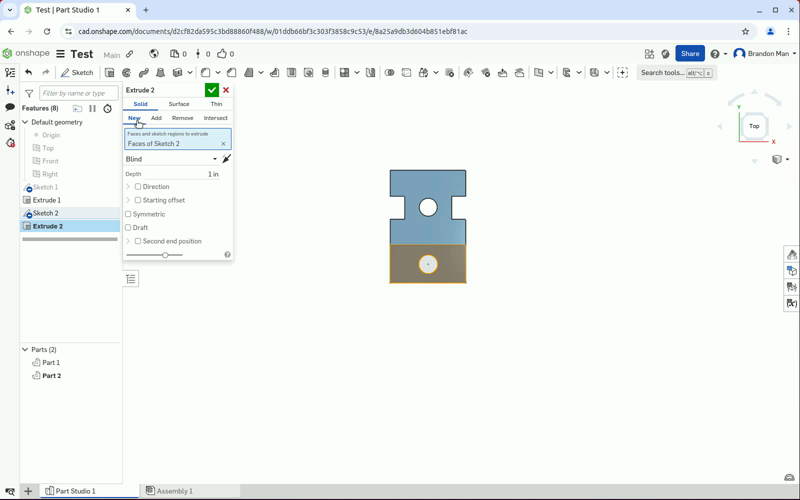
key(tab, 4)
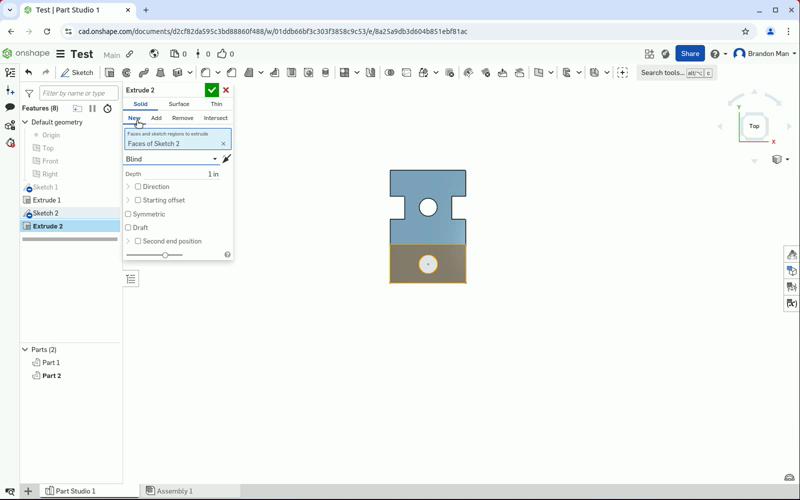
text(3.851)
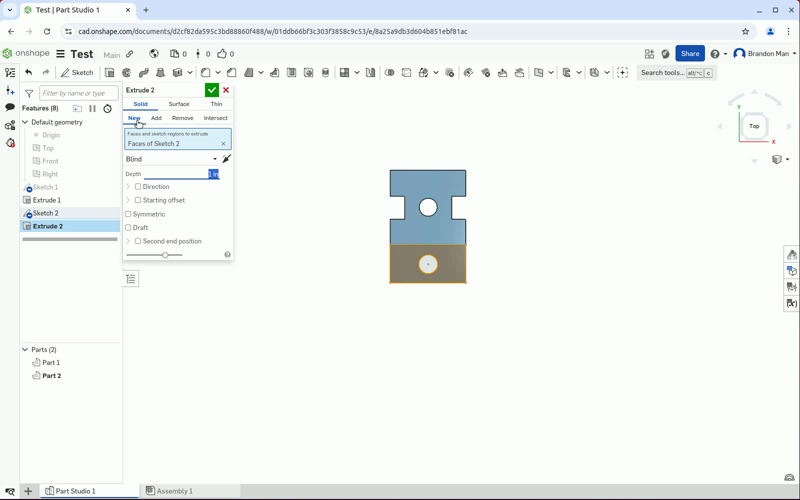
key(enter)
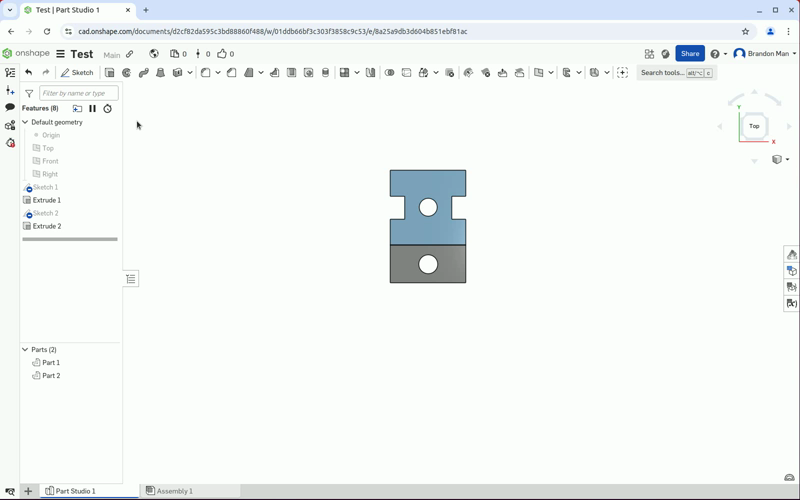
key(shift+h)
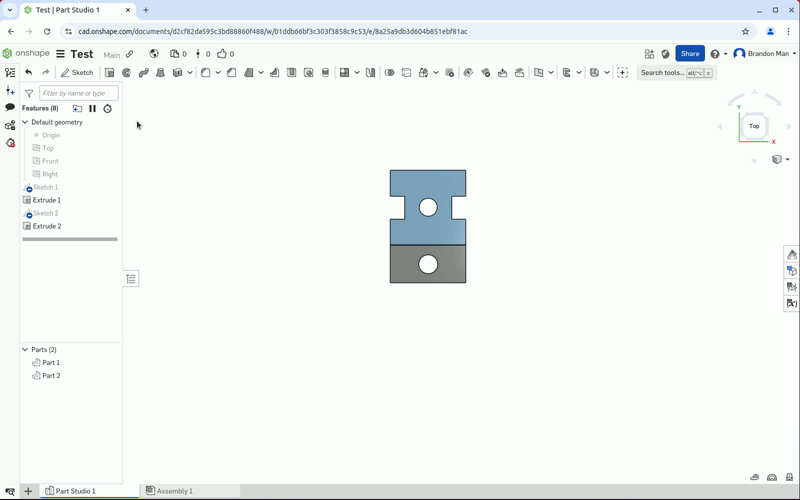
key(shift+h)
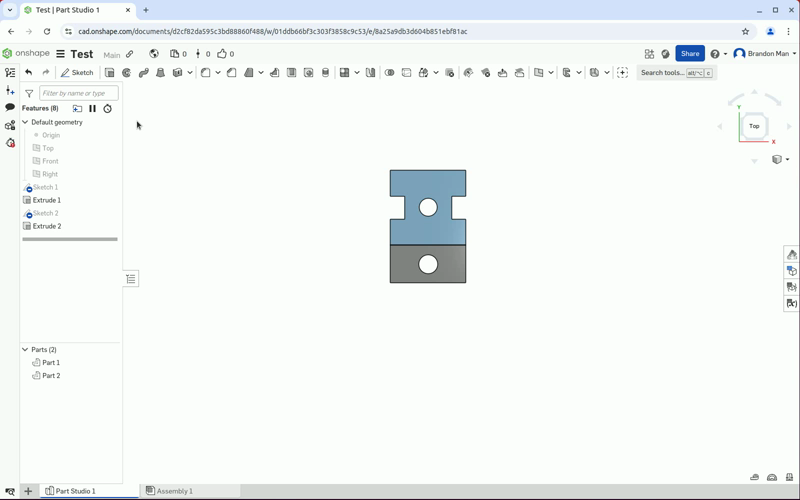
mouse_move(73, 189)
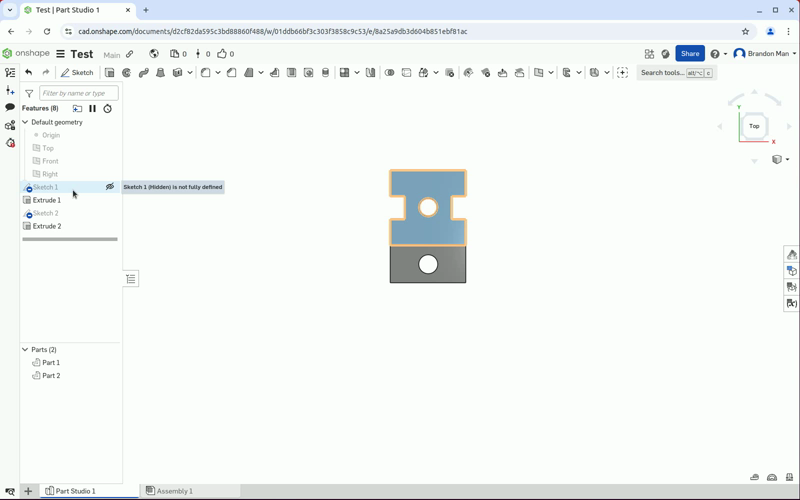
click(73, 189)
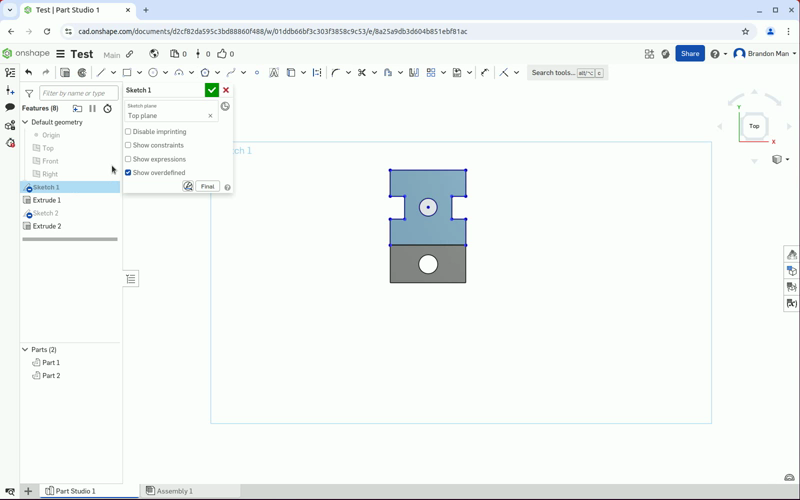
mouse_move(229, 92)
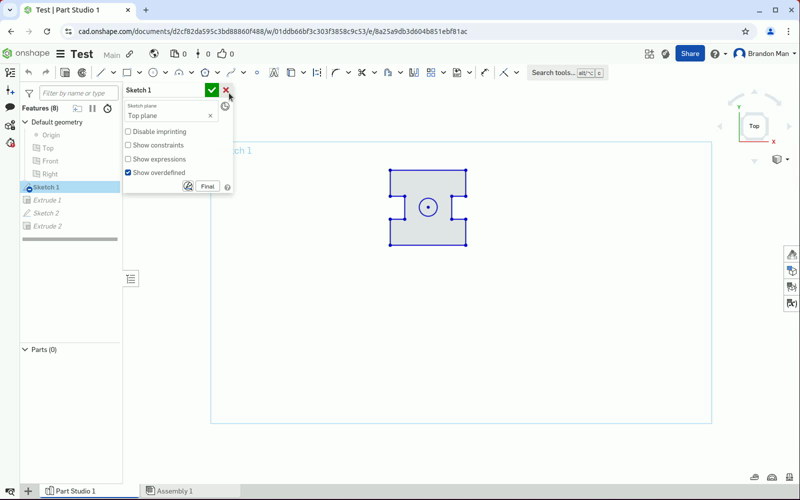
click(229, 92)
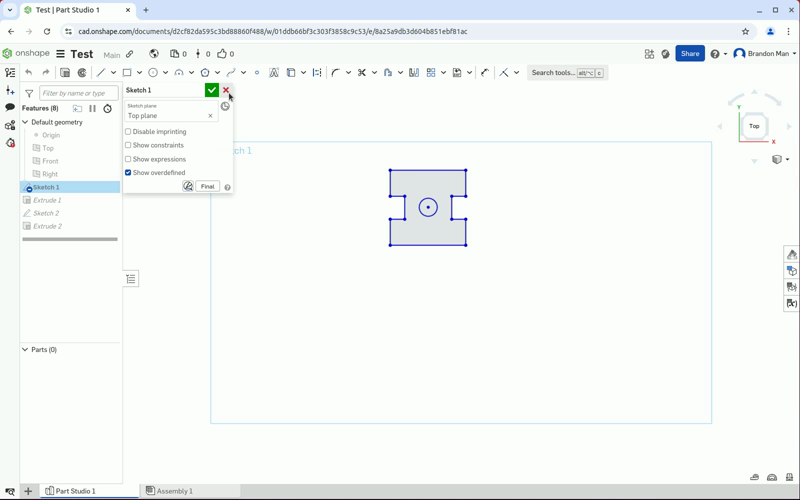
key(shift+s)
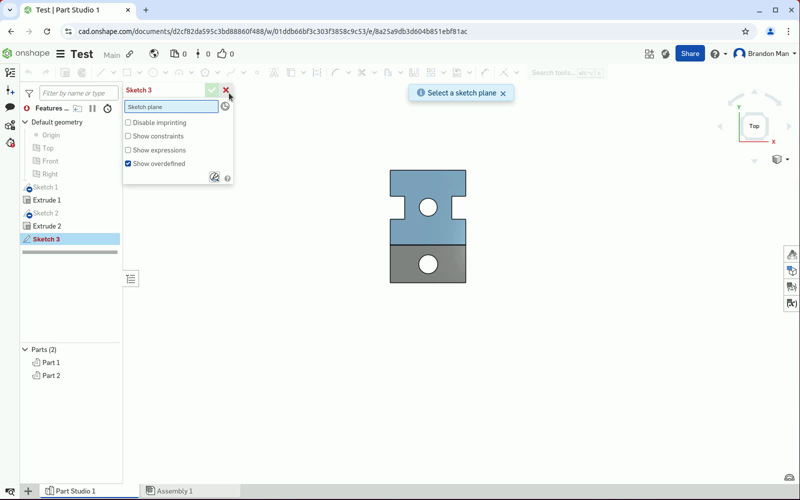
mouse_move(73, 150)
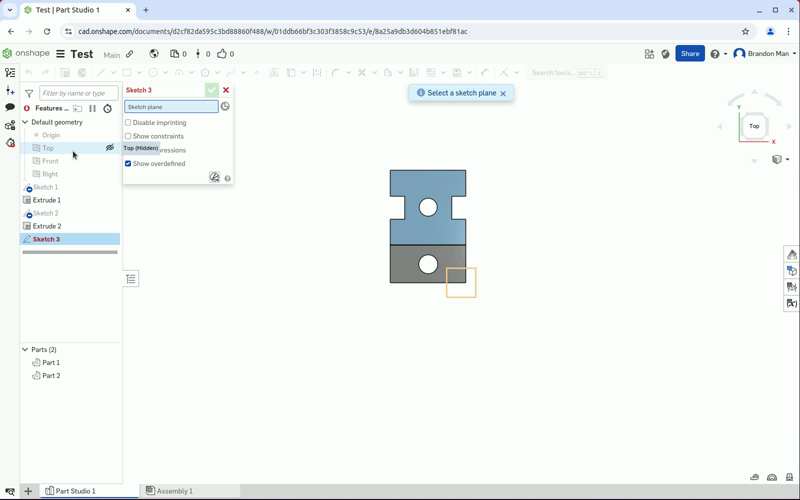
click(73, 150)
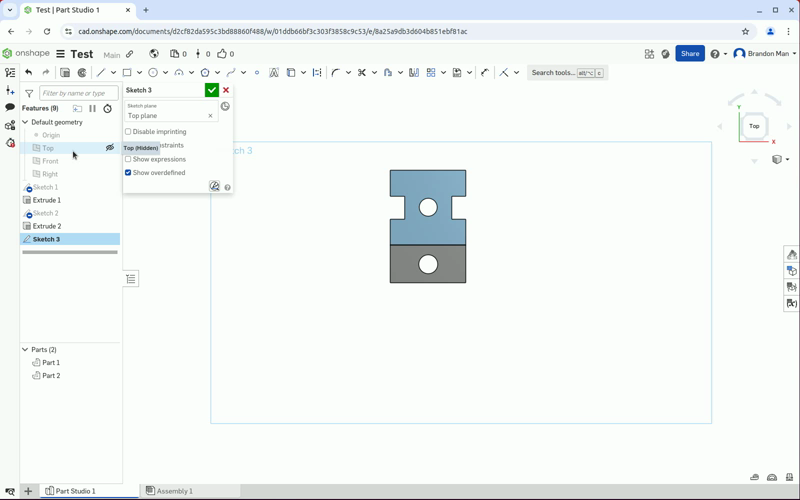
mouse_move(73, 352)
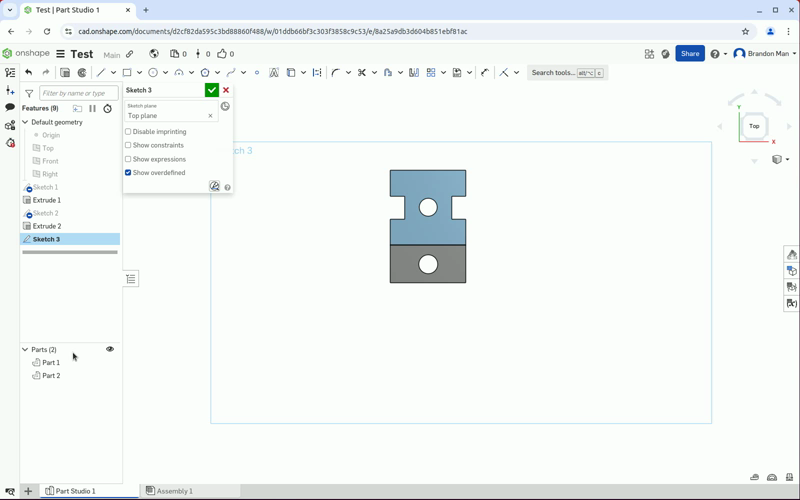
key(y)
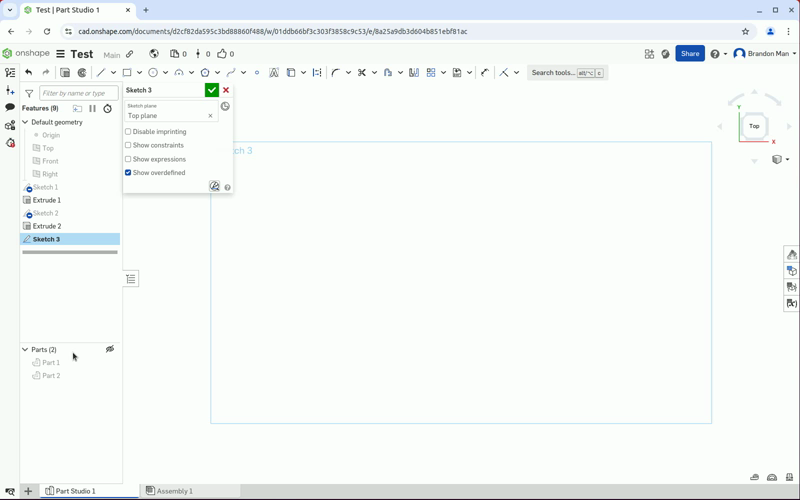
key(l)
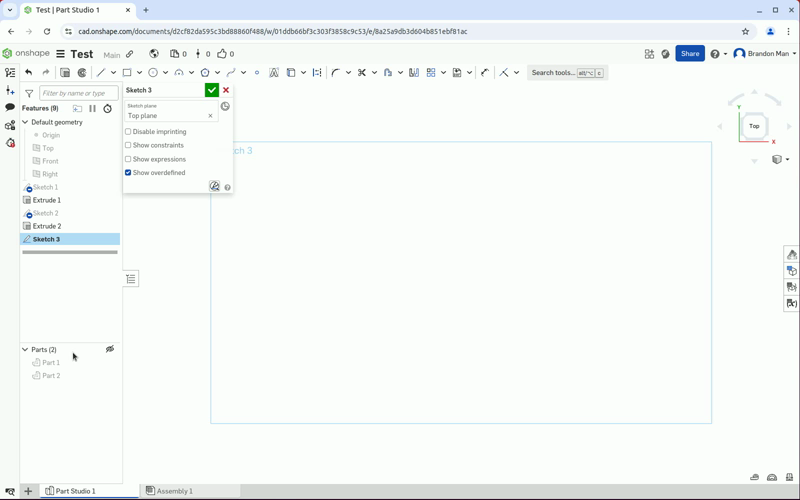
key_down(shift)
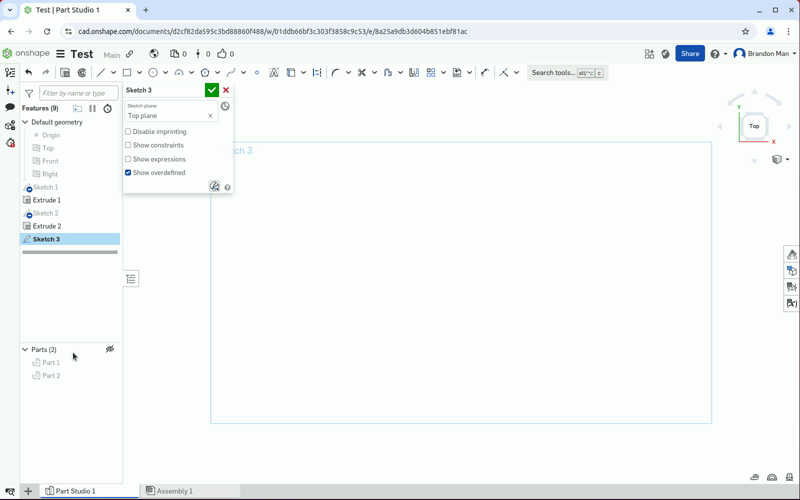
mouse_move(390, 218)
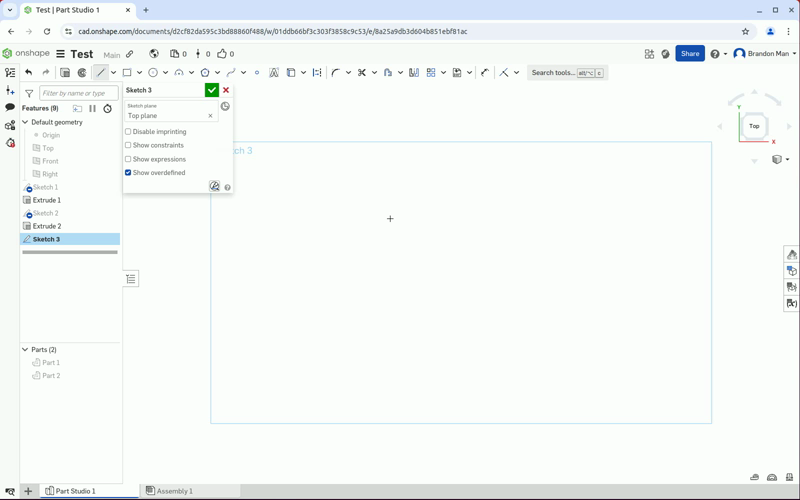
click(390, 218)
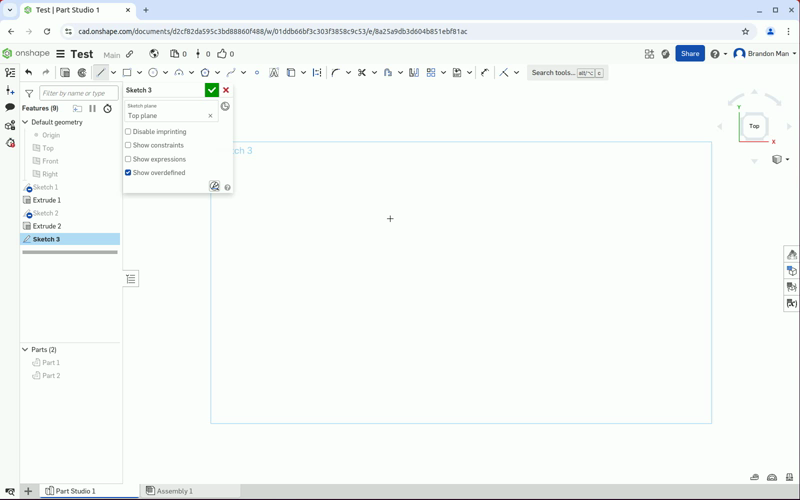
key_up(shift)
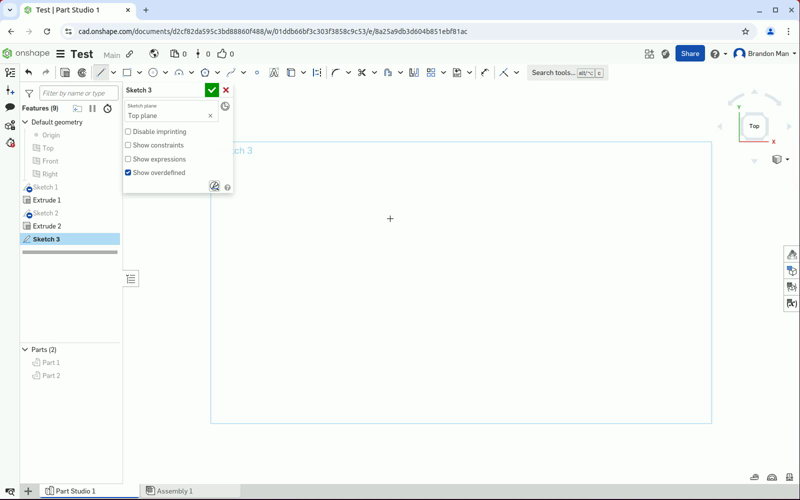
key_down(shift)
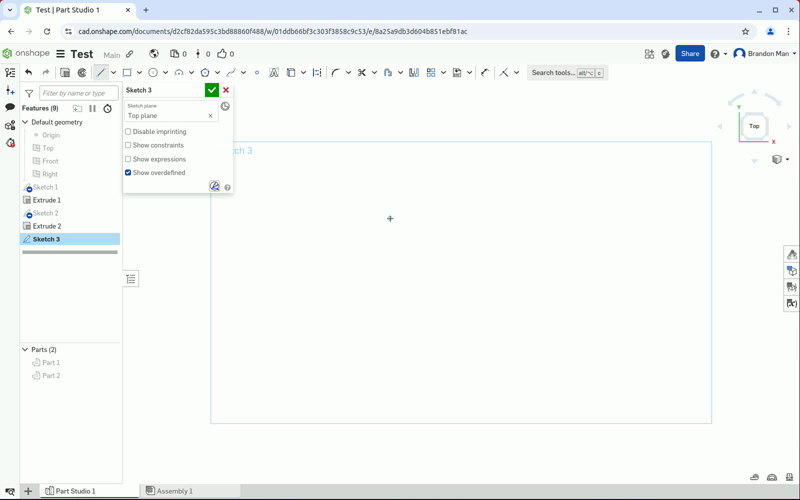
mouse_move(420, 218)
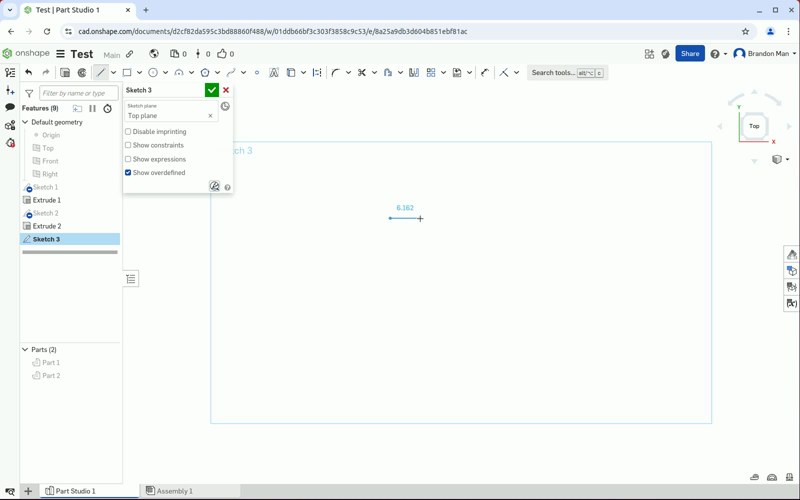
mouse_move(404, 218)
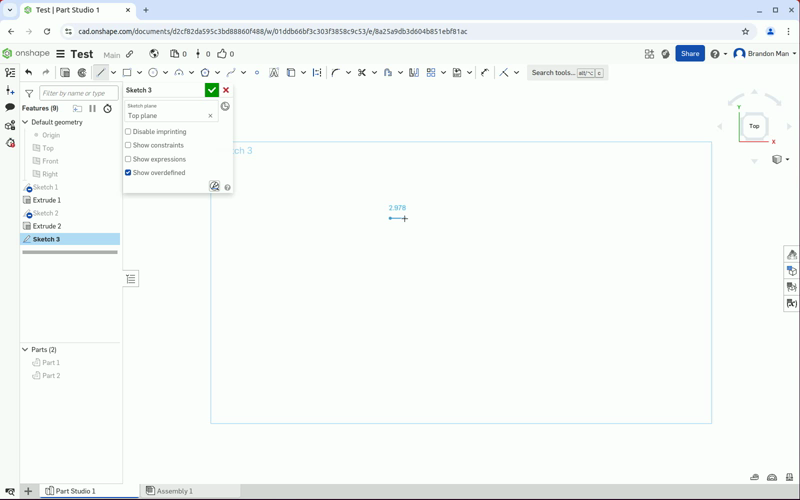
click(404, 218)
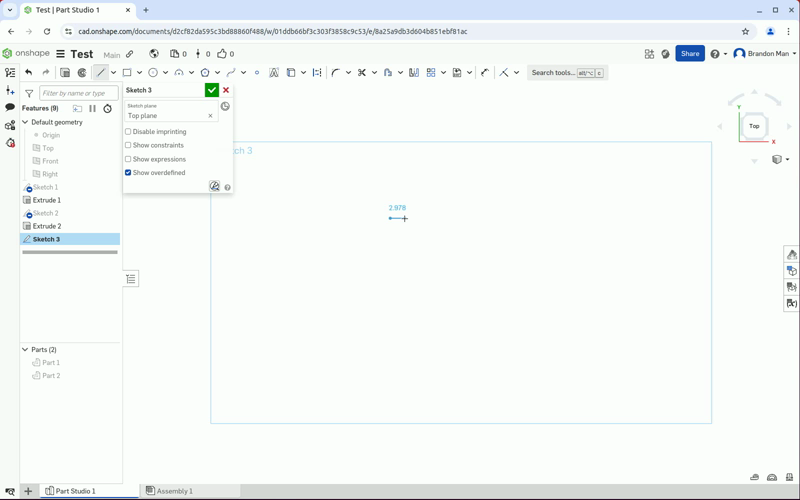
key_up(shift)
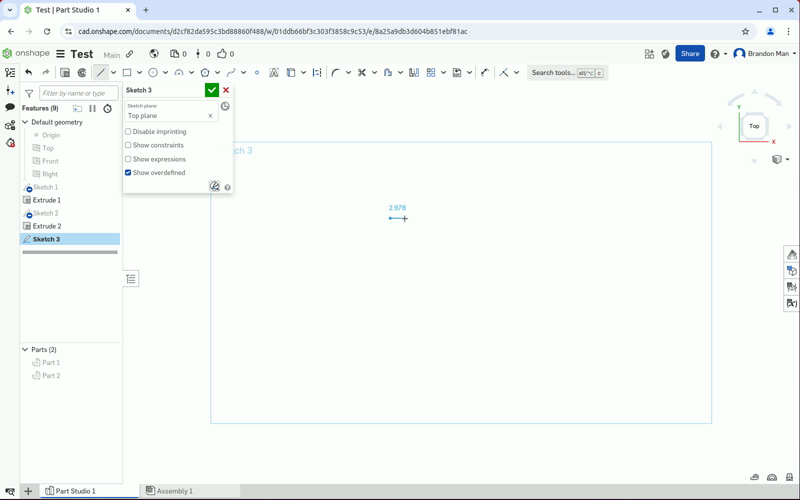
key_down(shift)
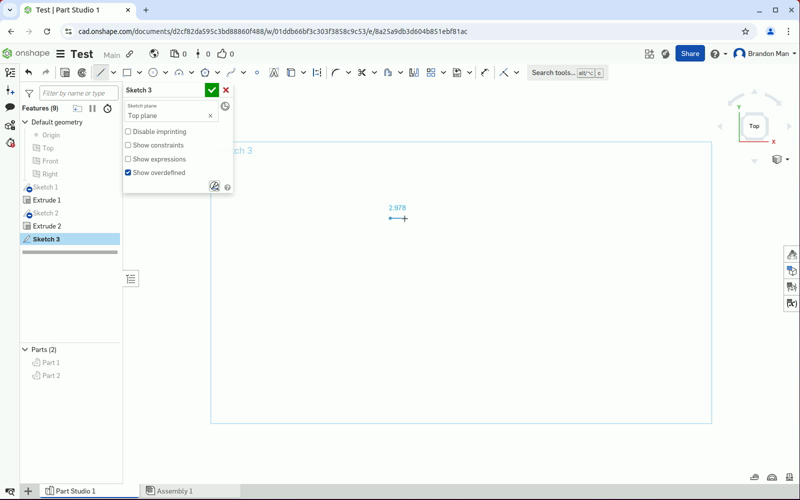
mouse_move(434, 218)
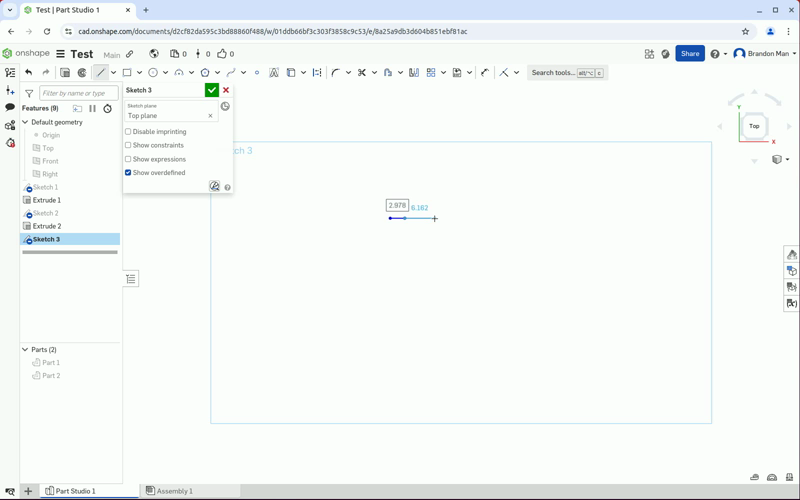
mouse_move(404, 195)
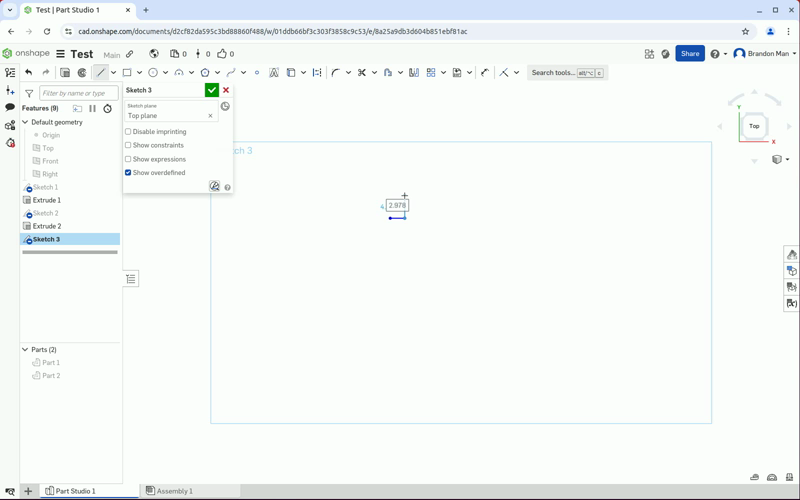
click(404, 195)
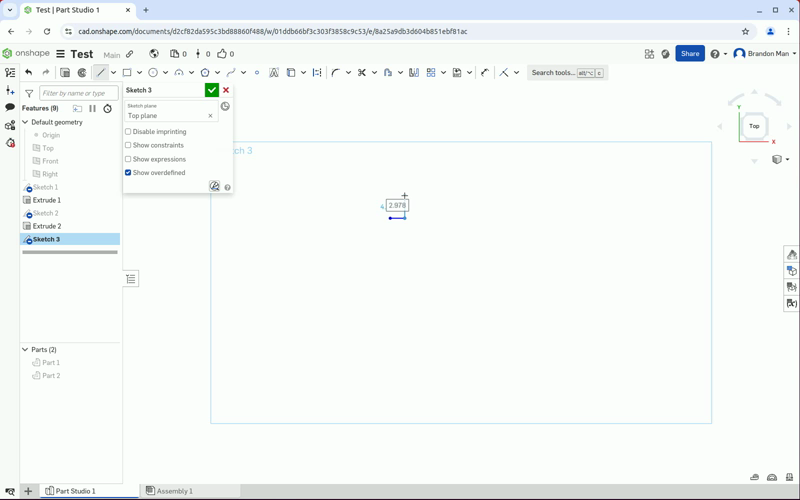
key_up(shift)
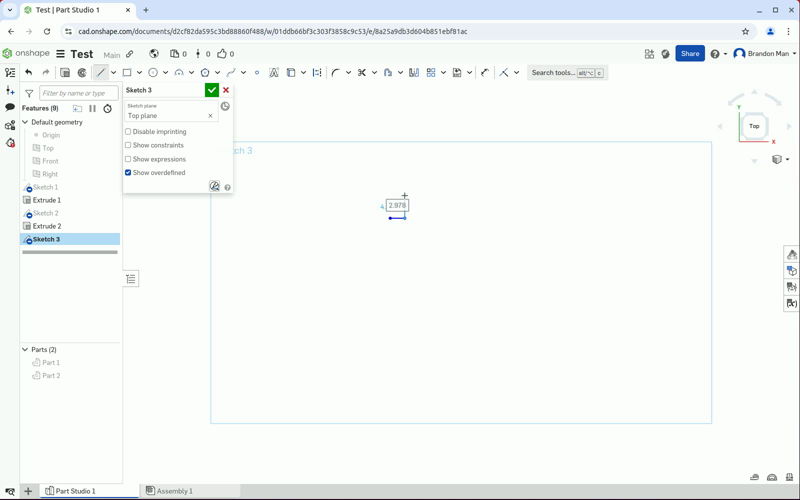
key_down(shift)
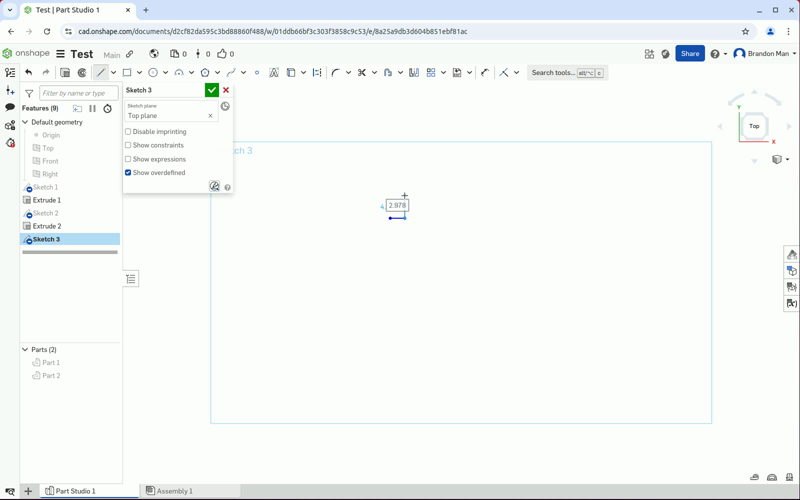
mouse_move(434, 195)
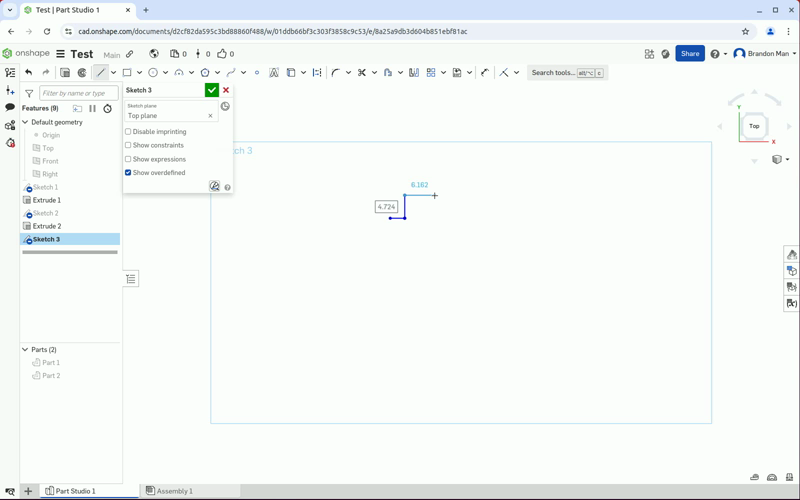
mouse_move(390, 195)
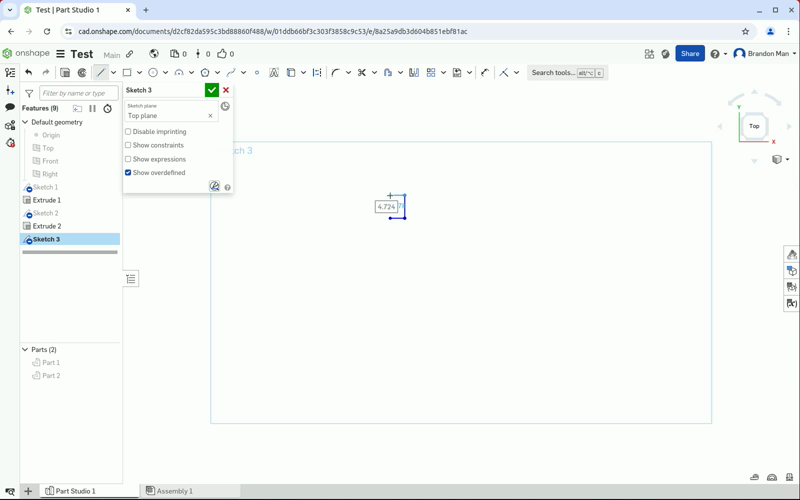
click(390, 195)
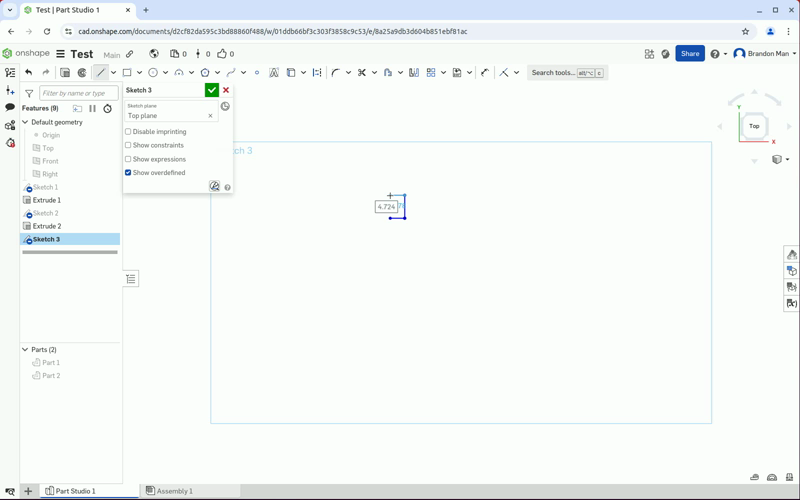
key_up(shift)
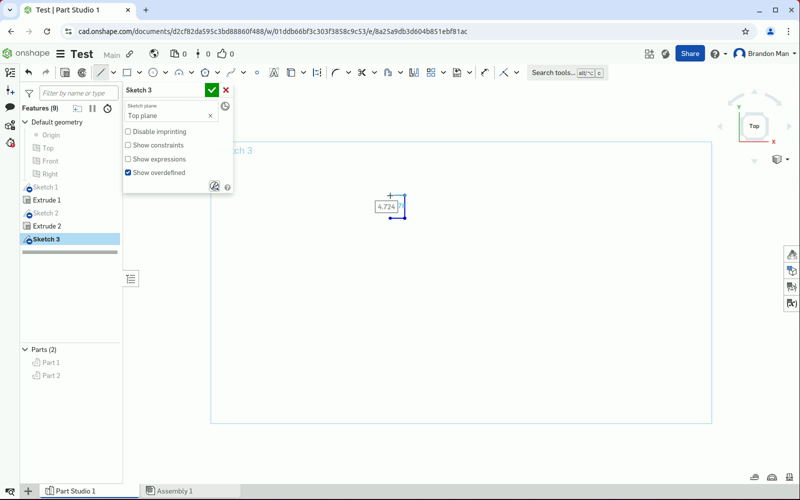
mouse_move(420, 195)
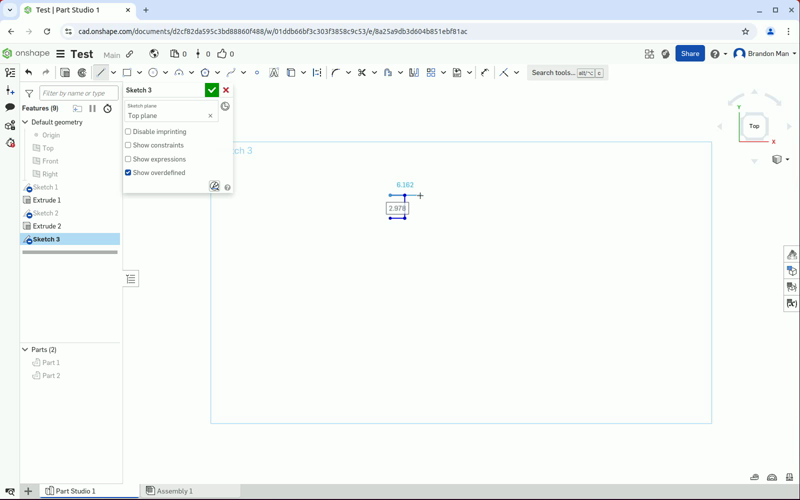
key_down(shift)
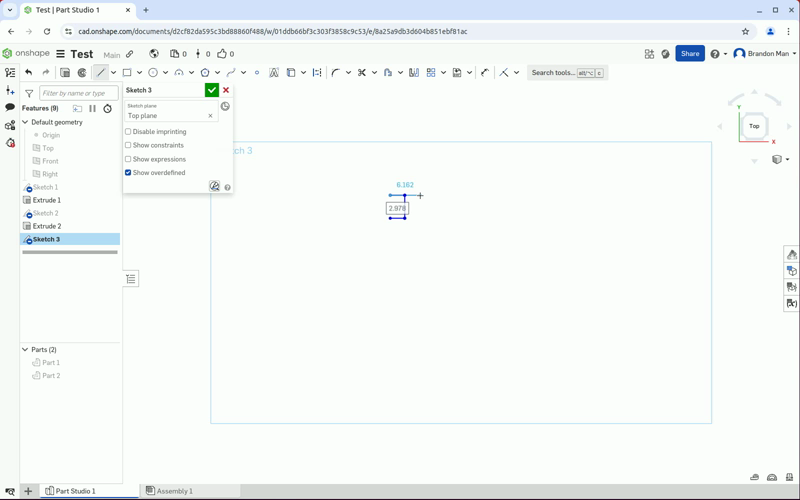
mouse_move(390, 218)
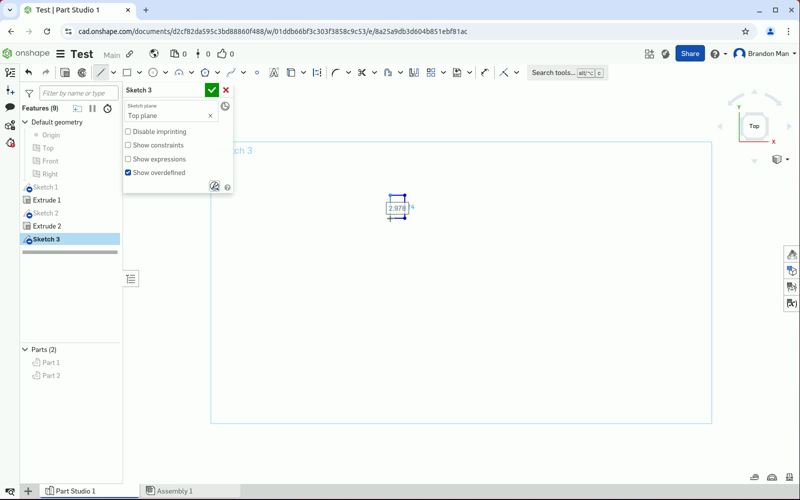
key_up(shift)
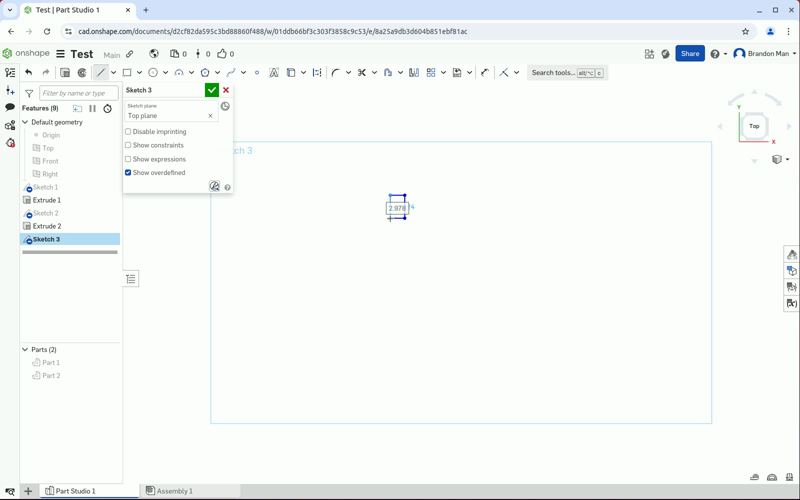
click(390, 218)
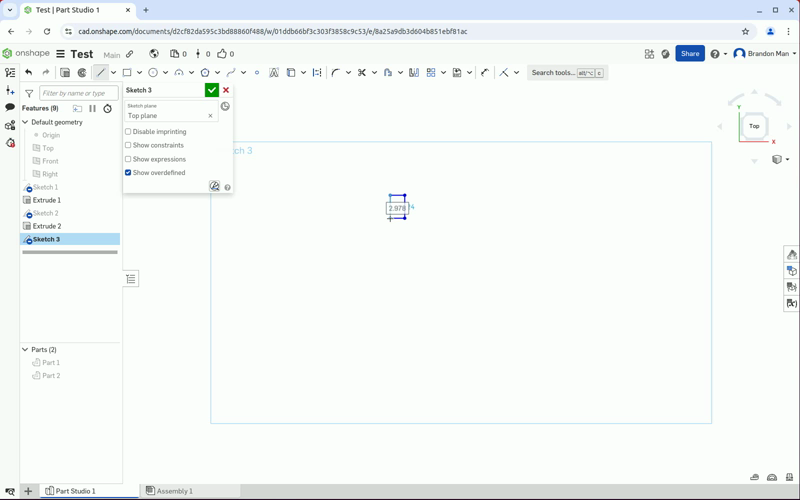
key(esc)
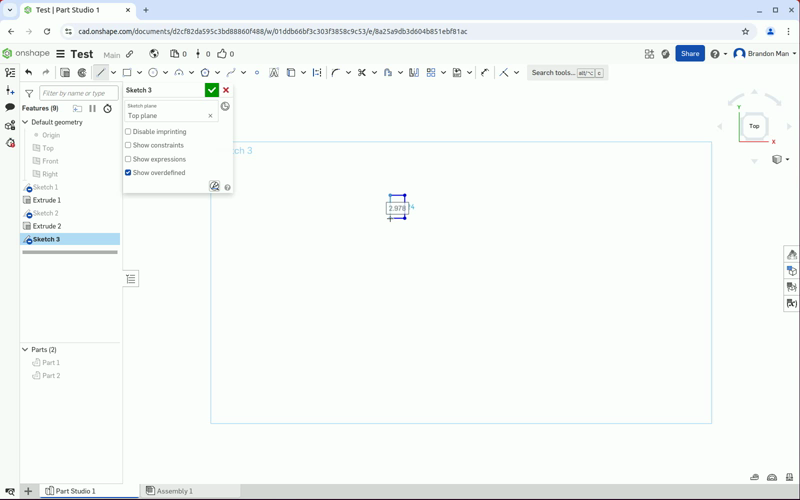
mouse_move(392, 216)
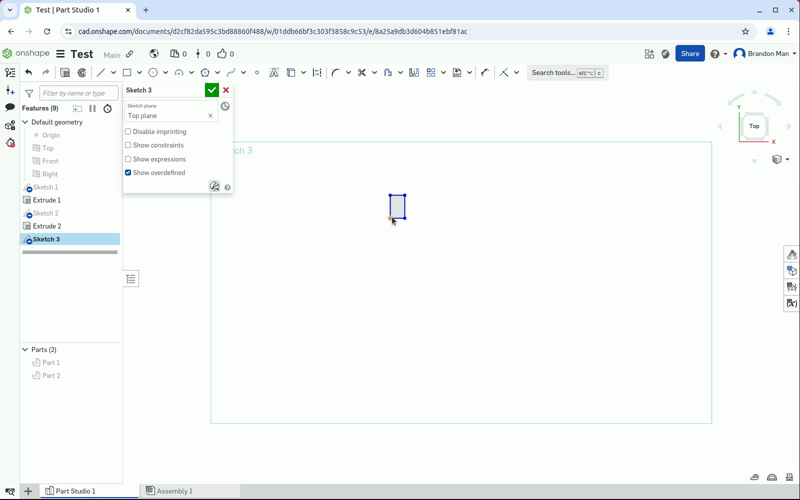
scroll(6)
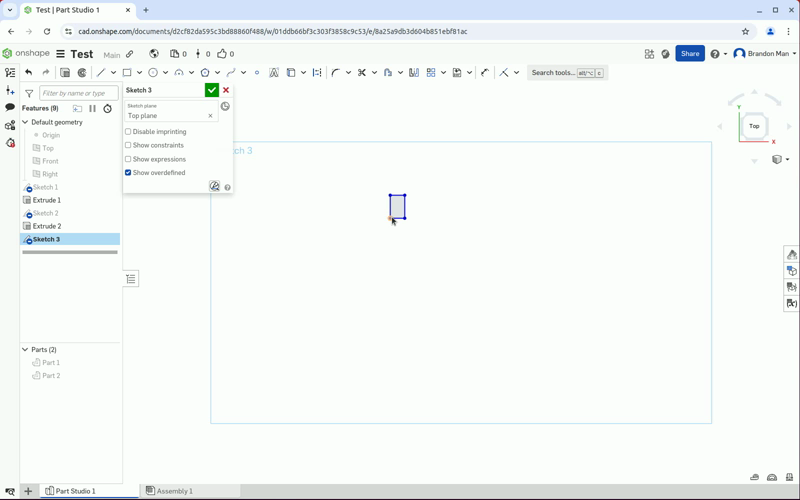
scroll(6)
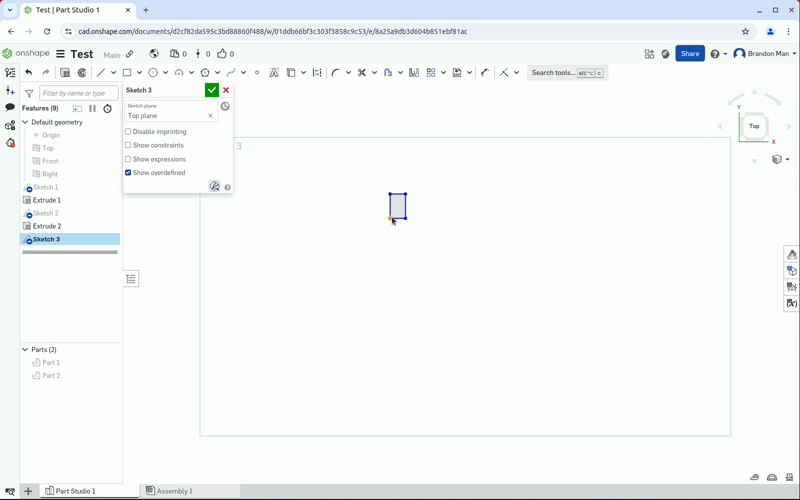
scroll(6)
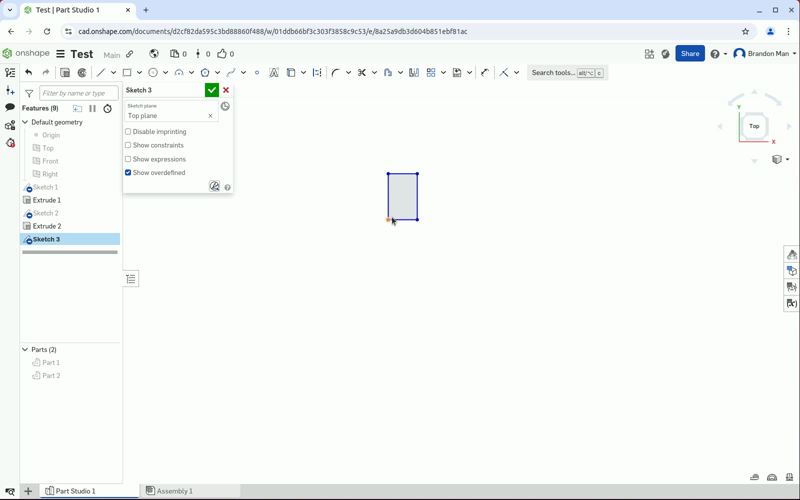
scroll(6)
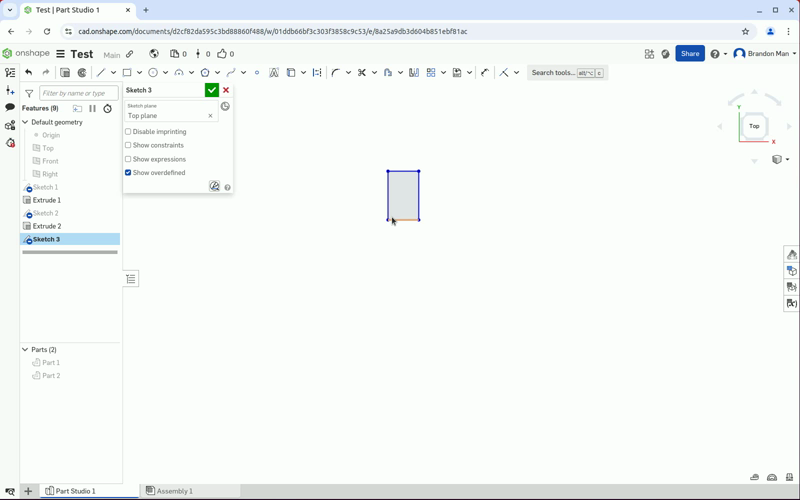
scroll(6)
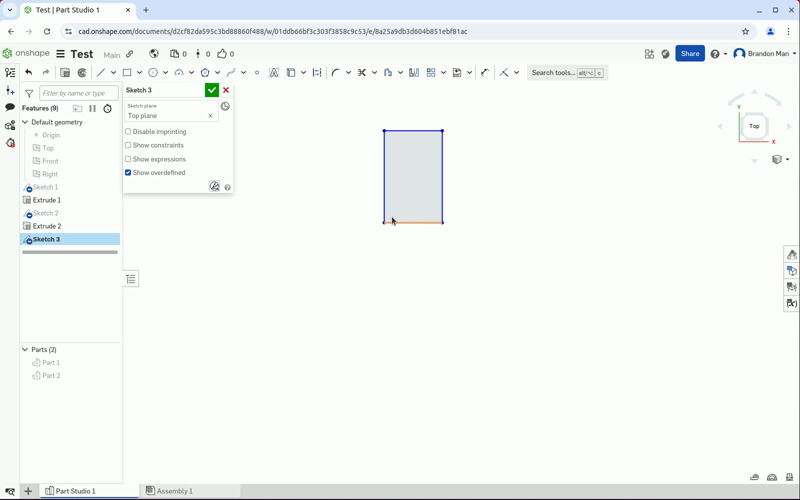
scroll(6)
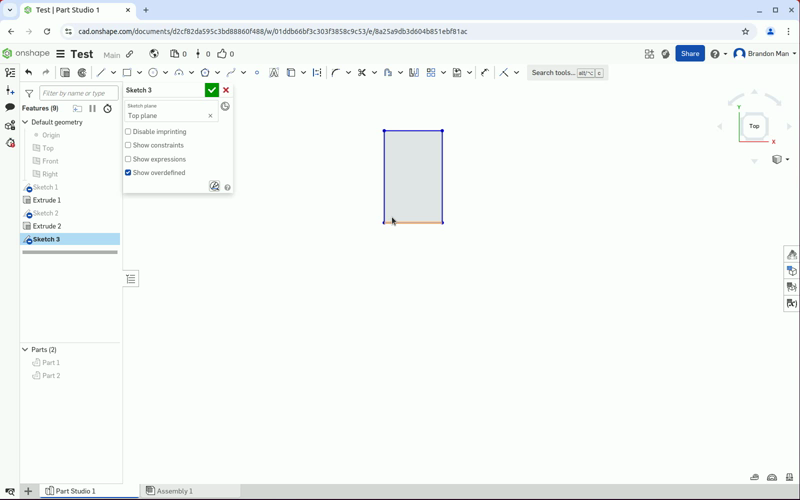
scroll(6)
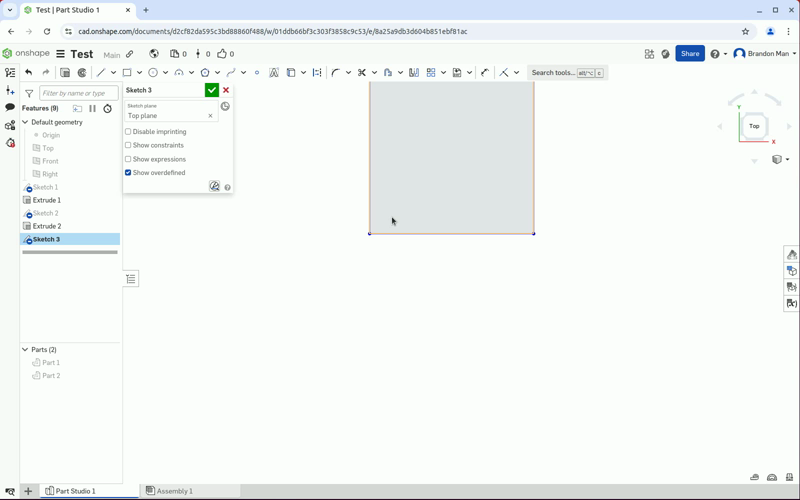
click(392, 216)
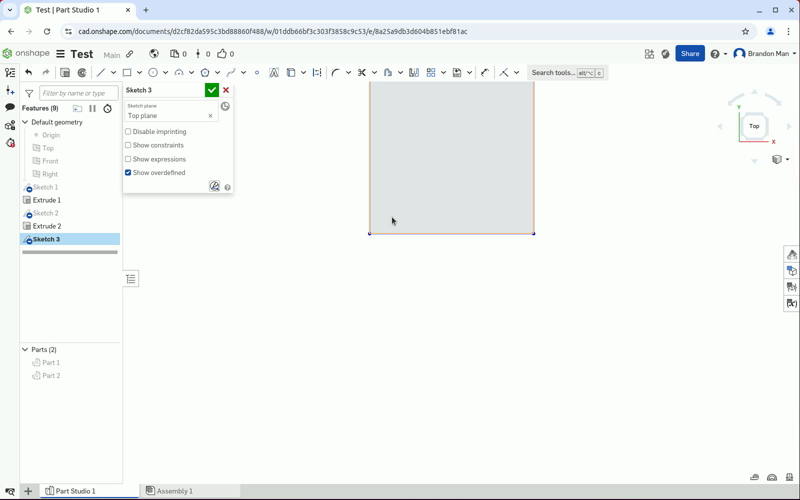
scroll(-6)
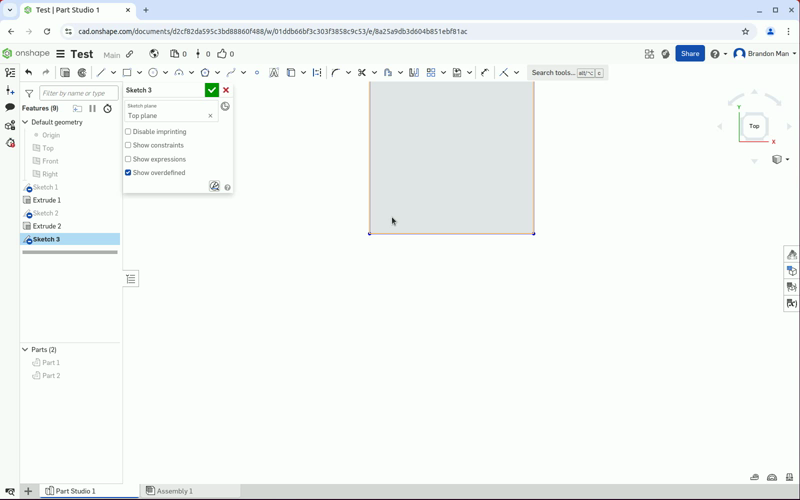
scroll(-6)
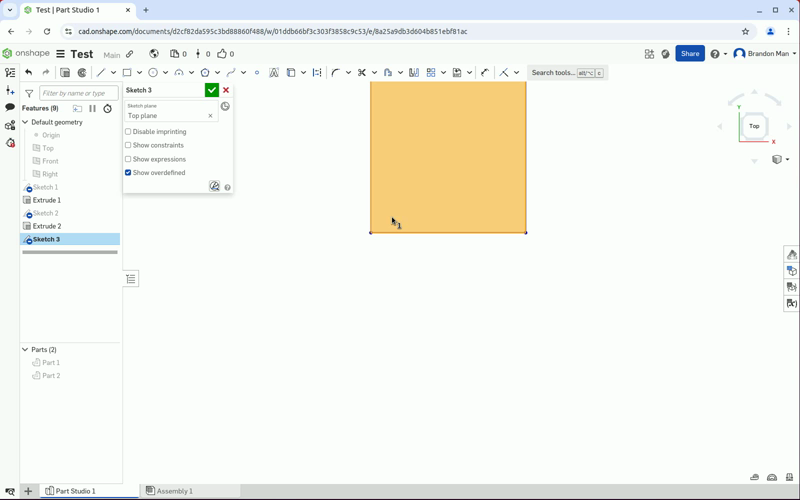
scroll(-6)
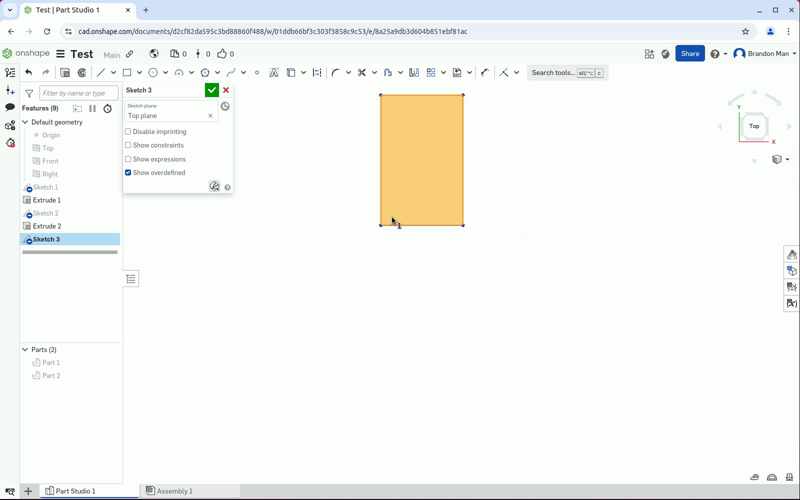
scroll(-6)
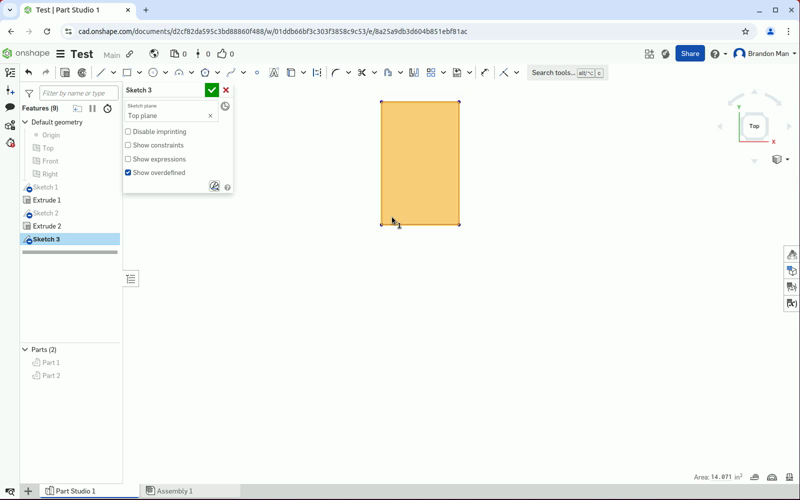
scroll(-6)
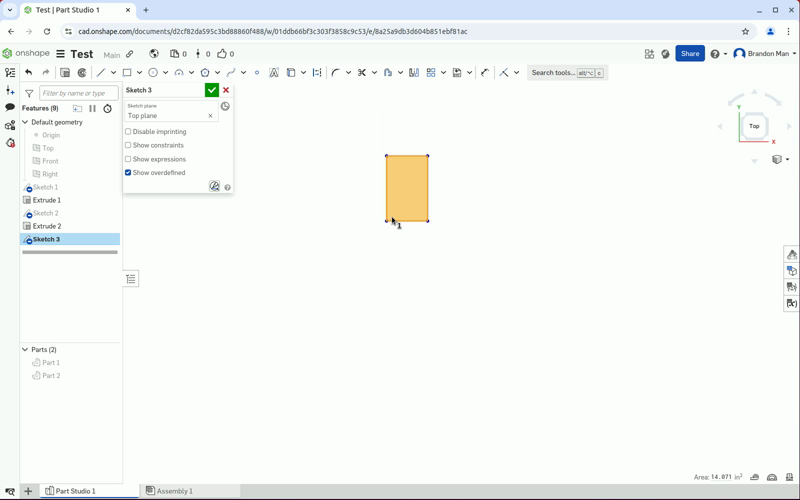
scroll(-6)
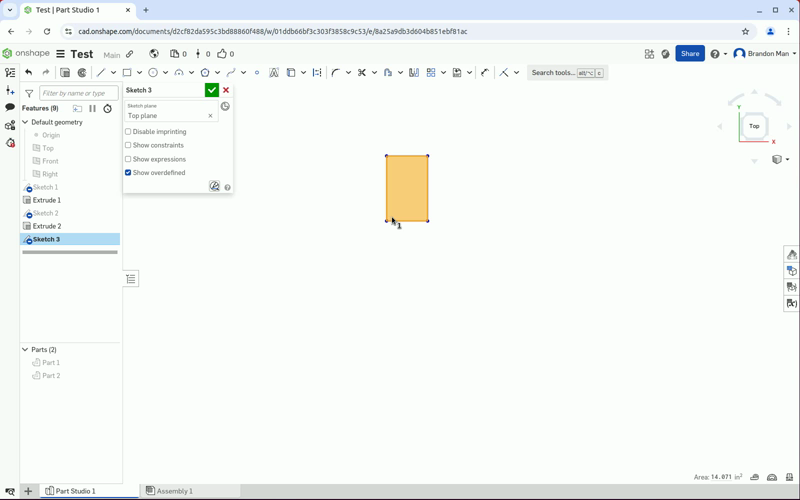
scroll(-6)
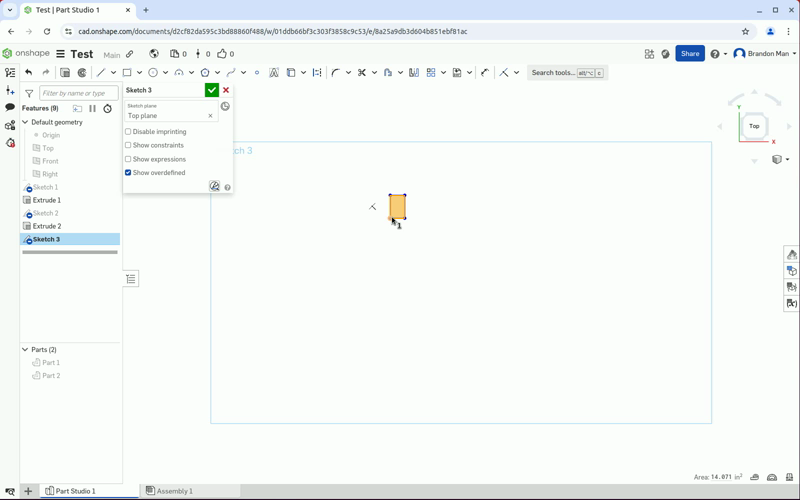
mouse_move(73, 352)
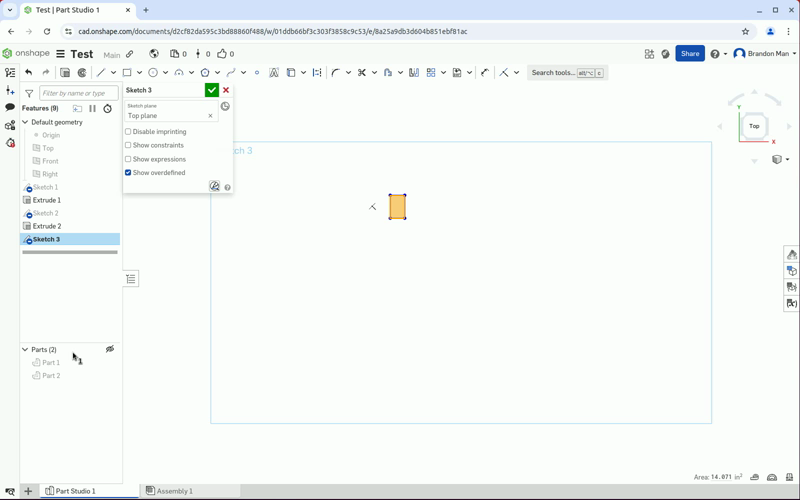
key(shift+y)
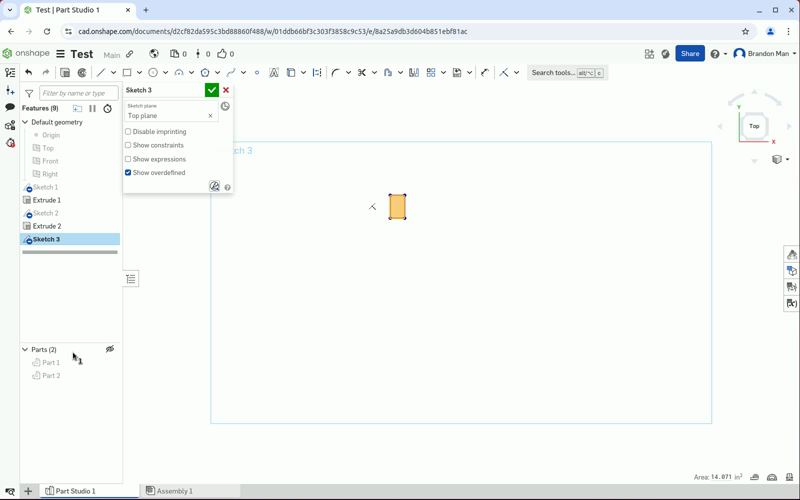
key(shift+e)
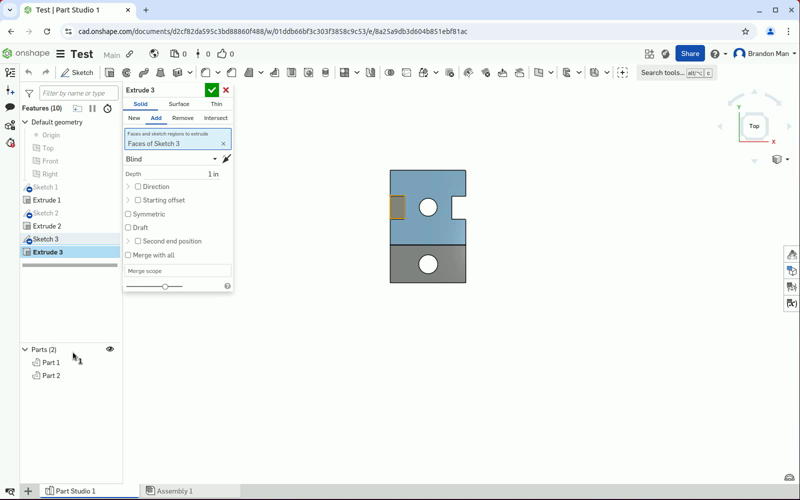
mouse_move(143, 106)
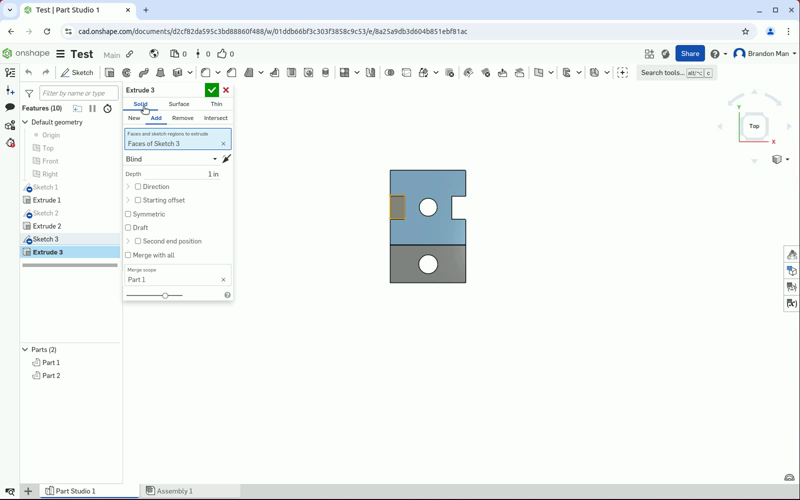
click(143, 106)
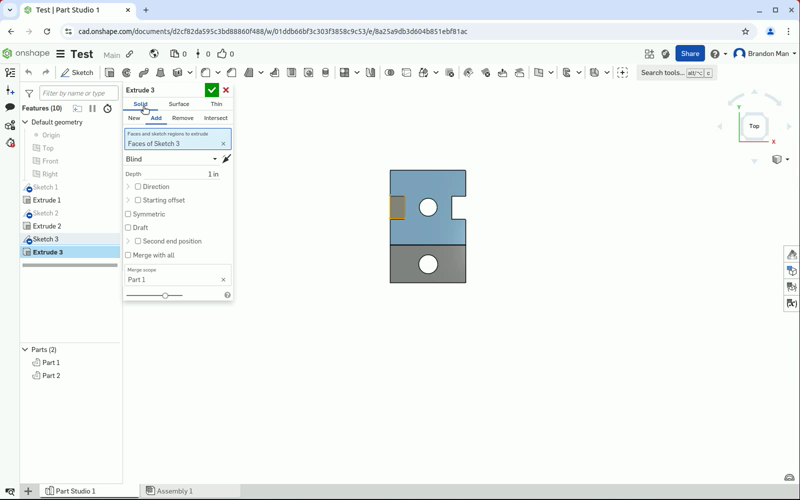
mouse_move(137, 120)
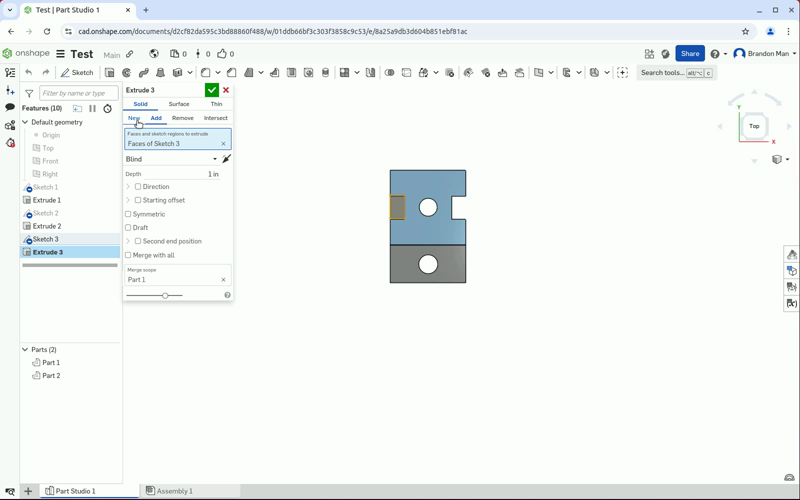
click(137, 120)
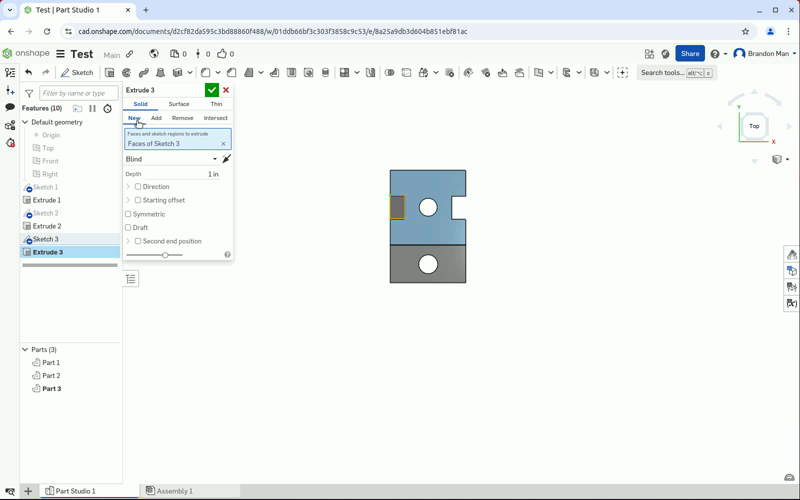
key(tab, 4)
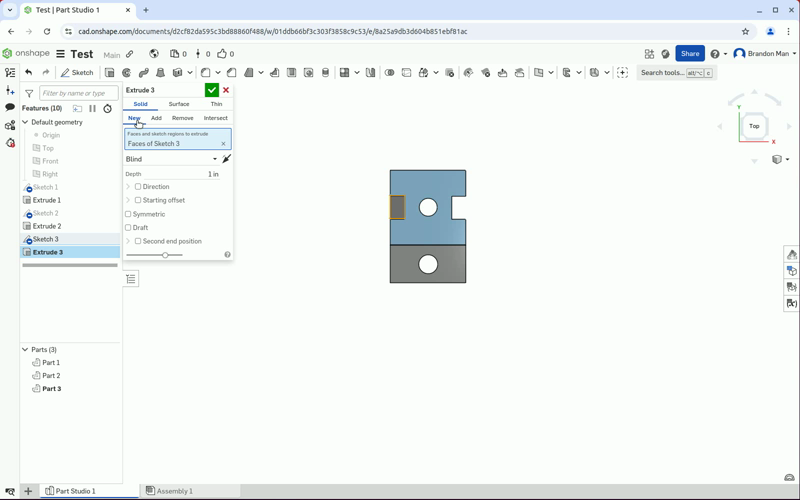
text(7.703)
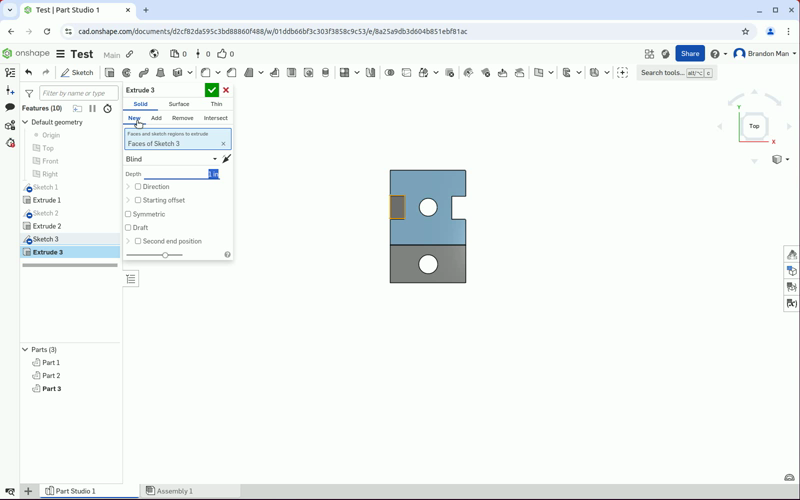
key(enter)
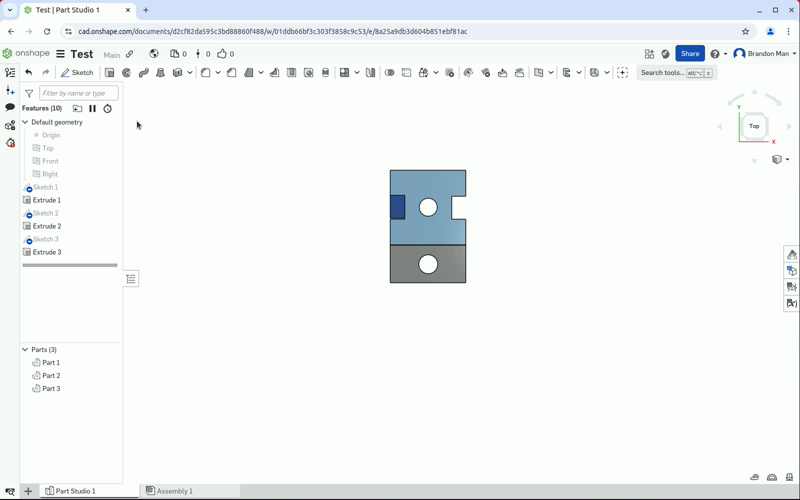
key(shift+h)
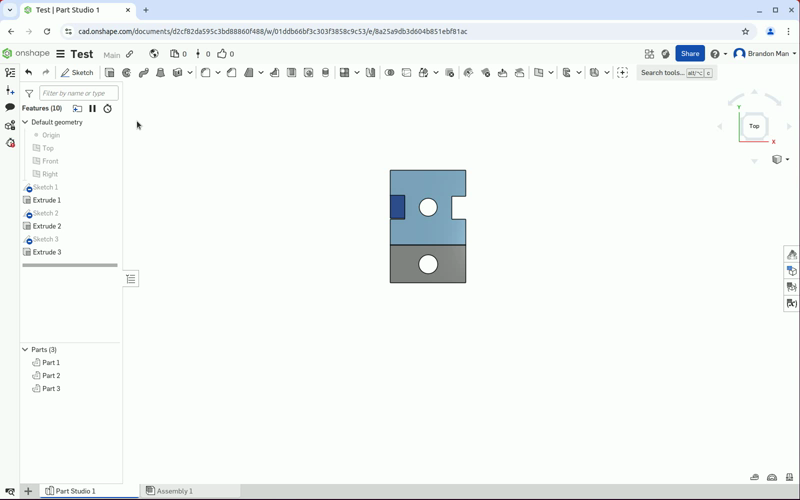
key(shift+h)
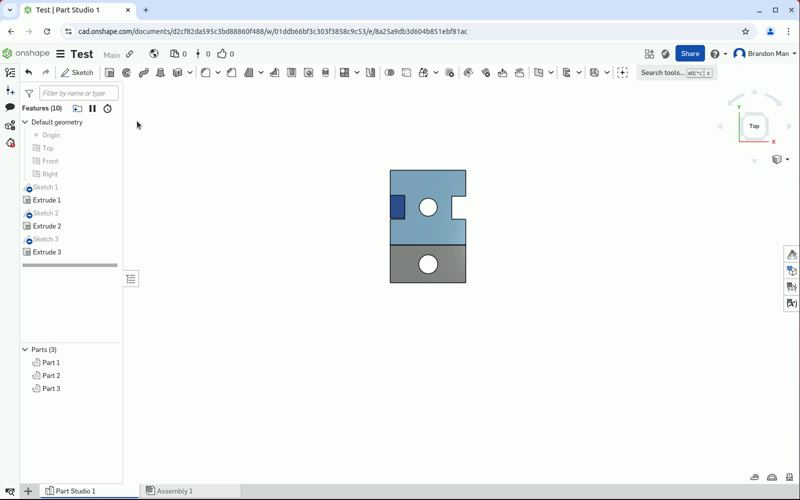
mouse_move(73, 189)
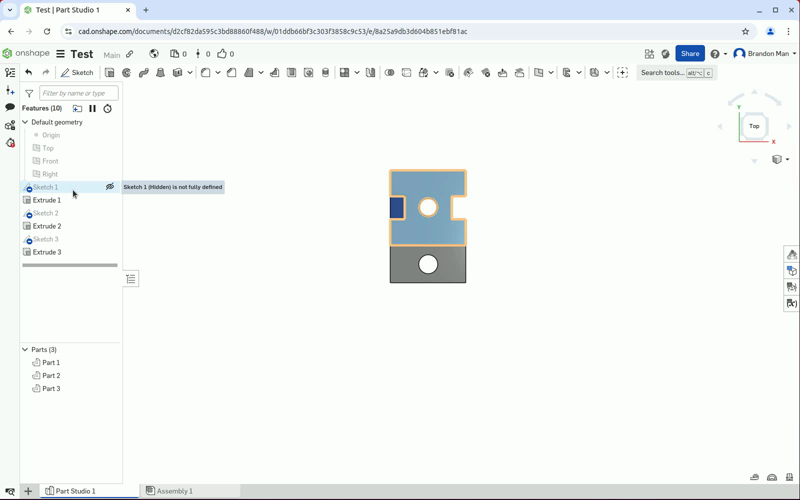
click(73, 189)
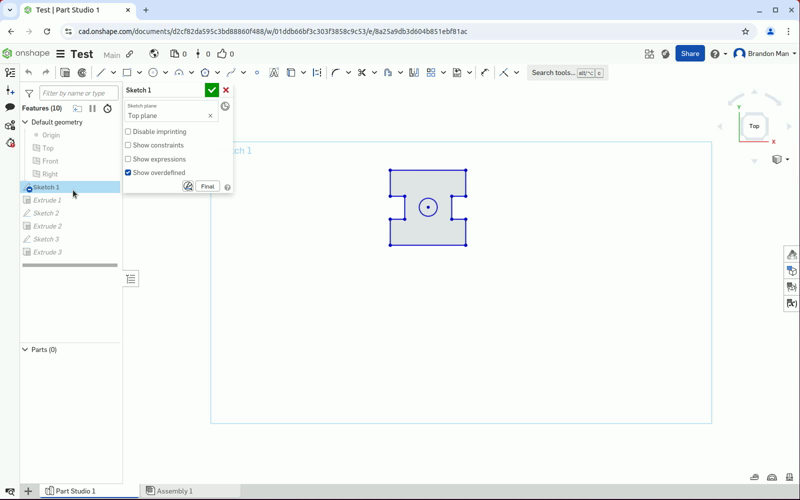
mouse_move(229, 92)
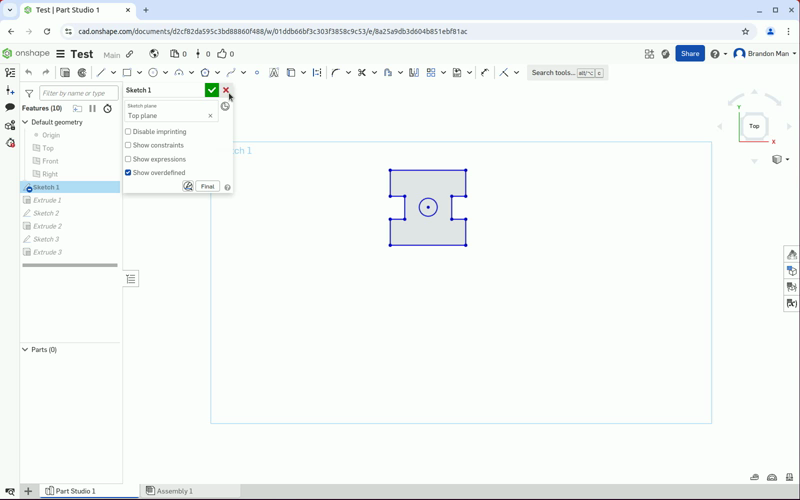
click(229, 92)
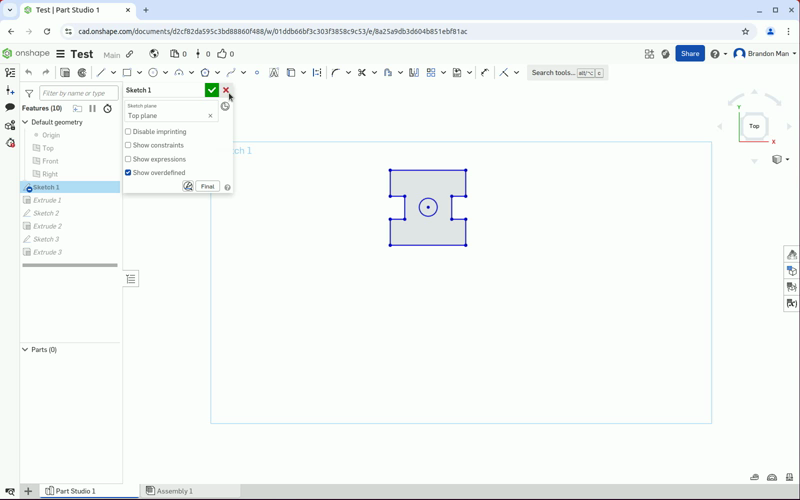
key(shift+s)
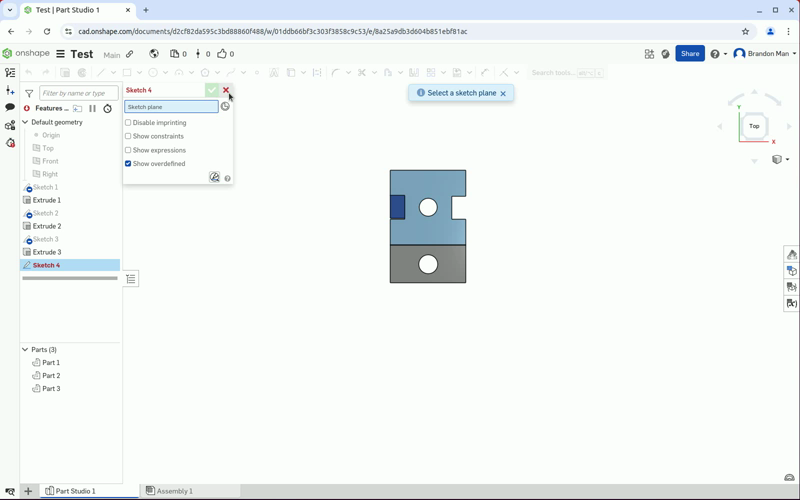
mouse_move(73, 150)
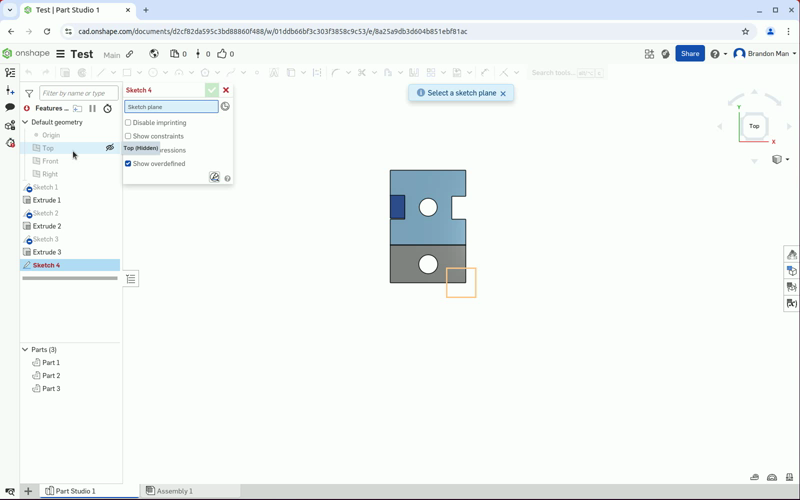
click(73, 150)
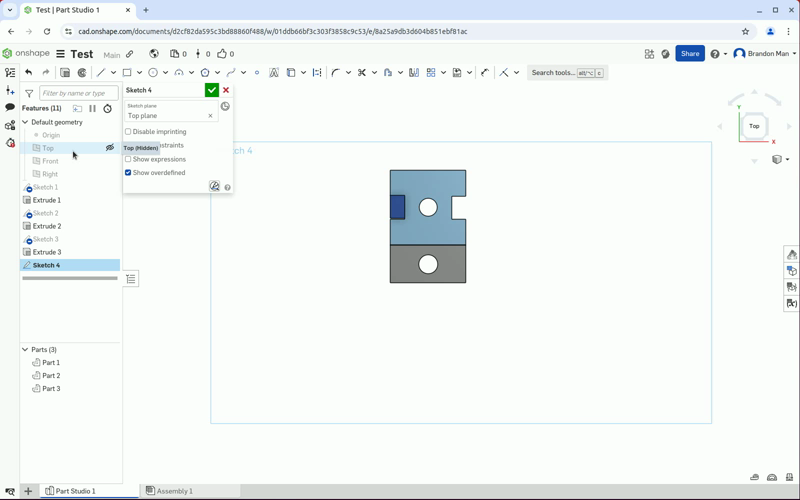
mouse_move(73, 352)
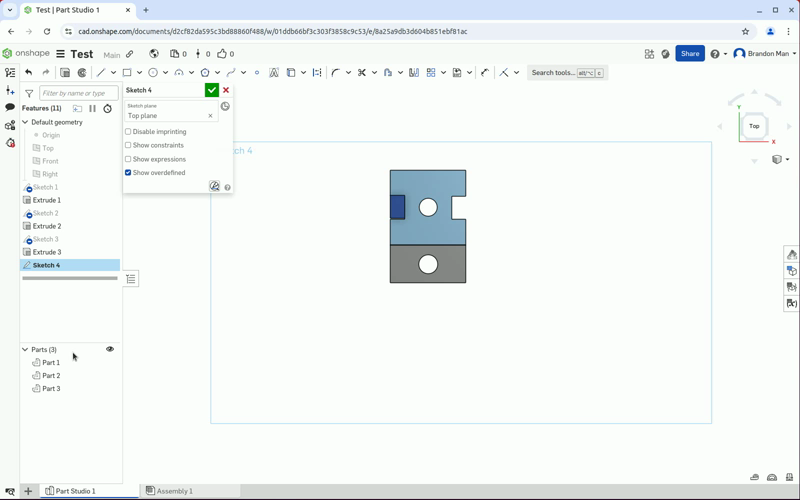
key(y)
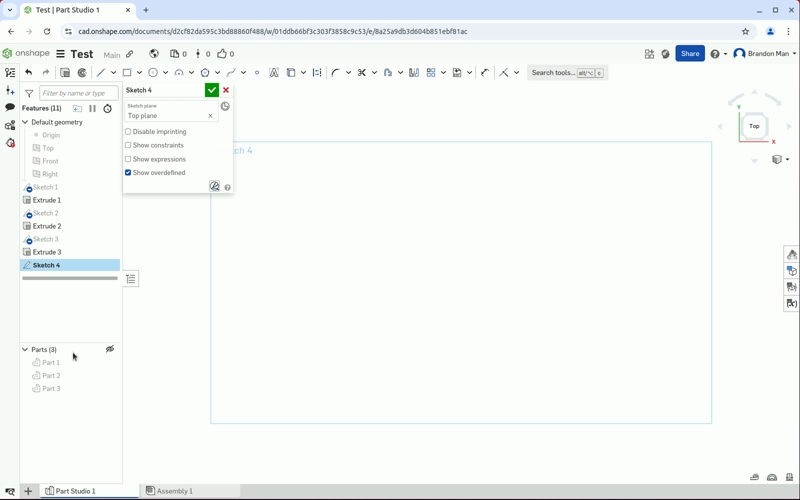
key(l)
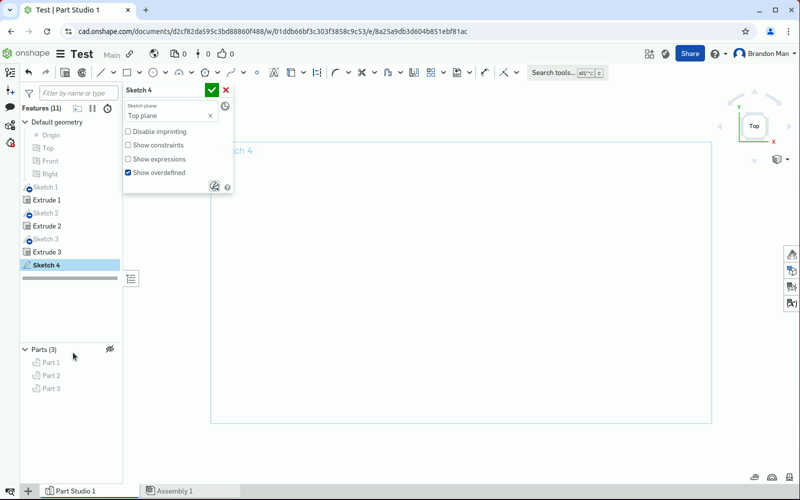
key_down(shift)
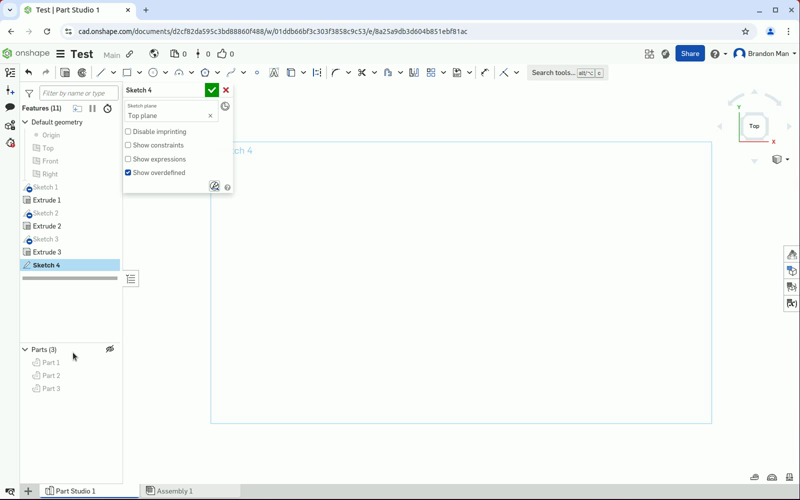
mouse_move(451, 218)
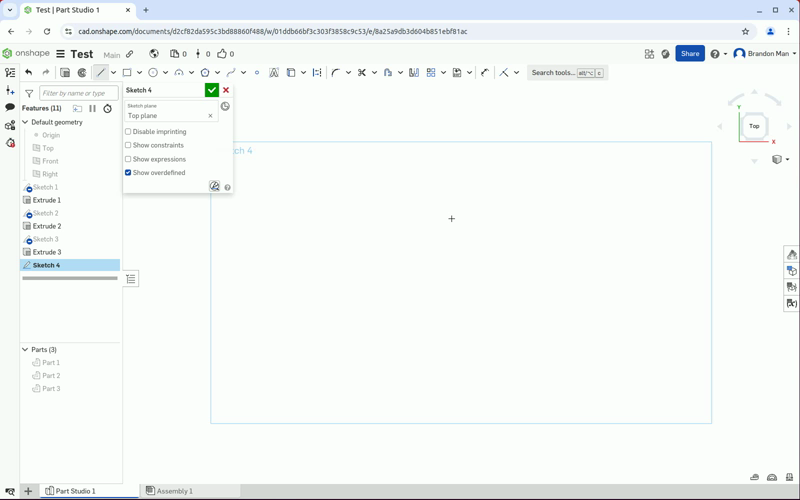
click(451, 218)
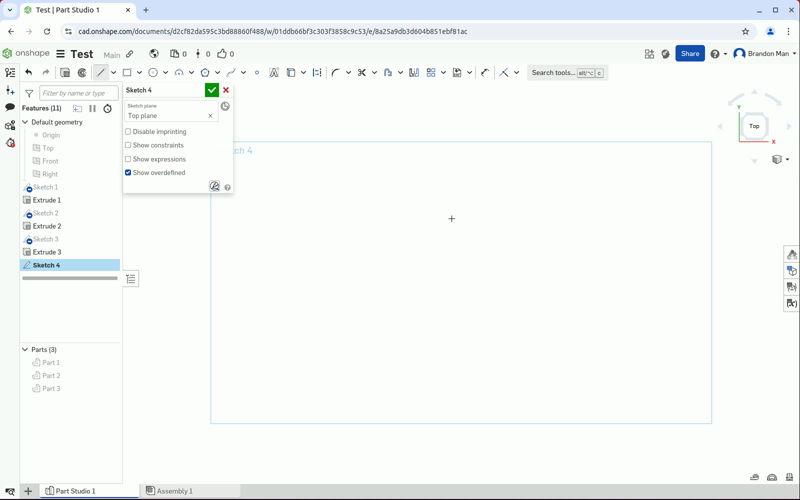
key_up(shift)
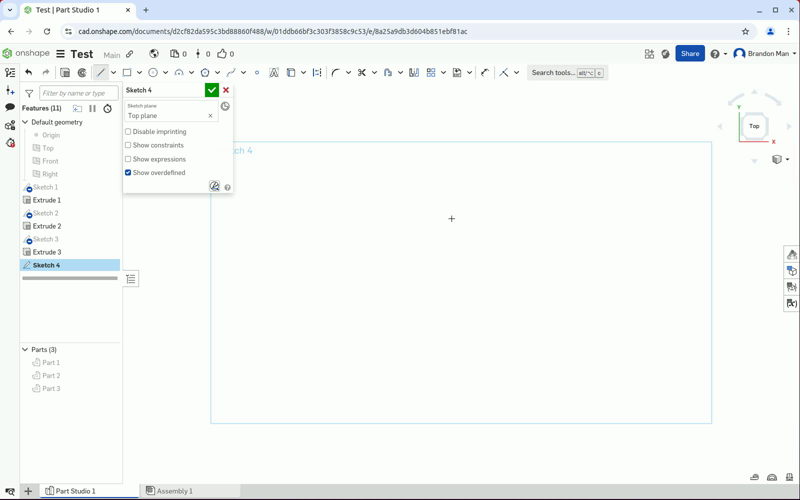
key_down(shift)
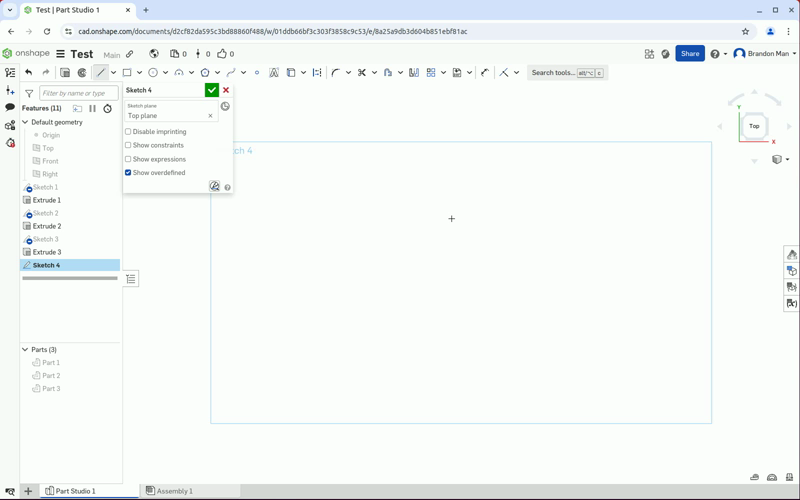
mouse_move(481, 218)
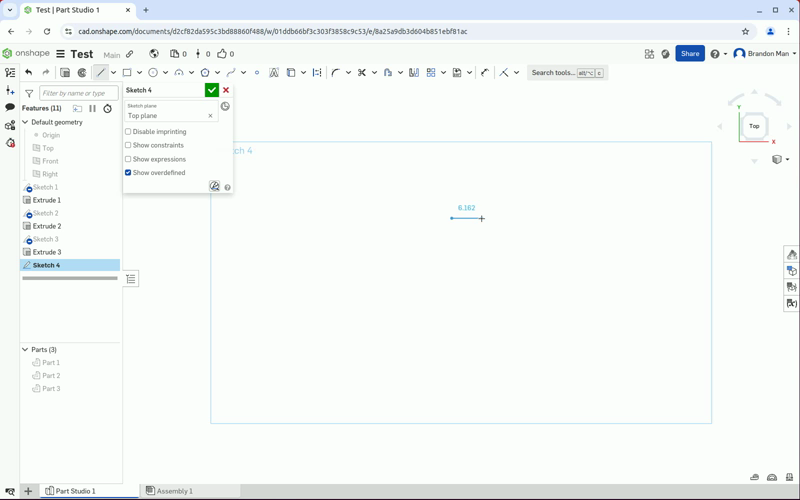
mouse_move(466, 218)
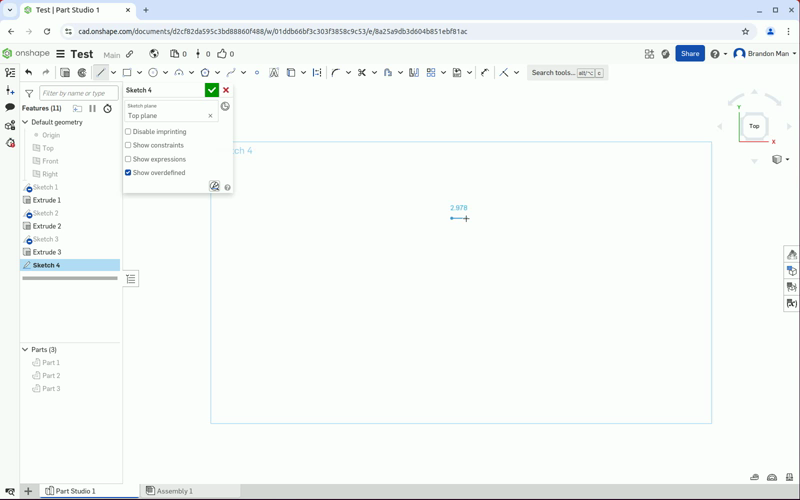
click(466, 218)
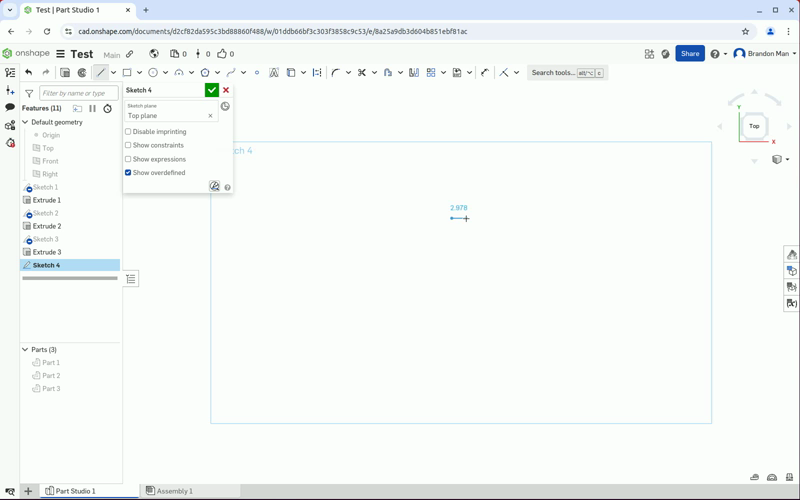
key_up(shift)
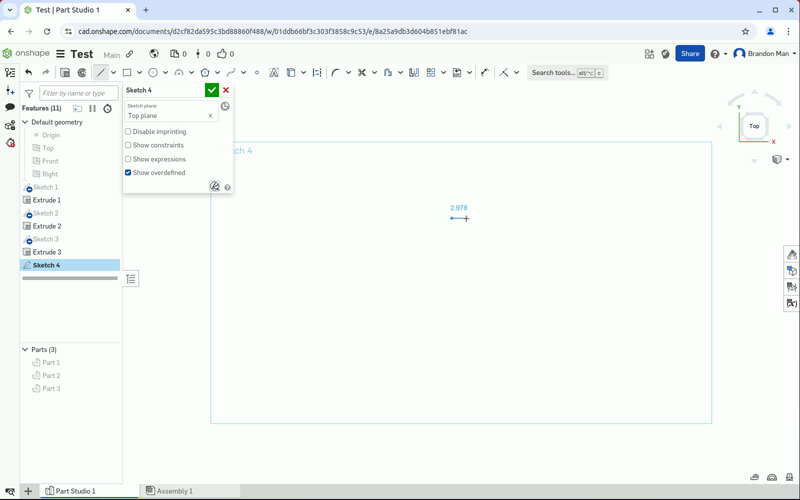
key_down(shift)
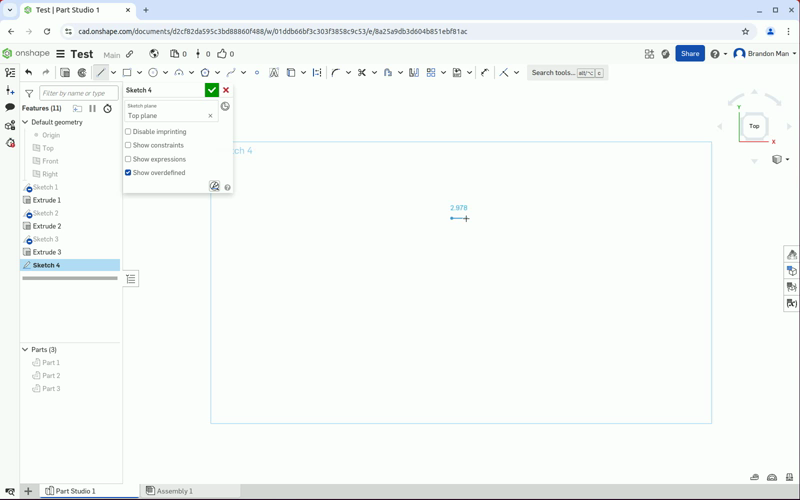
mouse_move(496, 218)
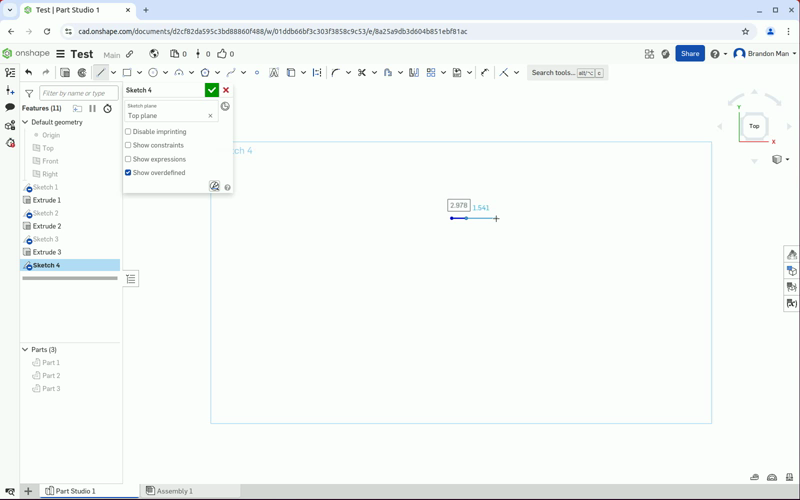
mouse_move(466, 195)
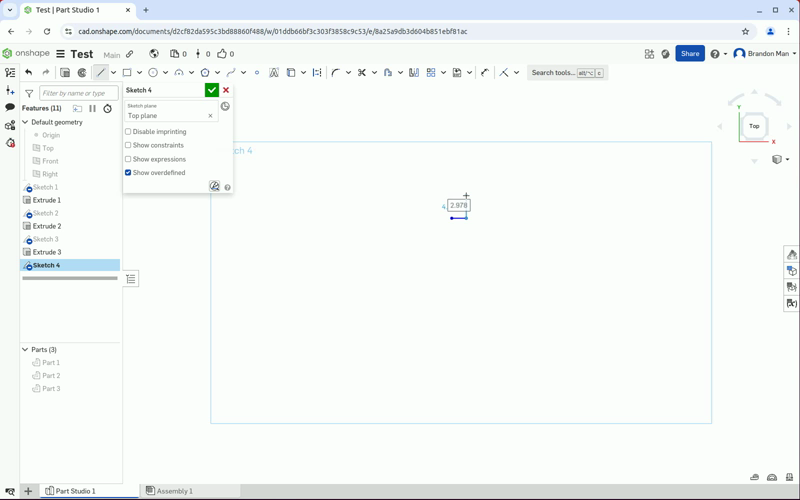
click(466, 195)
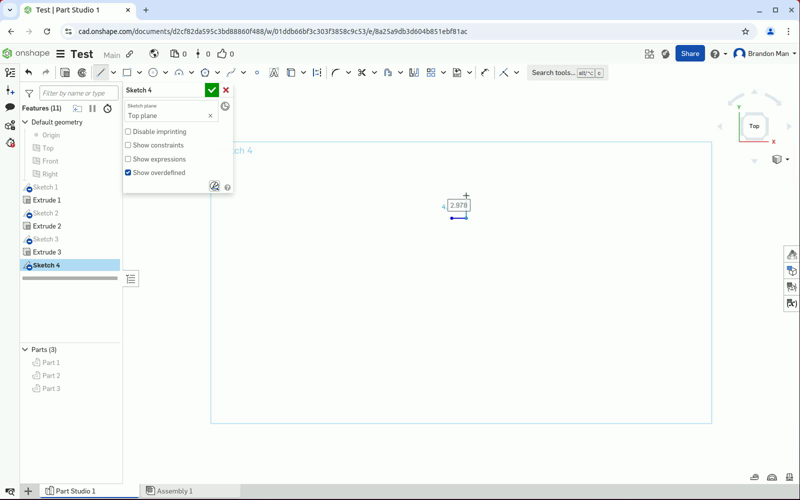
key_up(shift)
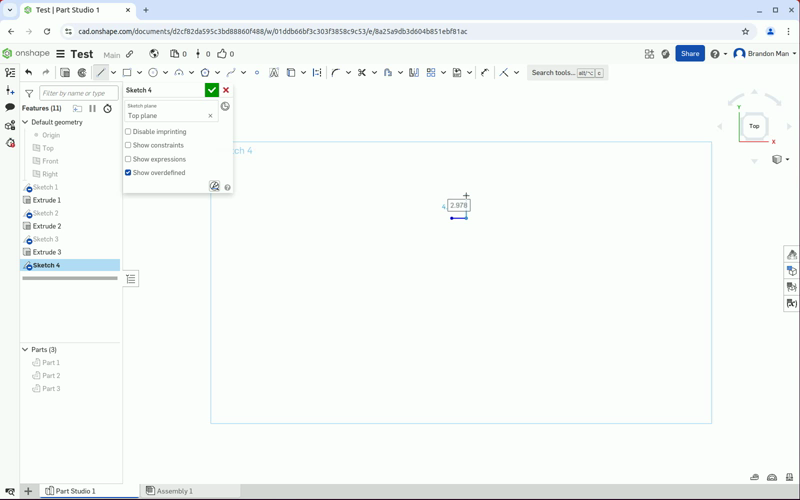
key_down(shift)
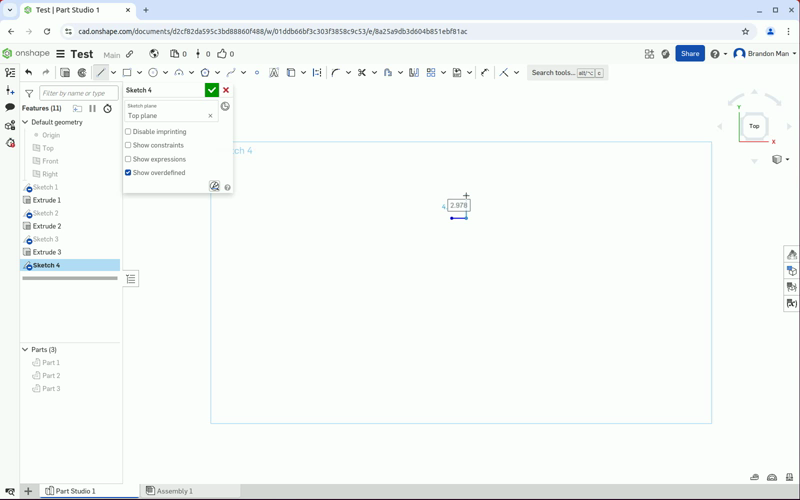
mouse_move(496, 195)
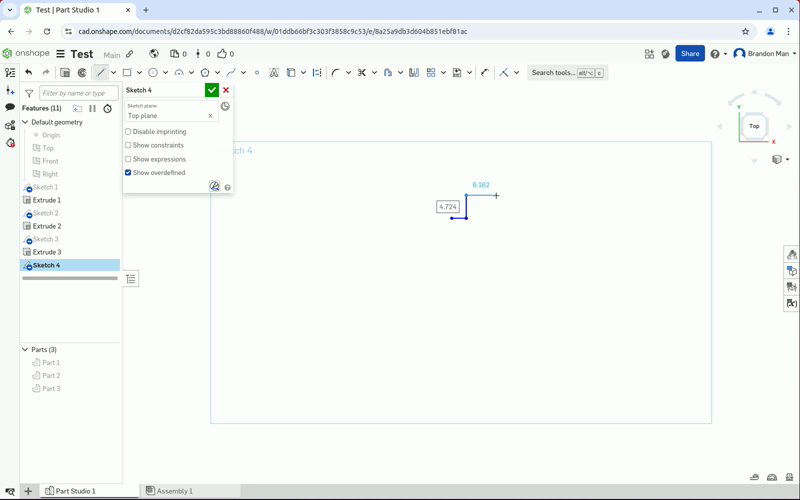
mouse_move(451, 195)
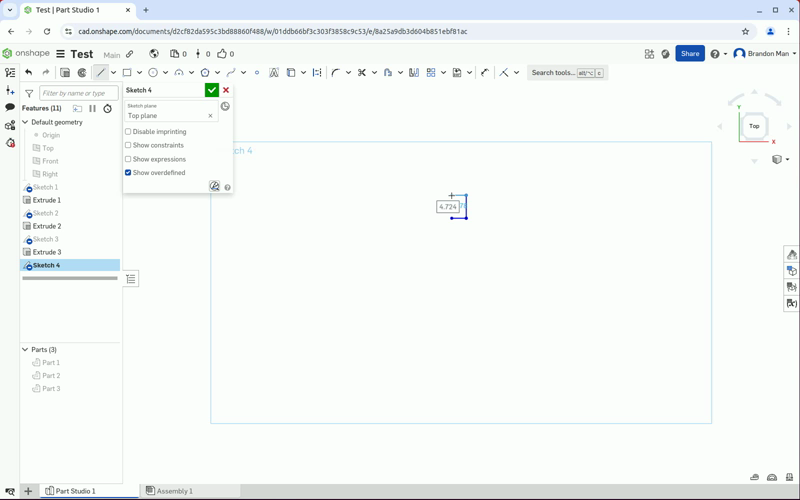
click(451, 195)
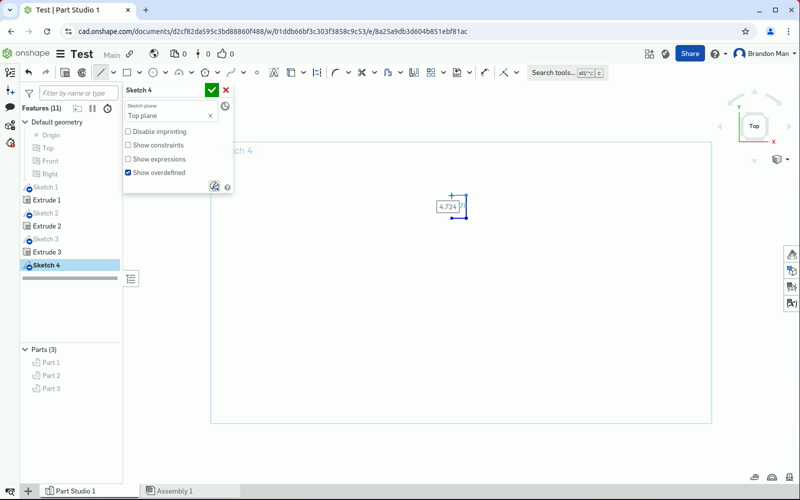
key_up(shift)
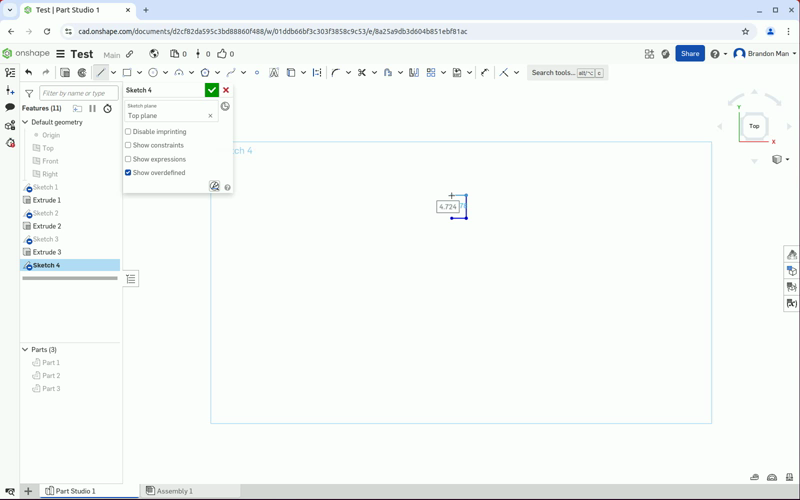
mouse_move(481, 195)
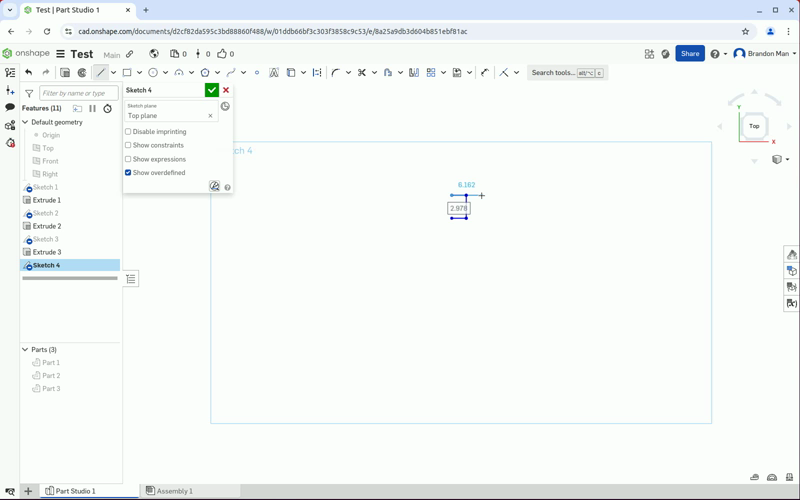
key_down(shift)
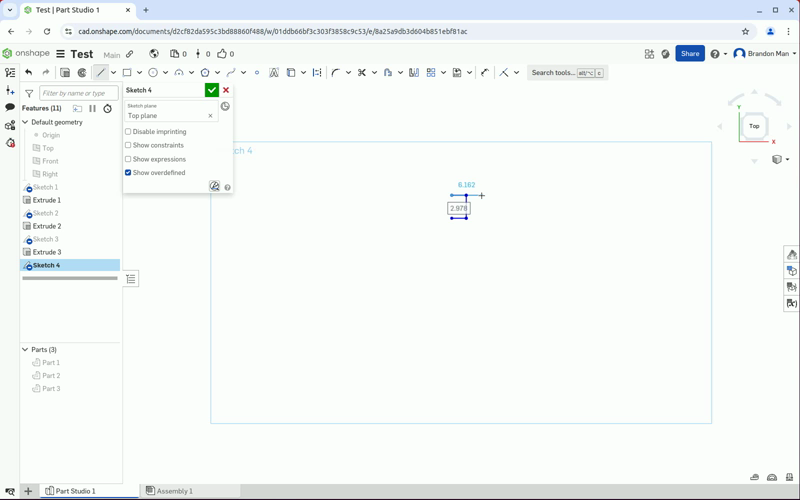
mouse_move(451, 218)
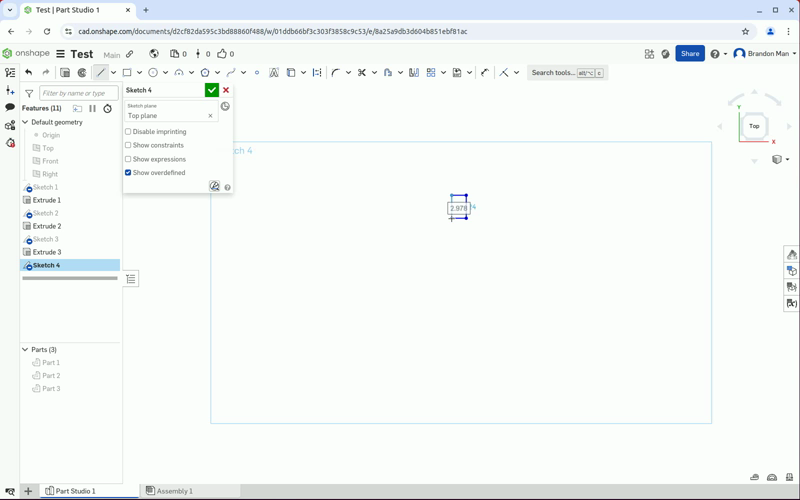
key_up(shift)
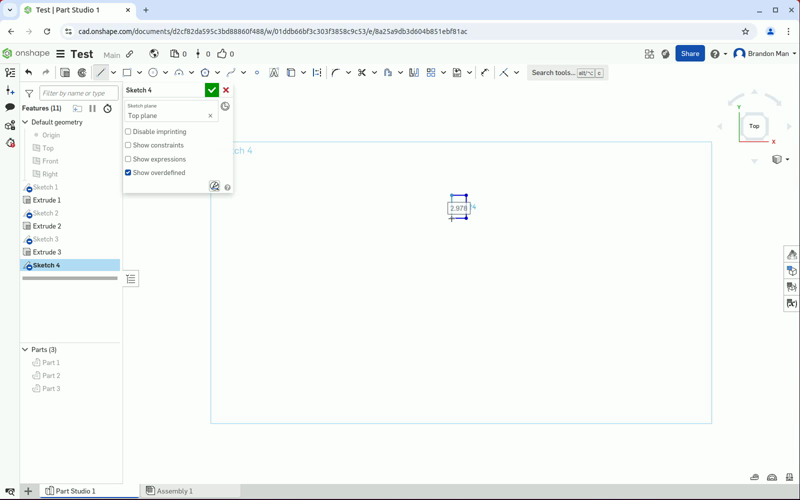
click(451, 218)
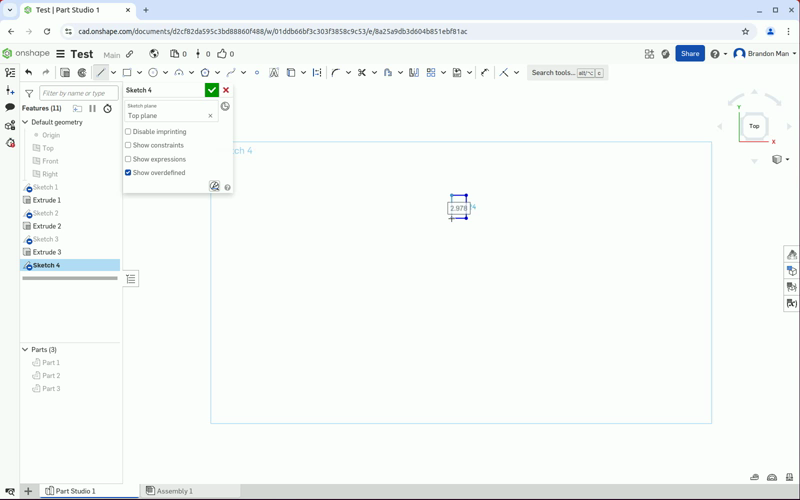
key(esc)
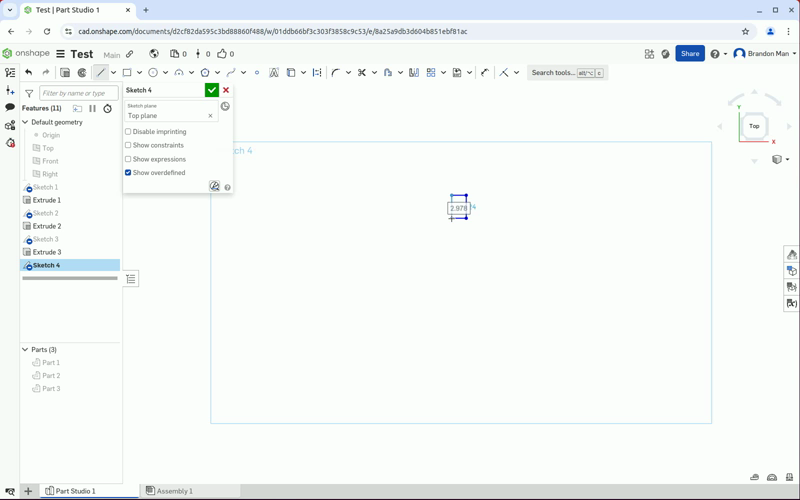
mouse_move(460, 217)
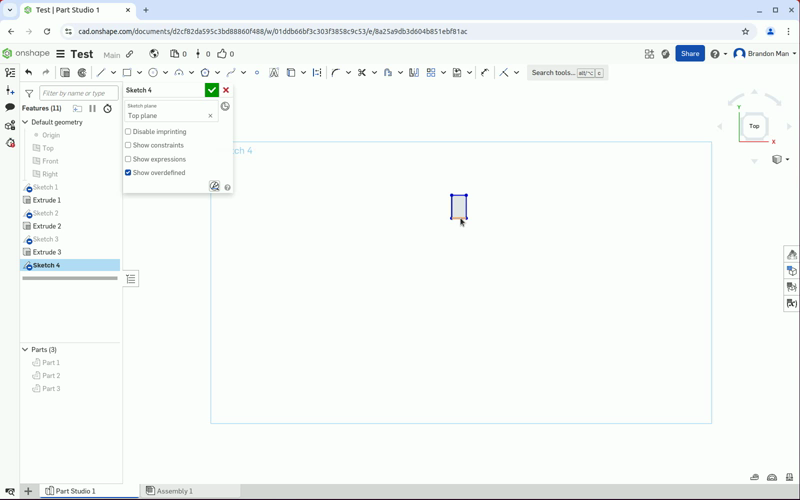
scroll(6)
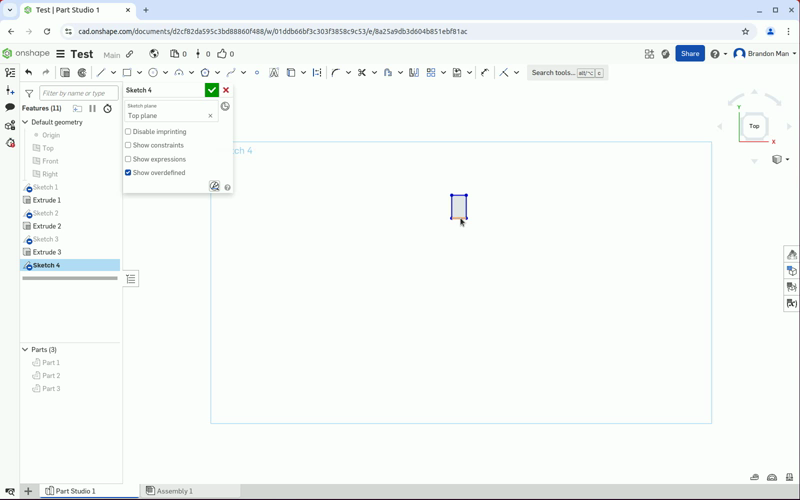
scroll(6)
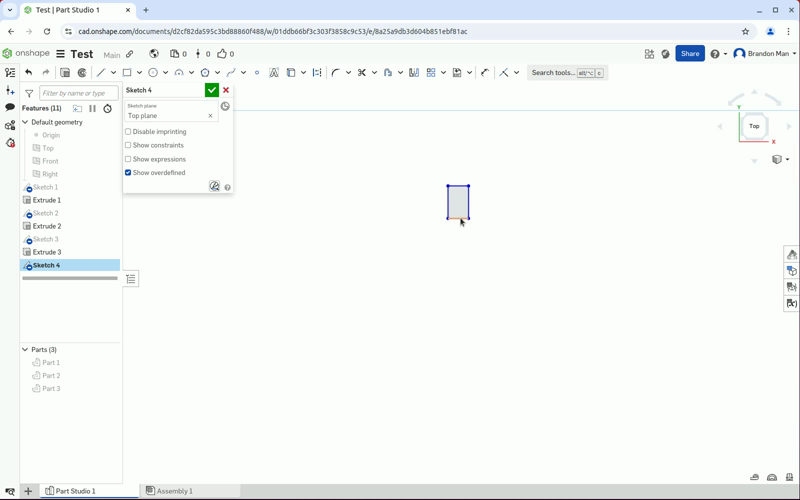
scroll(6)
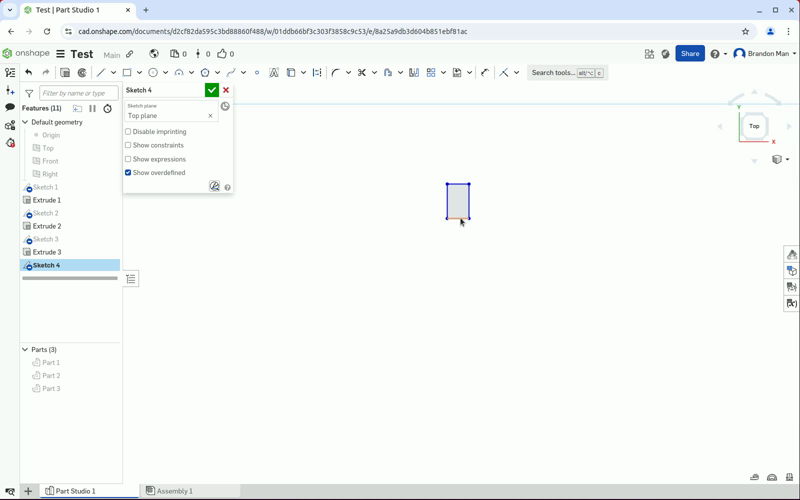
scroll(6)
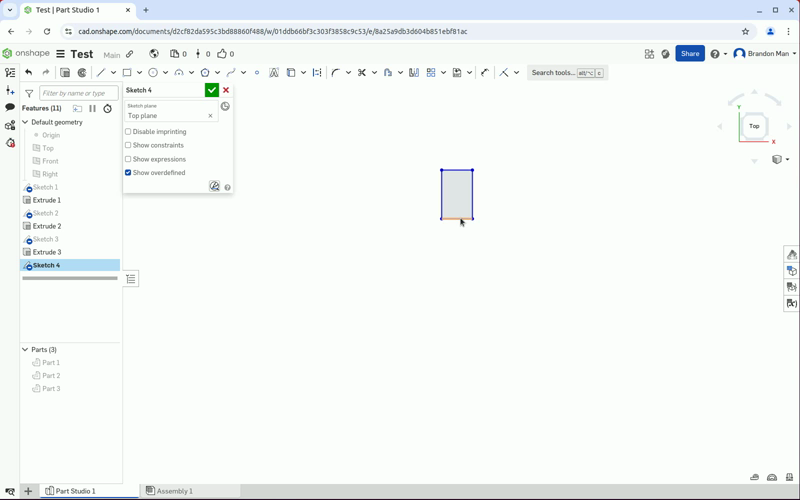
scroll(6)
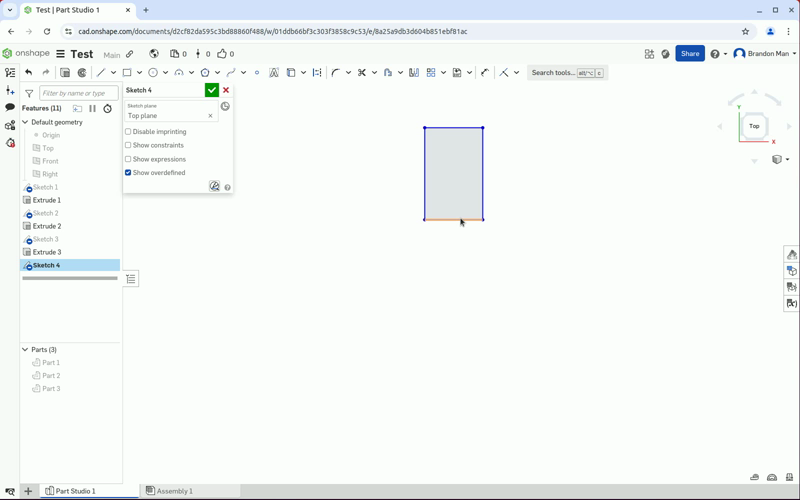
scroll(6)
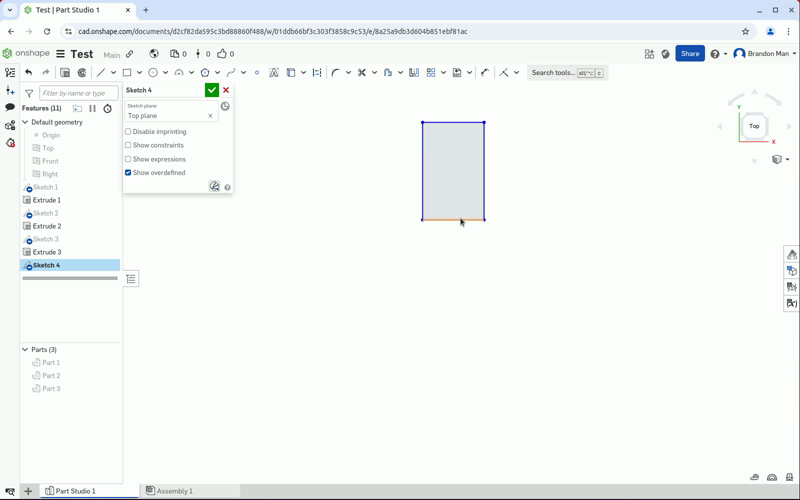
scroll(6)
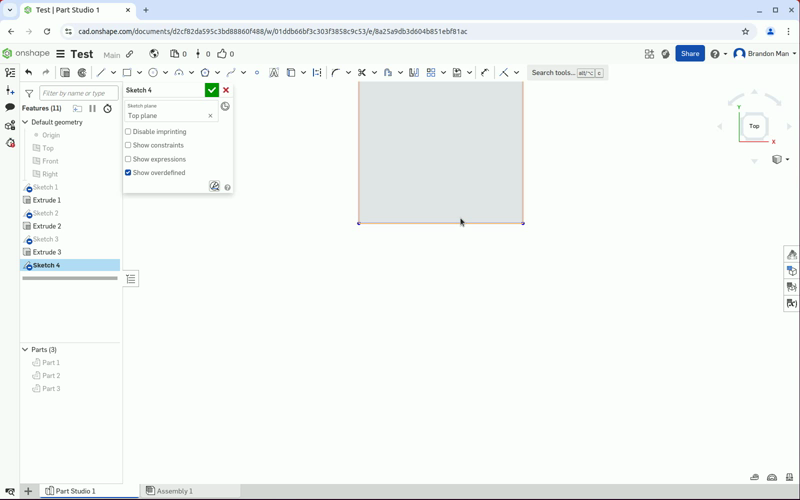
click(460, 217)
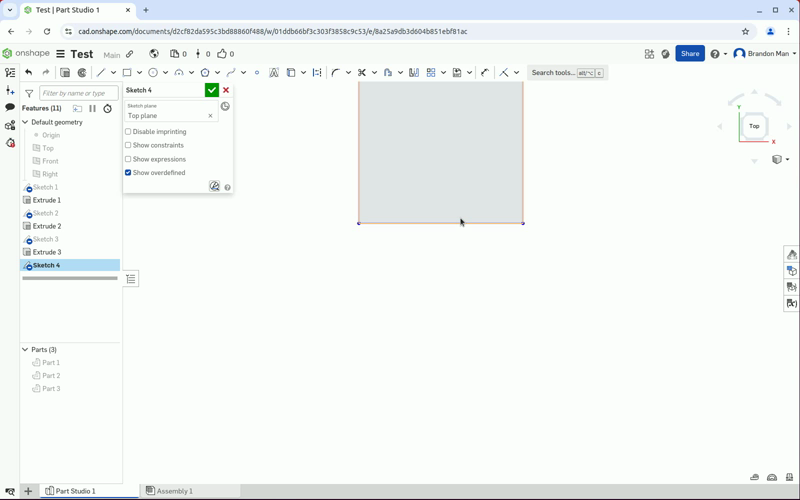
scroll(-6)
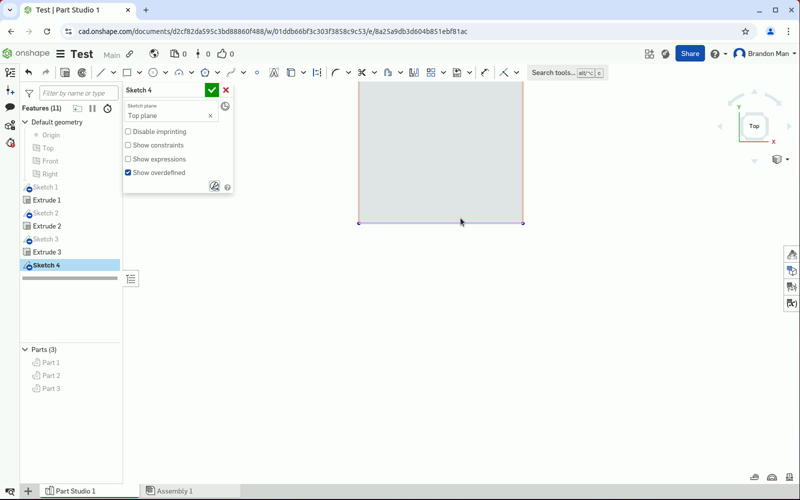
scroll(-6)
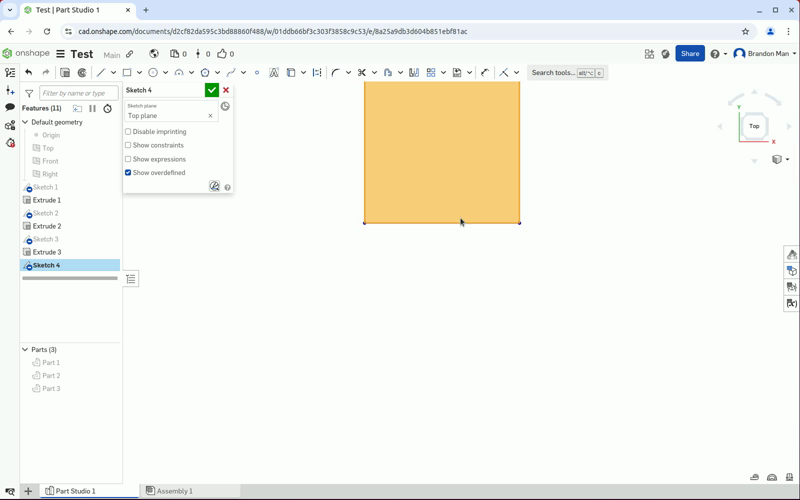
scroll(-6)
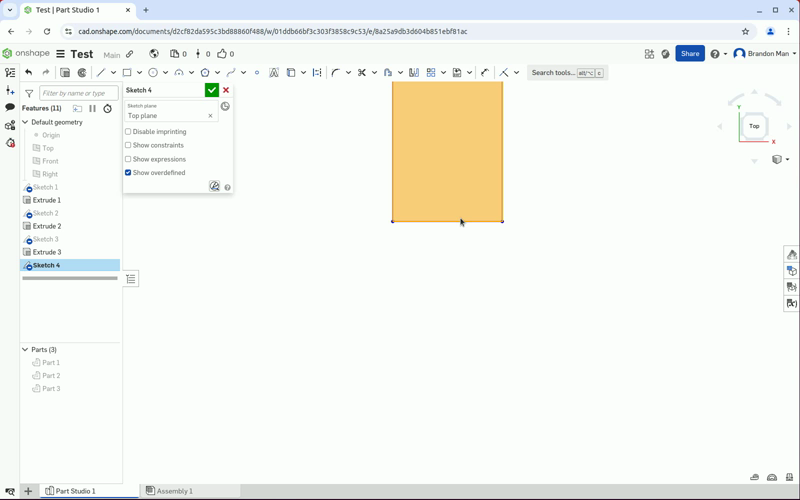
scroll(-6)
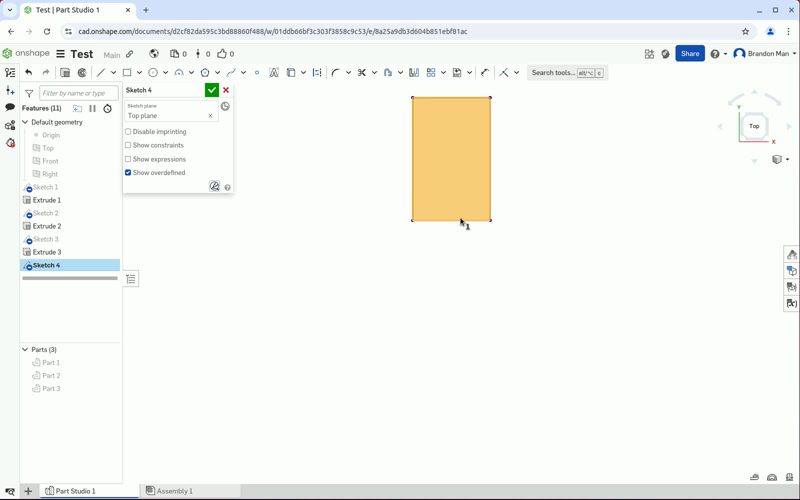
scroll(-6)
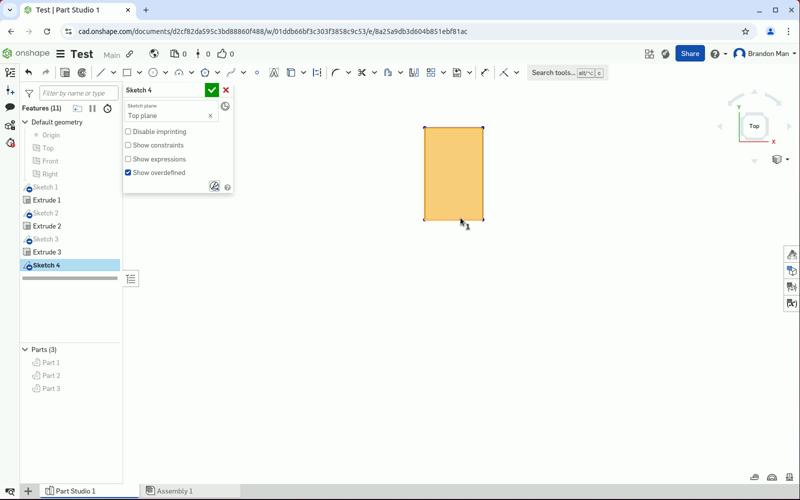
scroll(-6)
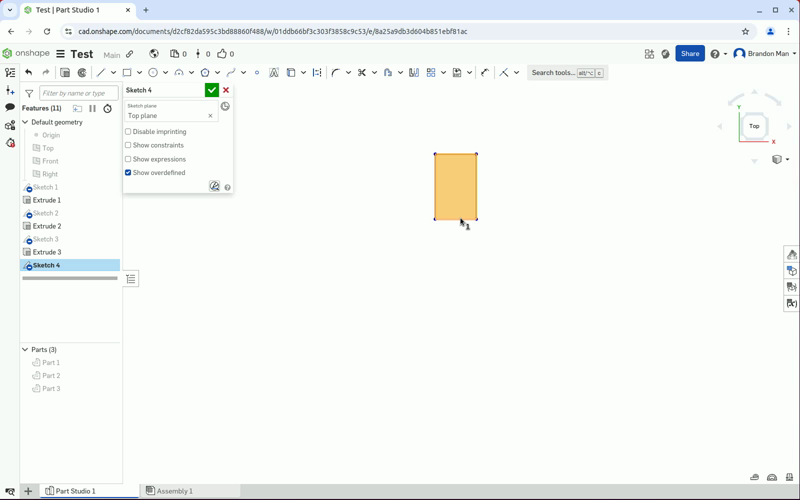
scroll(-6)
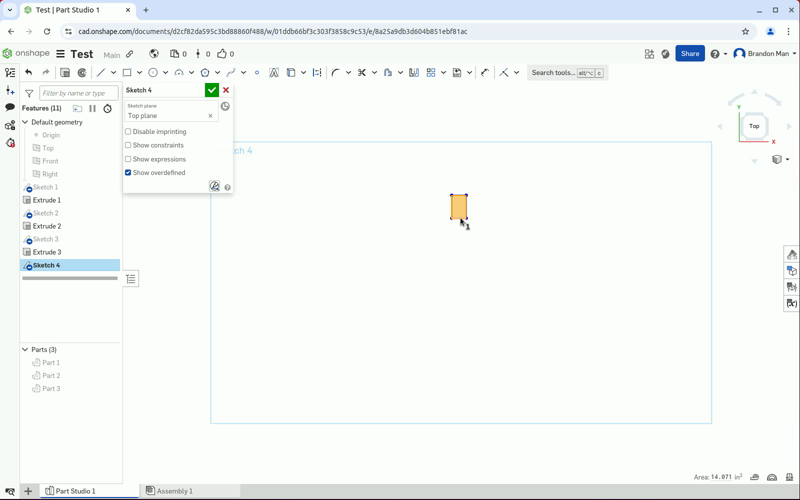
mouse_move(73, 352)
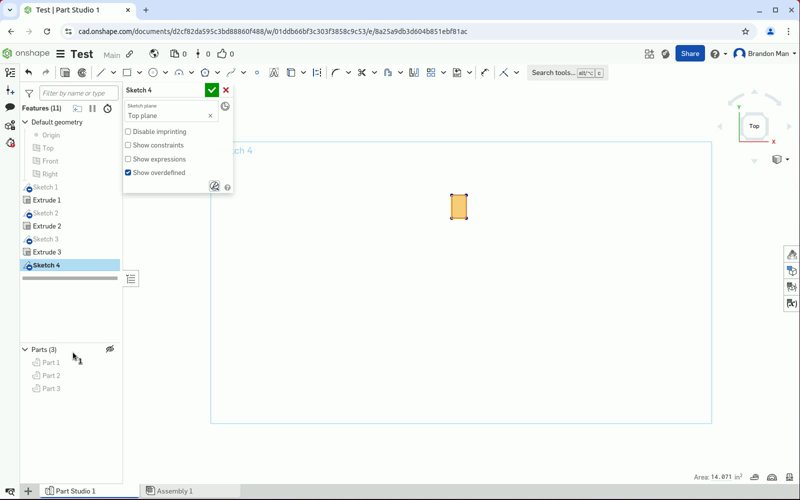
key(shift+y)
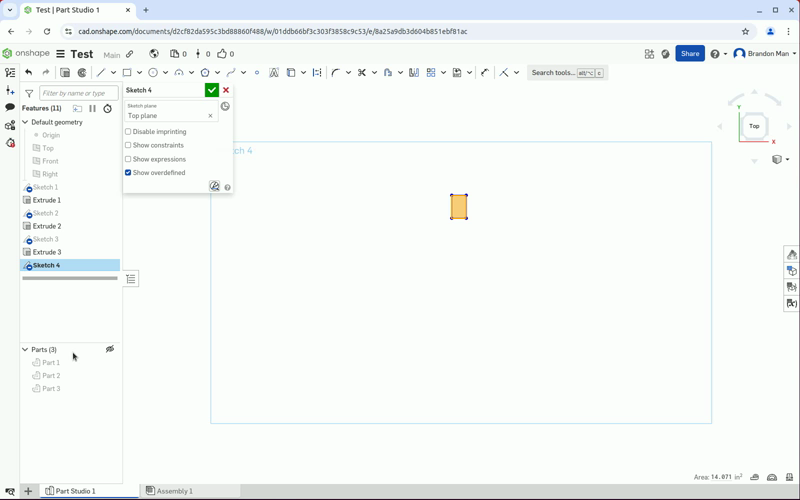
key(shift+e)
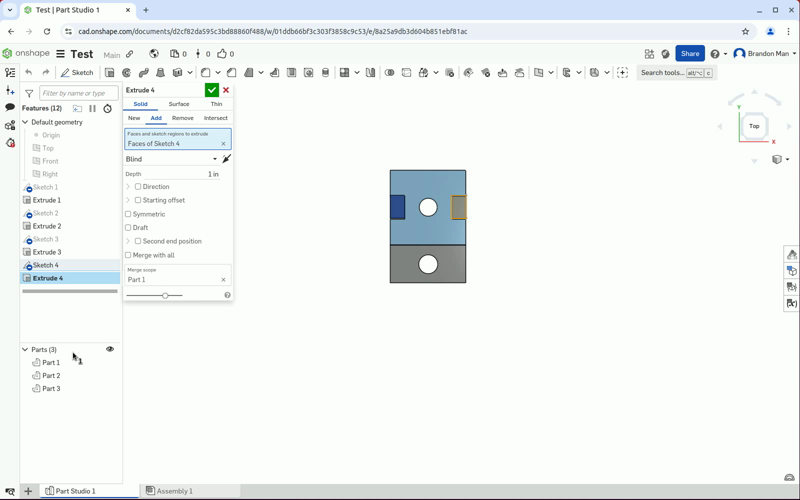
mouse_move(143, 106)
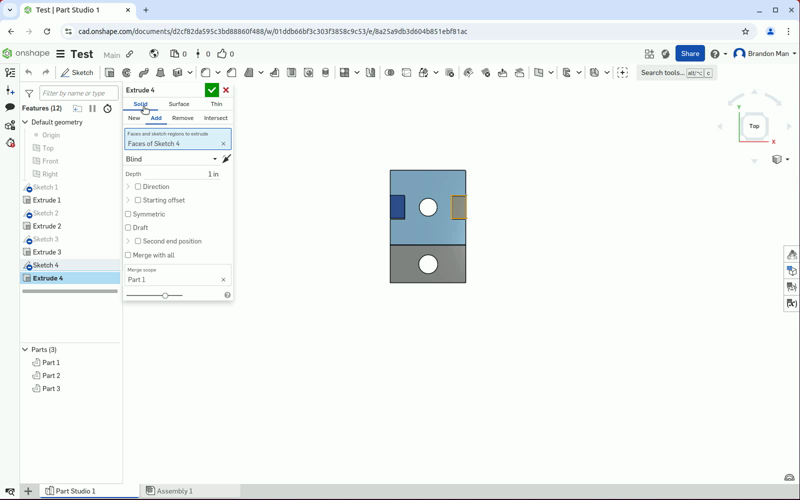
click(143, 106)
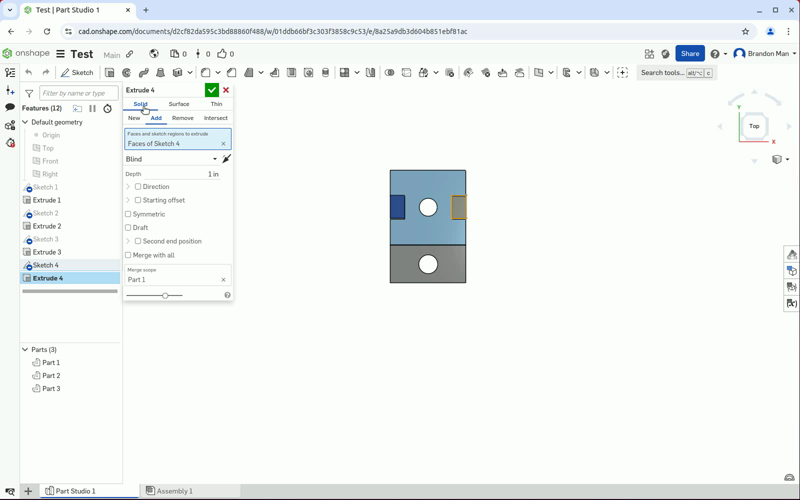
mouse_move(137, 120)
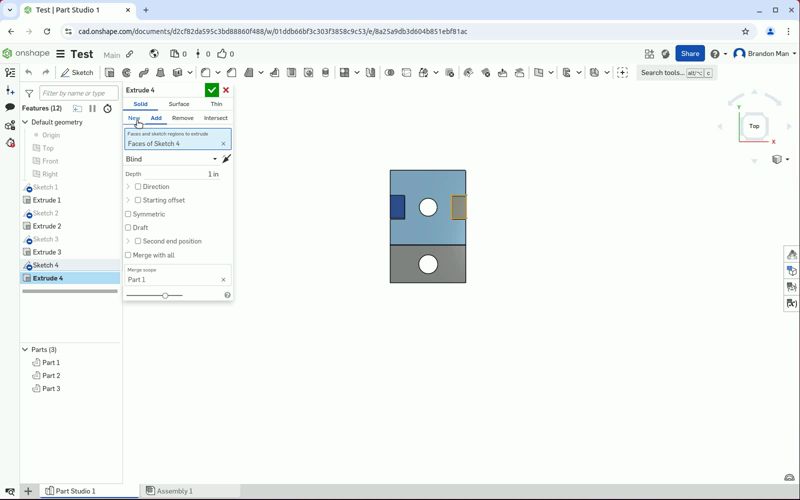
click(137, 120)
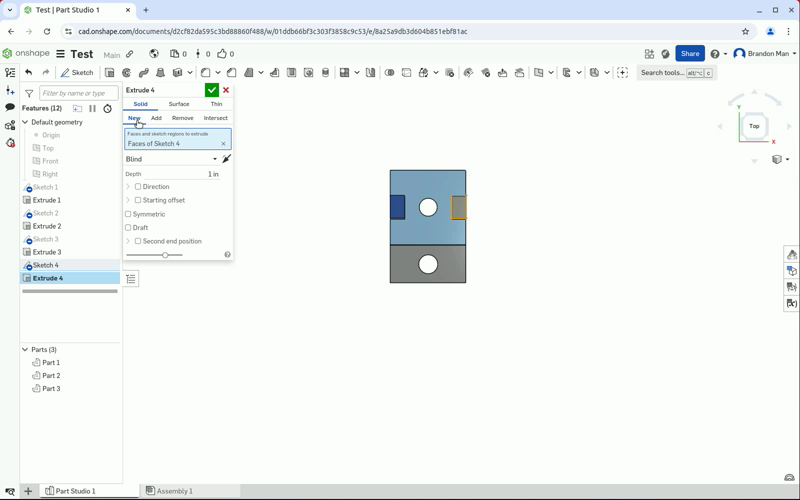
key(tab, 4)
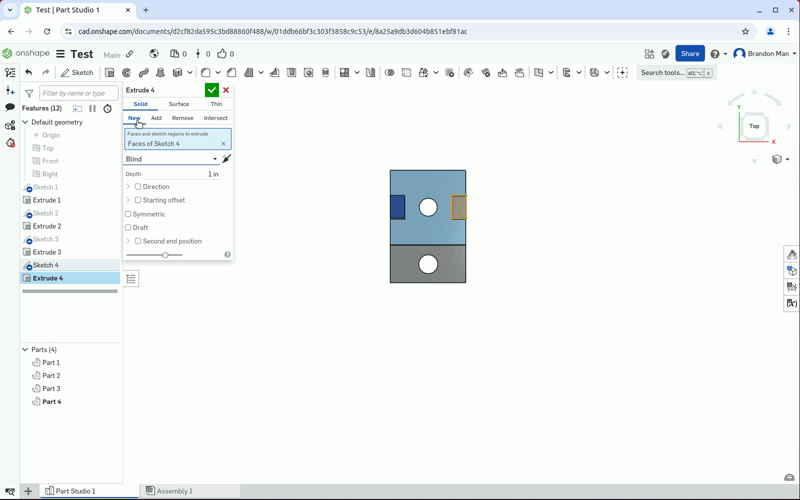
text(7.703)
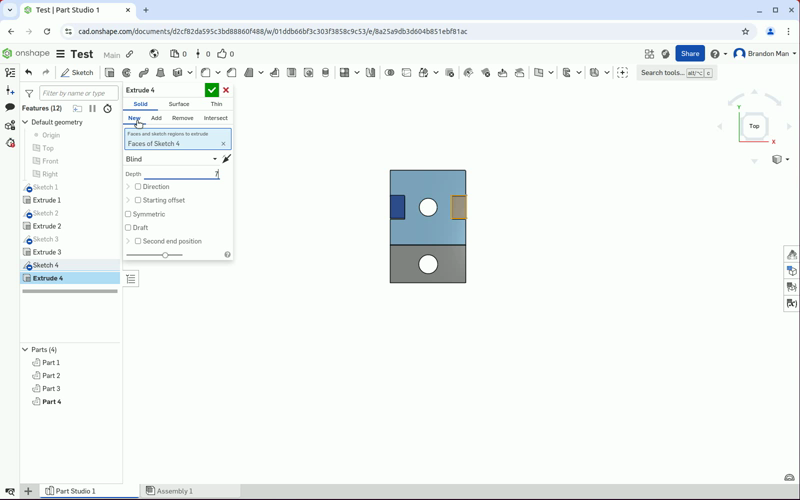
key(enter)
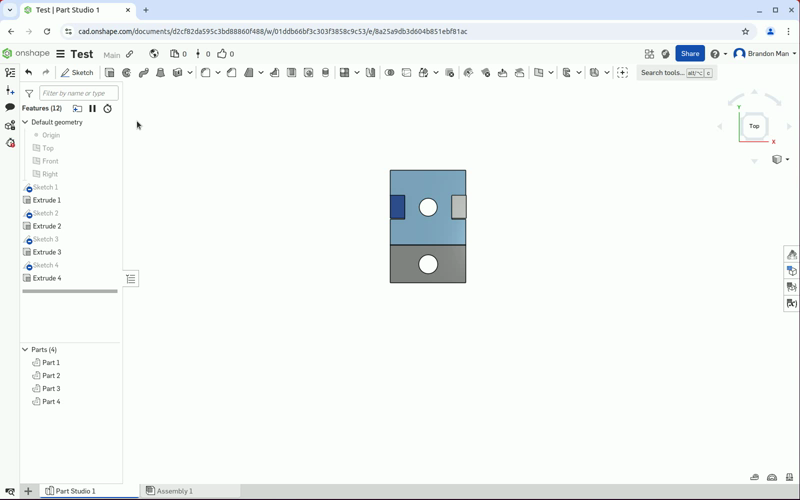
key(shift+h)
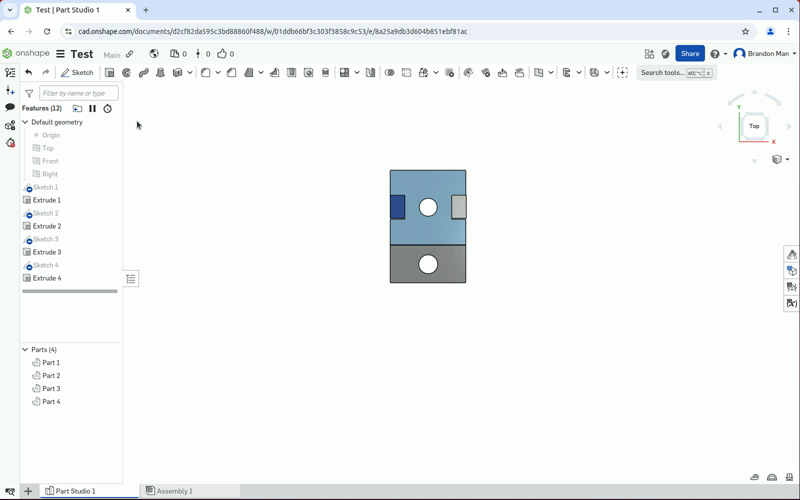
key(shift+h)
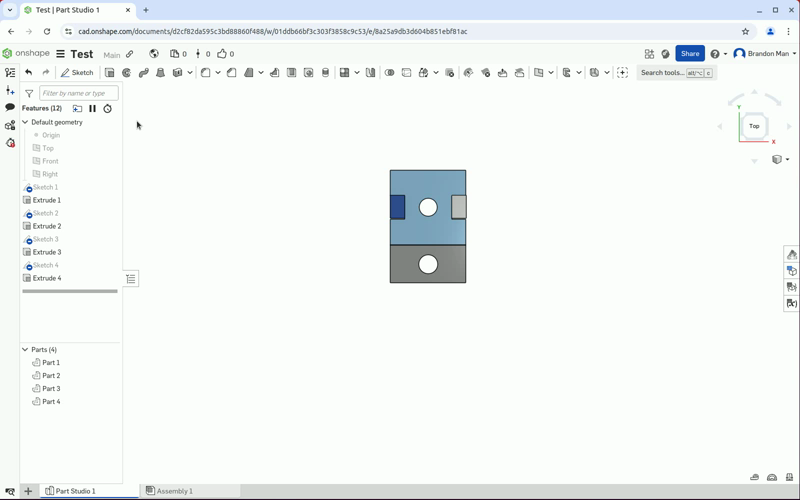
key(shift+7)
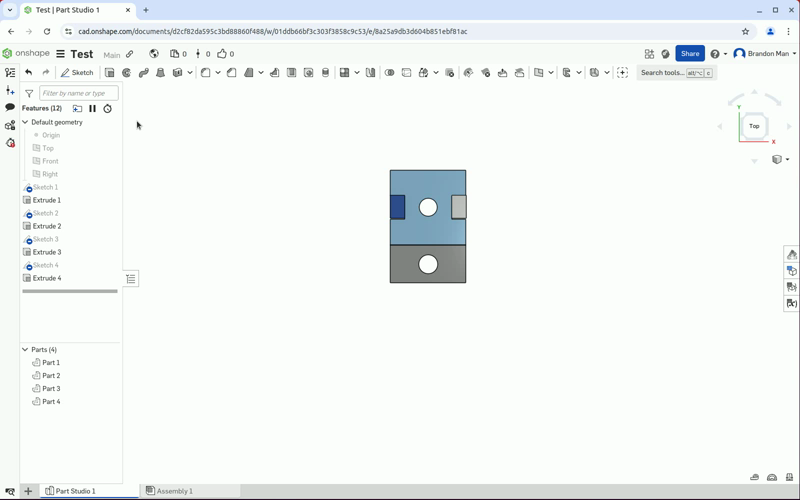
key(up, 3)
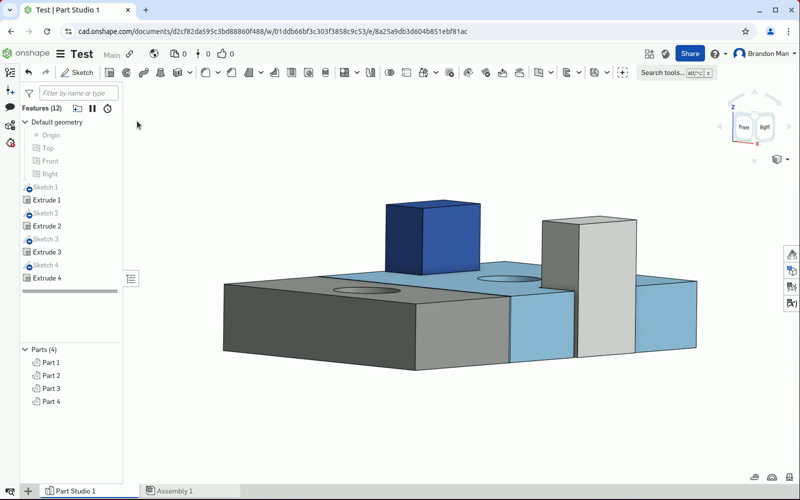
key(left, 3)
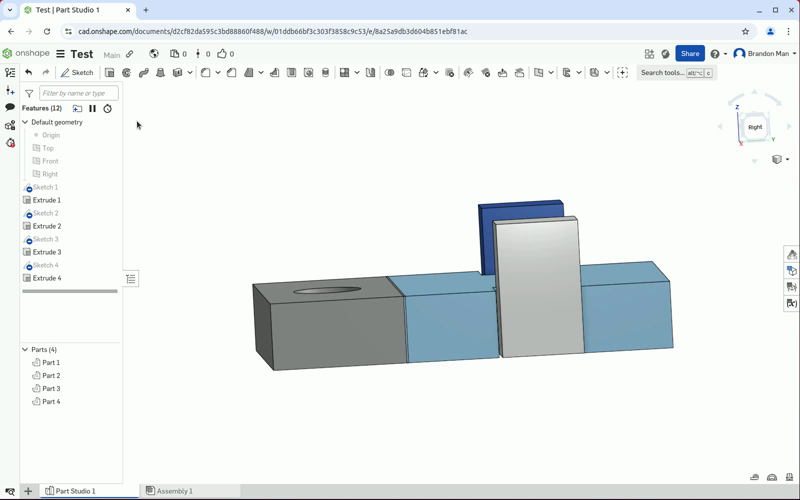
key(right, 3)
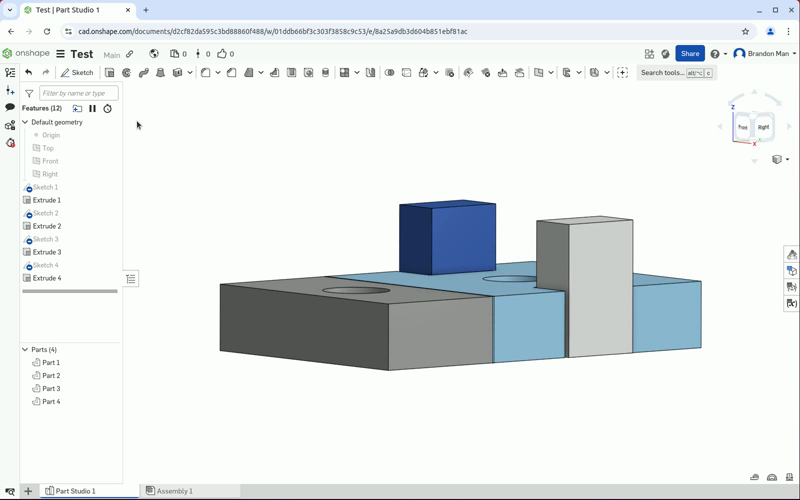
key(down, 3)
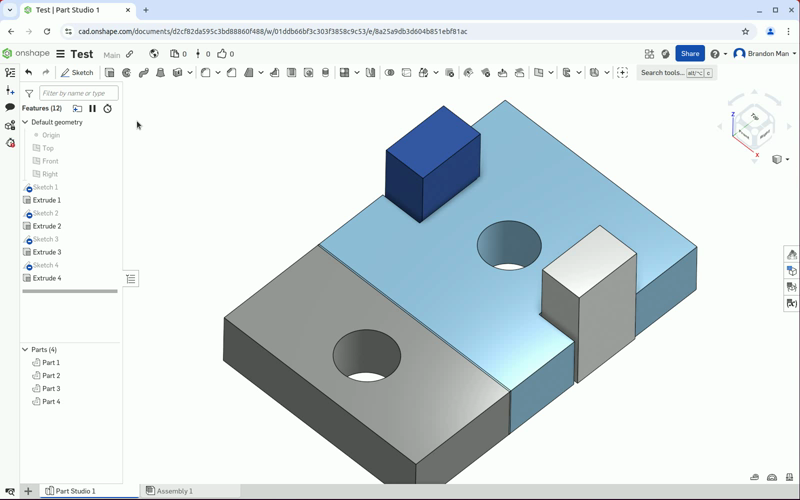
mouse_move(73, 189)
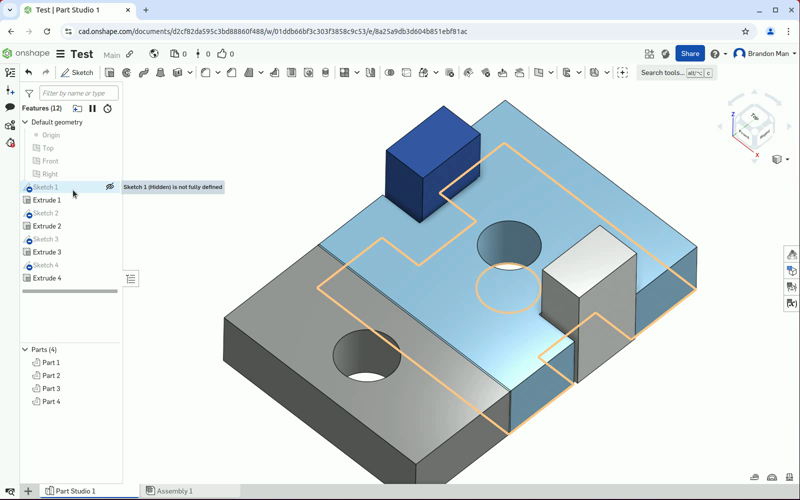
click(73, 189)